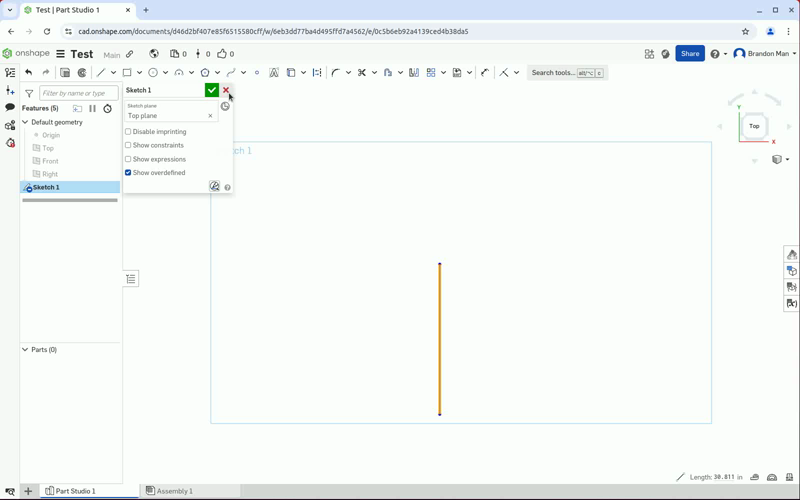
key(shift+h)
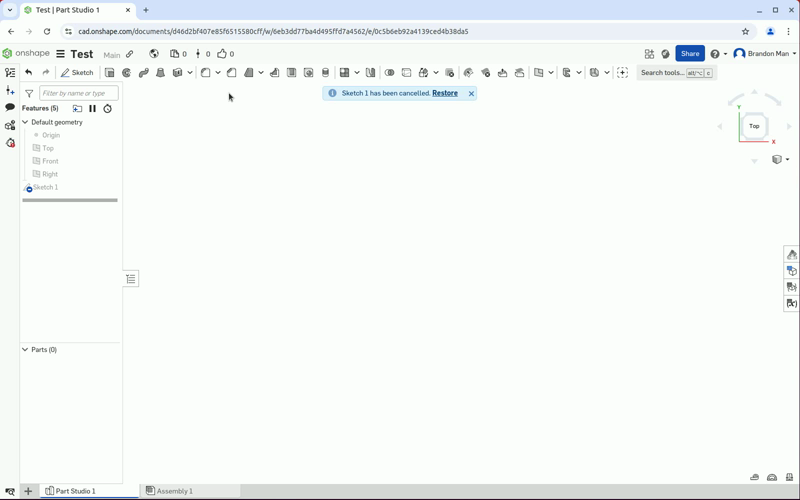
mouse_move(73, 352)
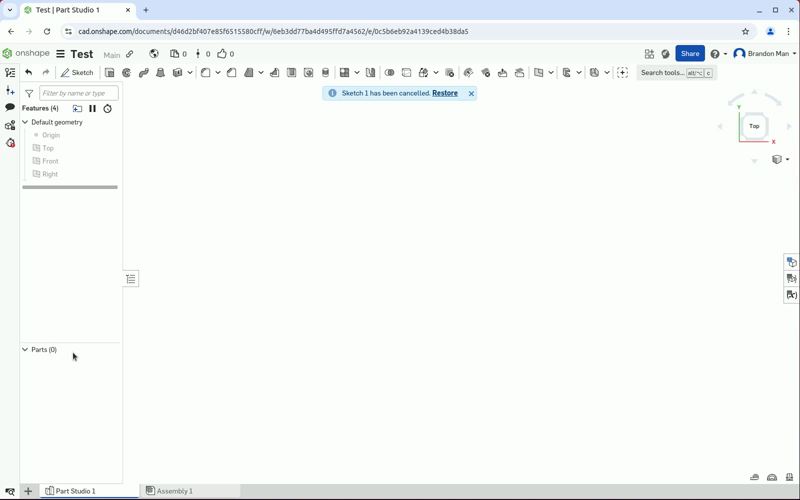
key(y)
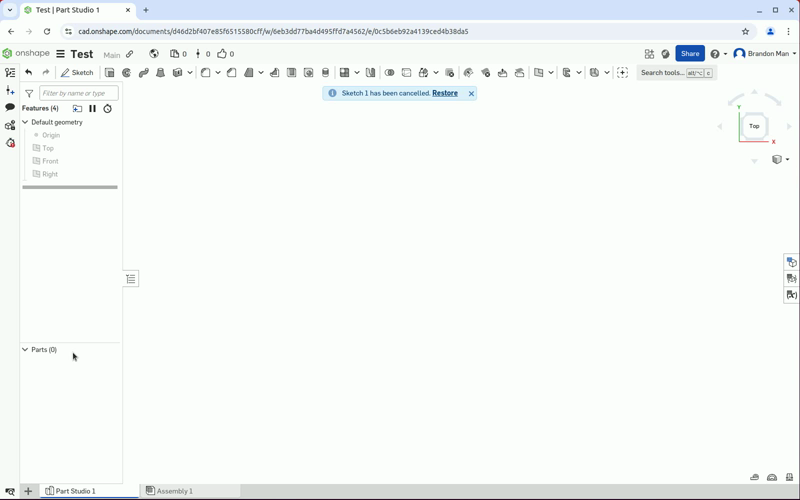
key(shift+p)
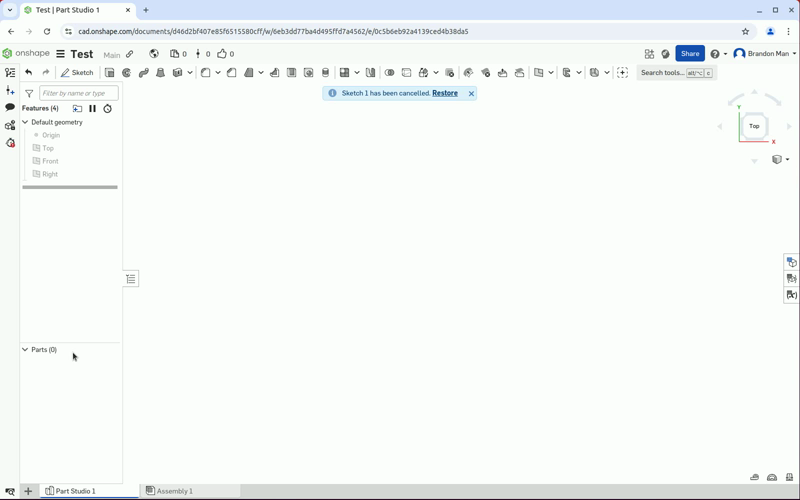
key(space)
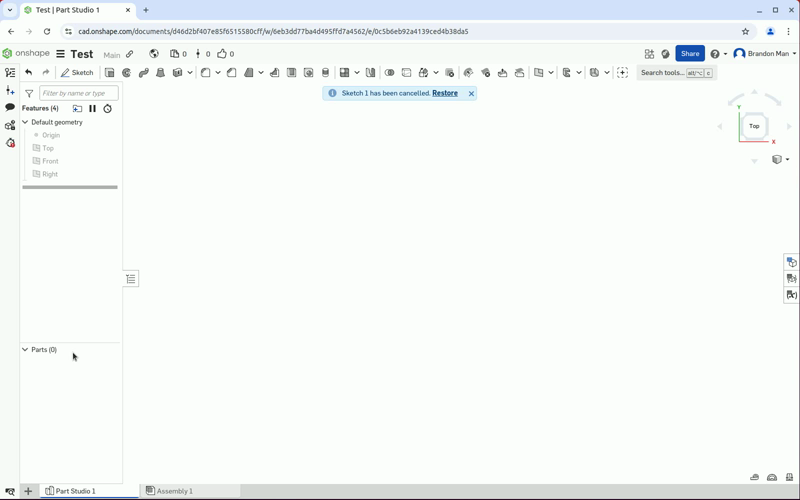
key_down(shift)
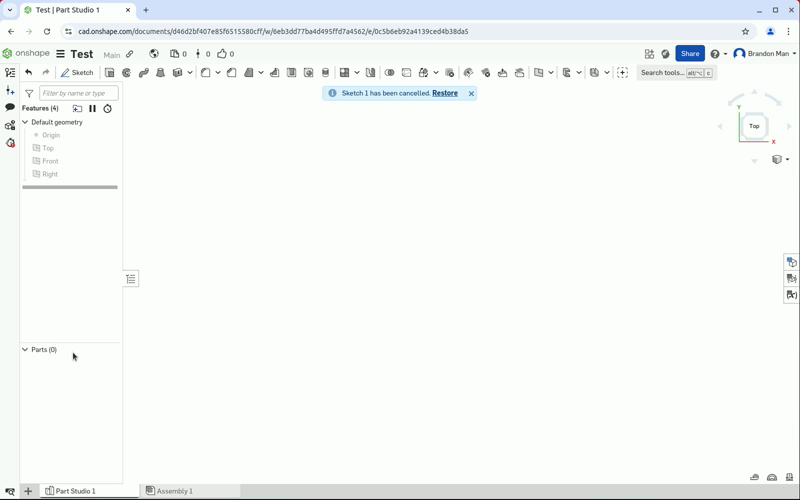
key(up)
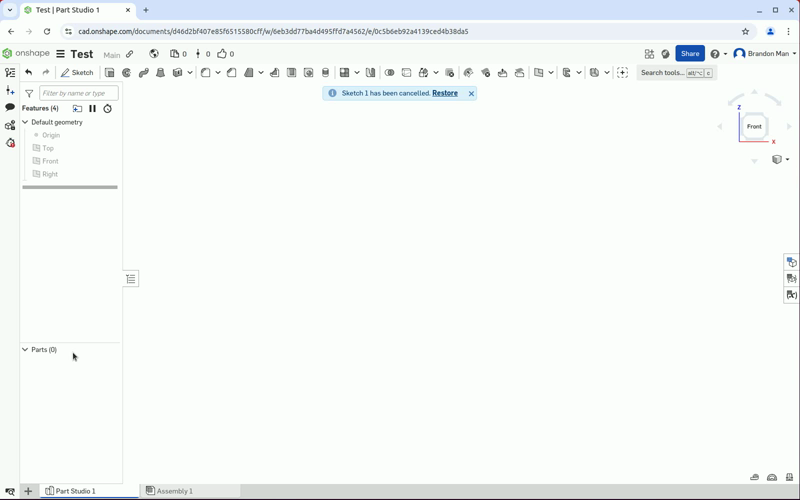
key_up(shift)
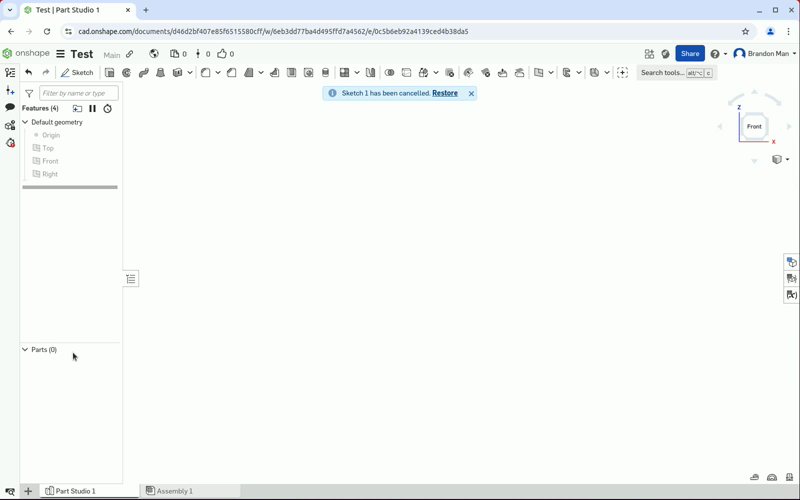
mouse_move(73, 352)
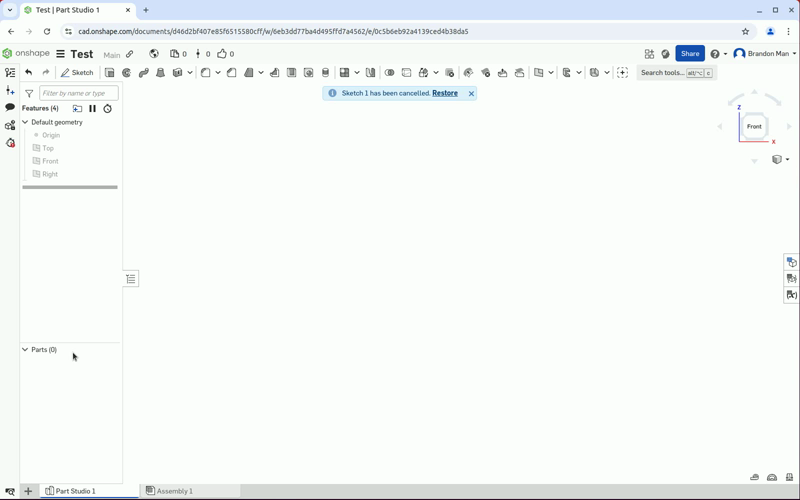
key(shift+y)
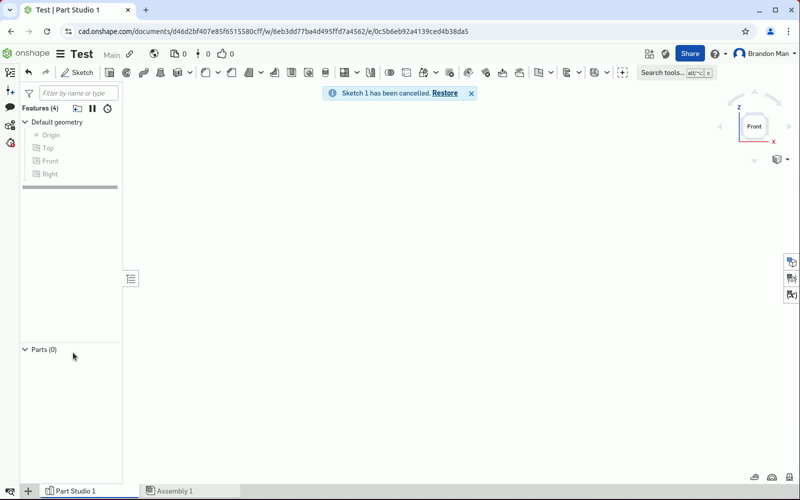
key(shift+s)
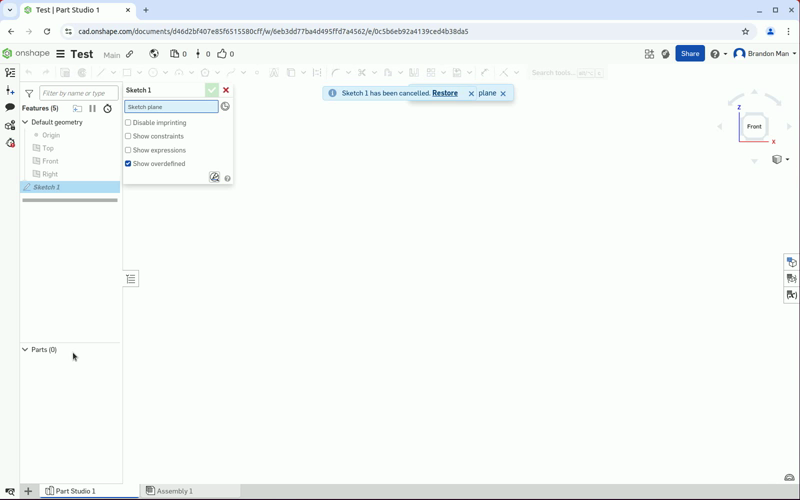
mouse_move(73, 163)
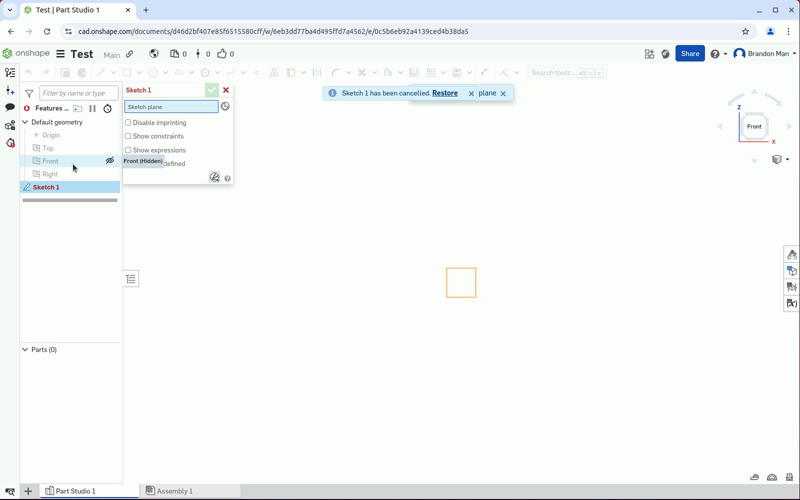
click(73, 163)
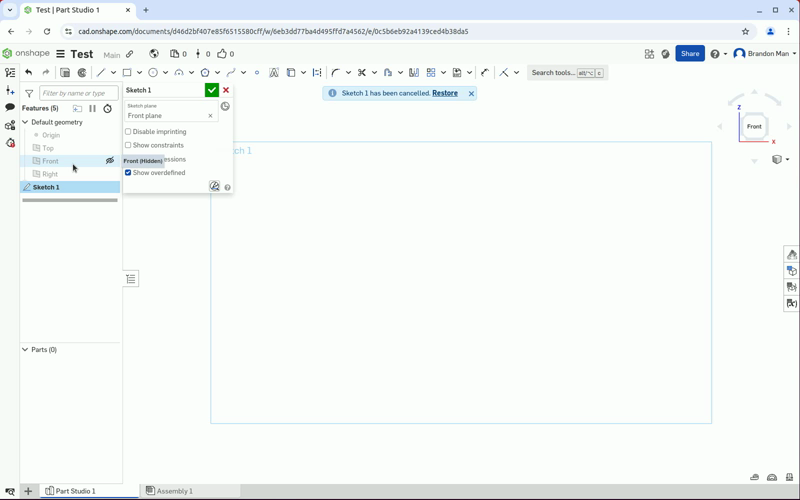
mouse_move(73, 352)
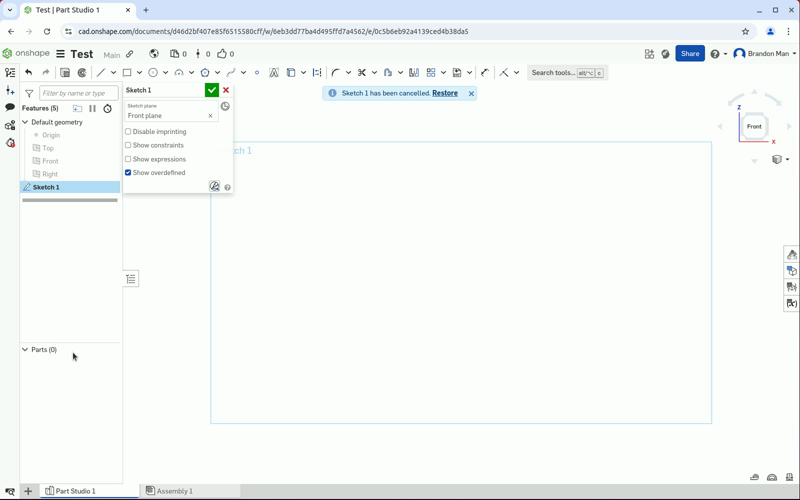
key(y)
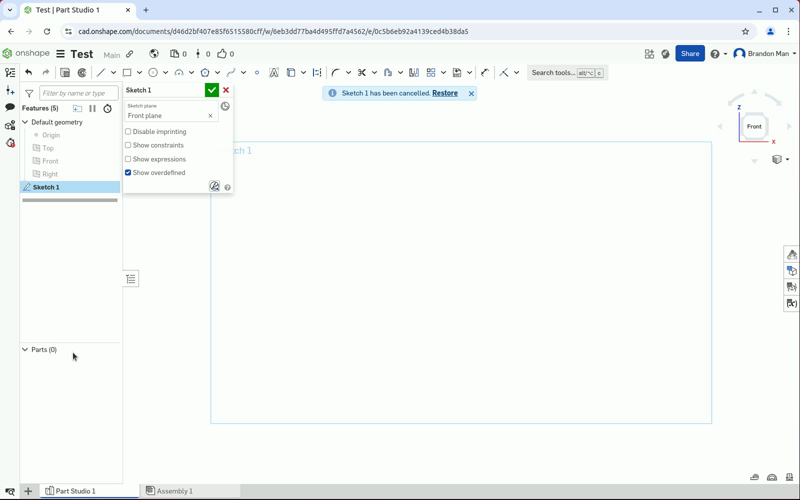
key(l)
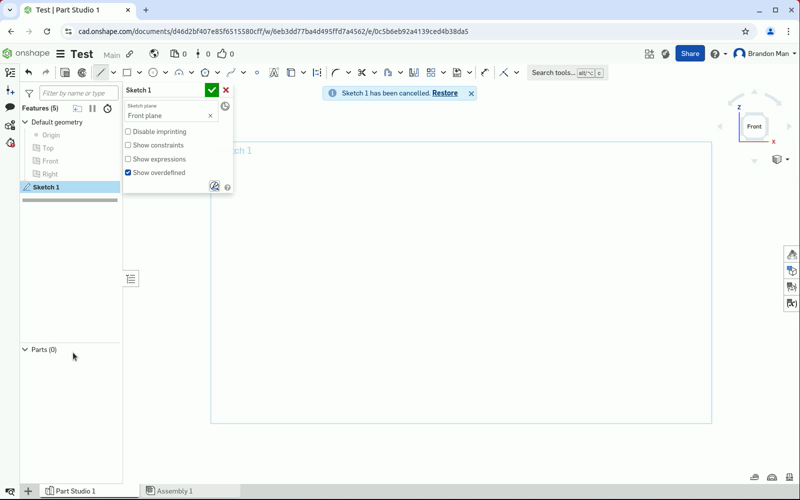
key_down(shift)
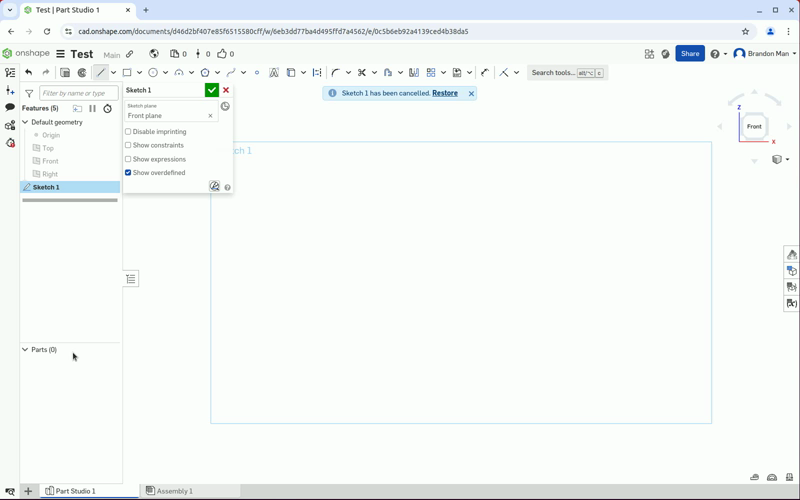
mouse_move(348, 391)
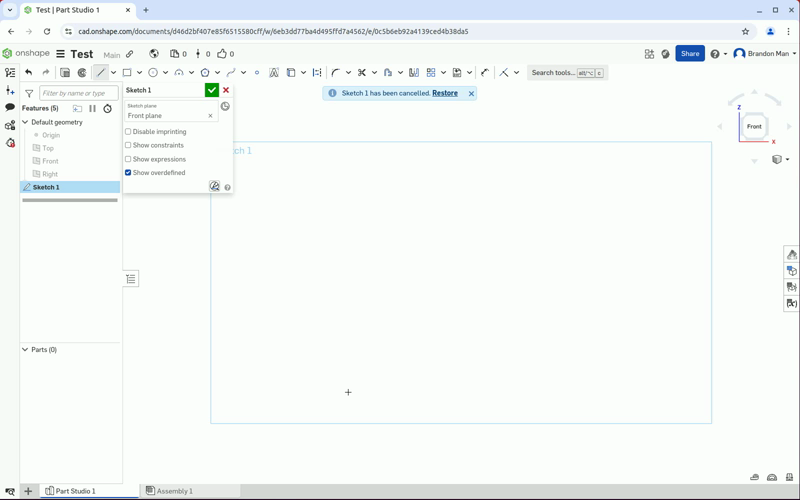
click(348, 391)
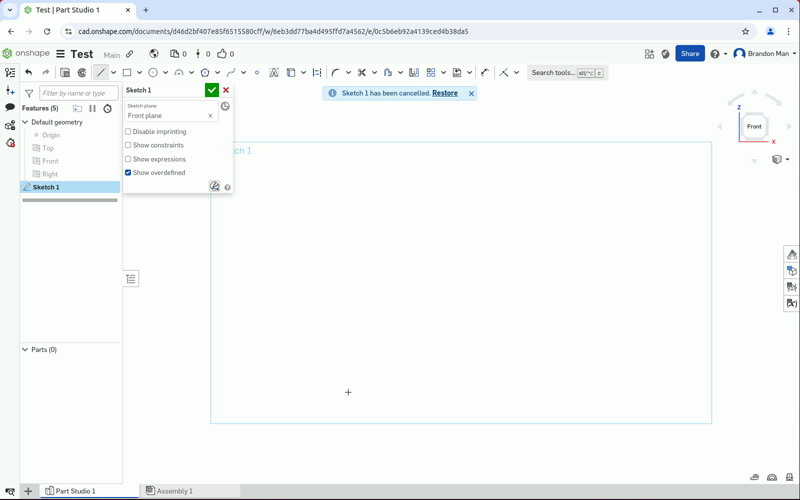
key_up(shift)
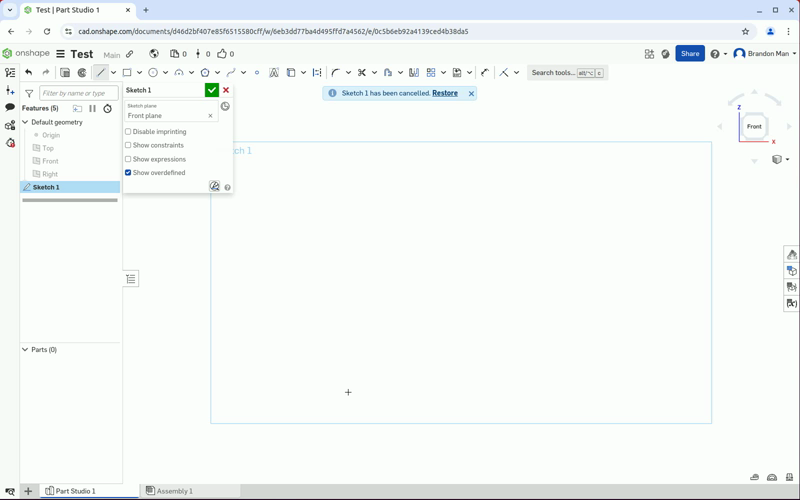
key_down(shift)
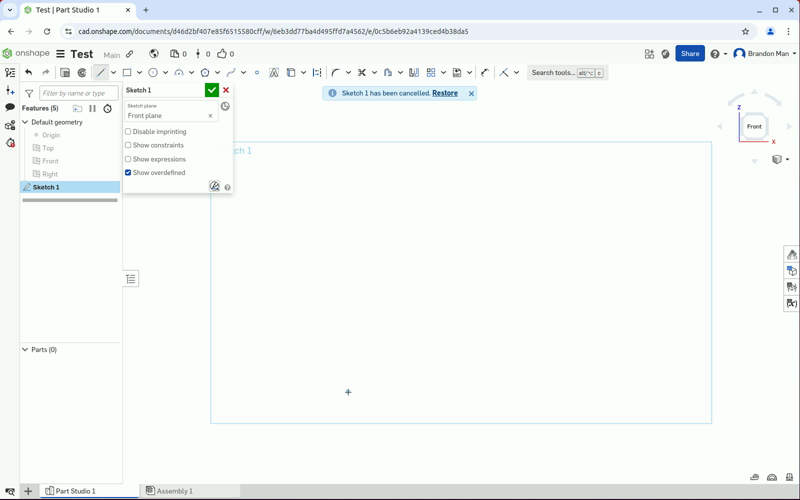
mouse_move(423, 391)
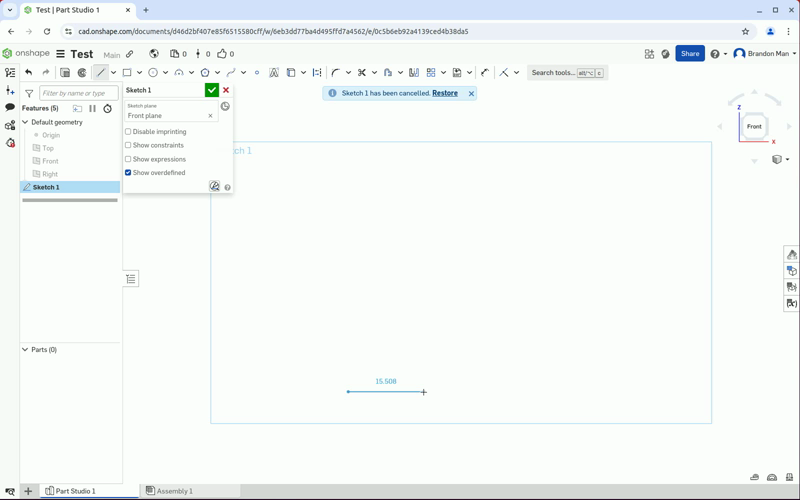
click(423, 391)
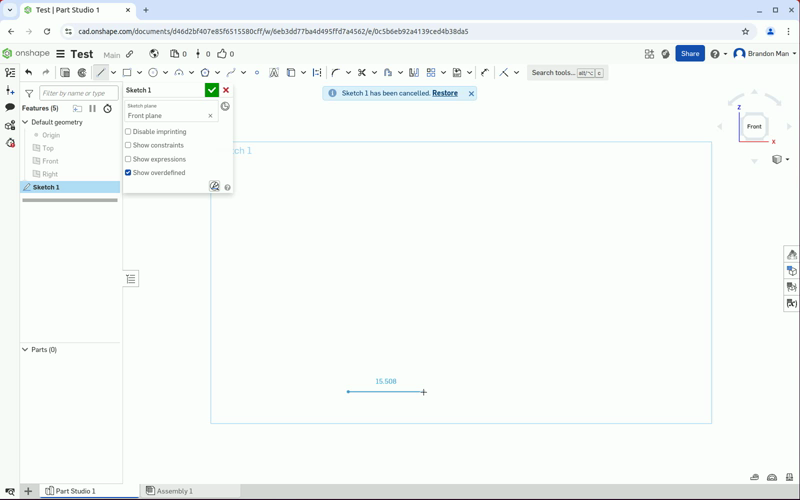
key_up(shift)
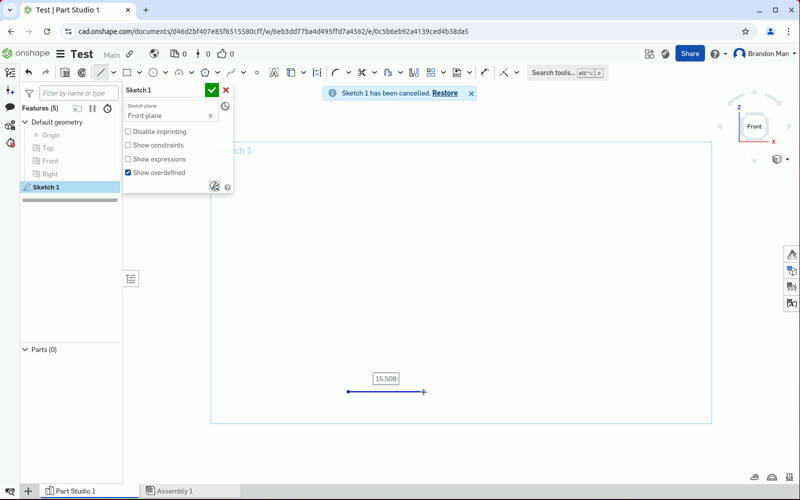
key_down(shift)
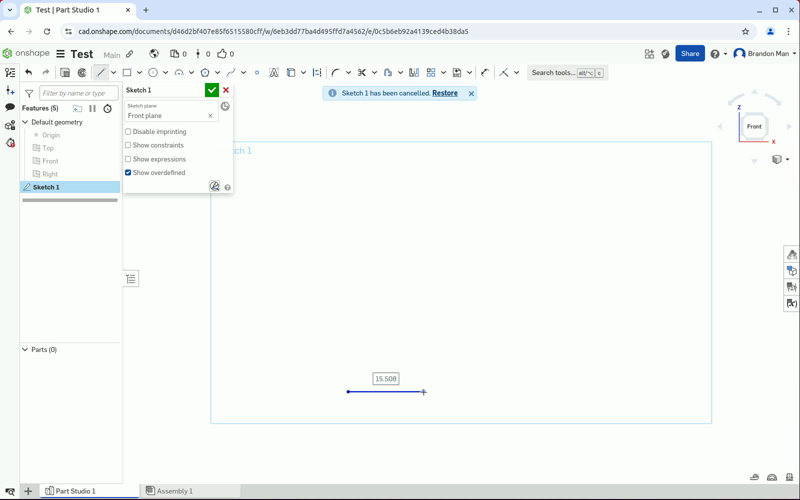
mouse_move(423, 316)
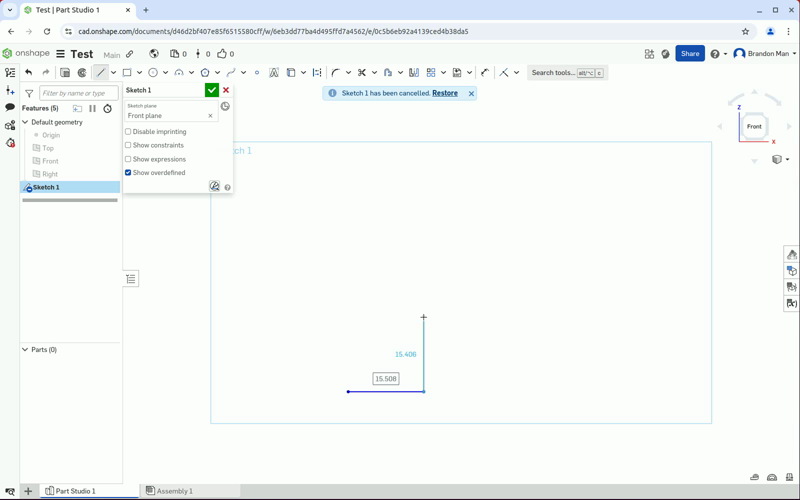
click(423, 316)
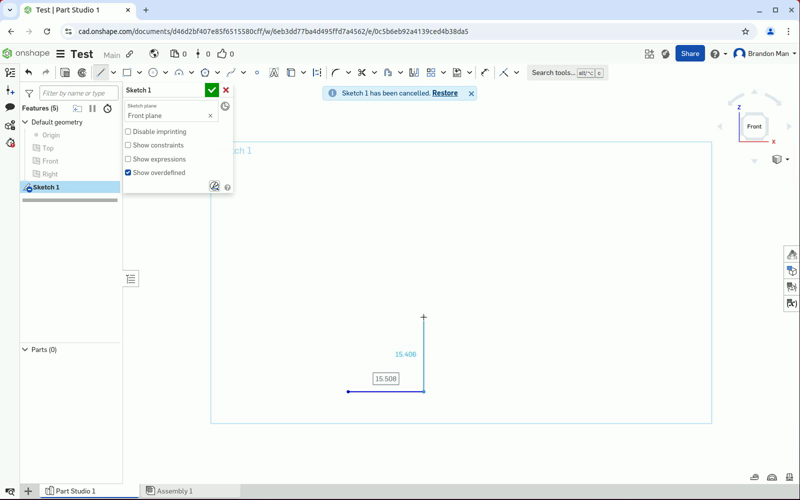
key_up(shift)
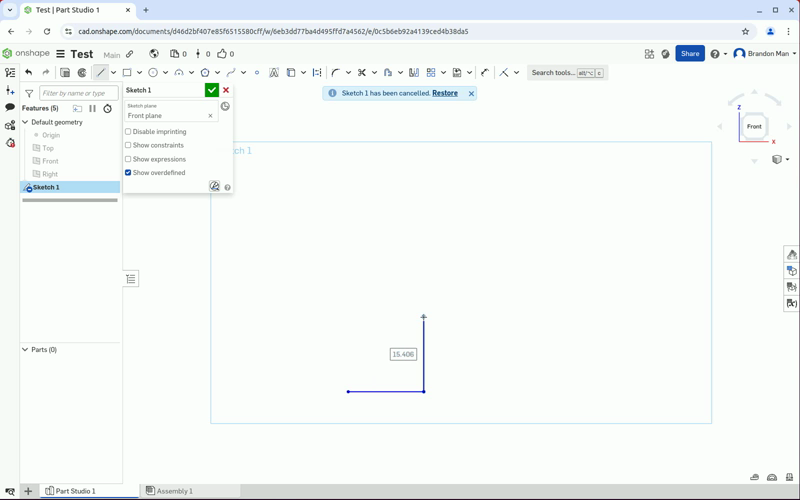
key_down(shift)
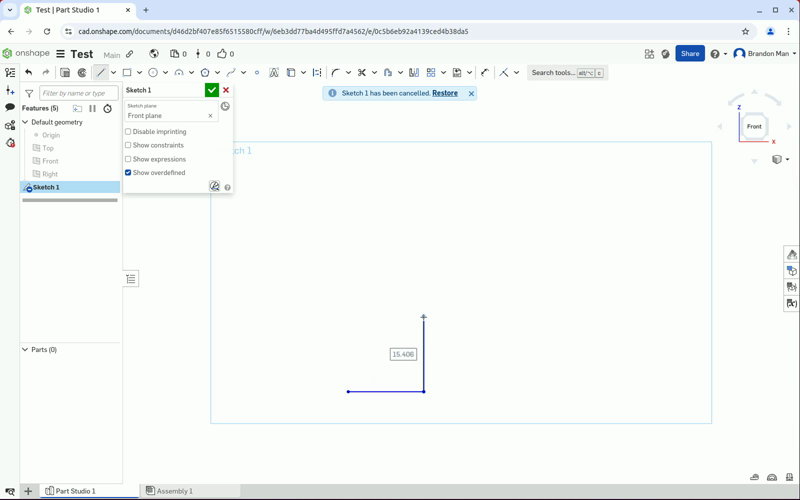
mouse_move(496, 316)
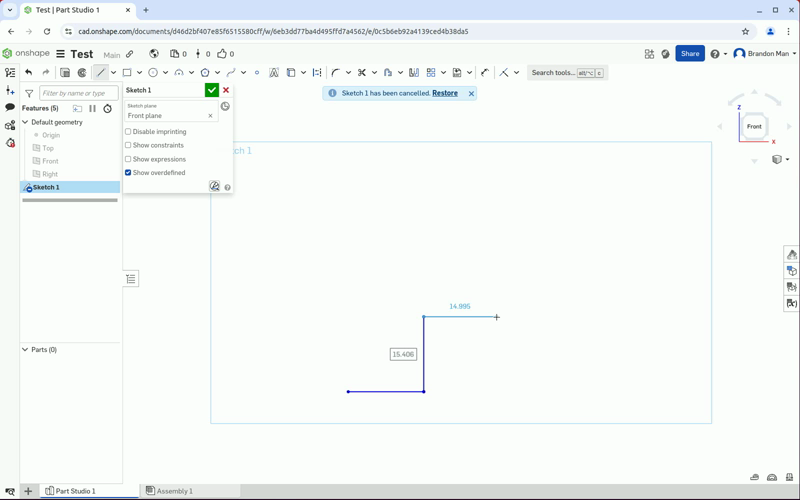
click(496, 316)
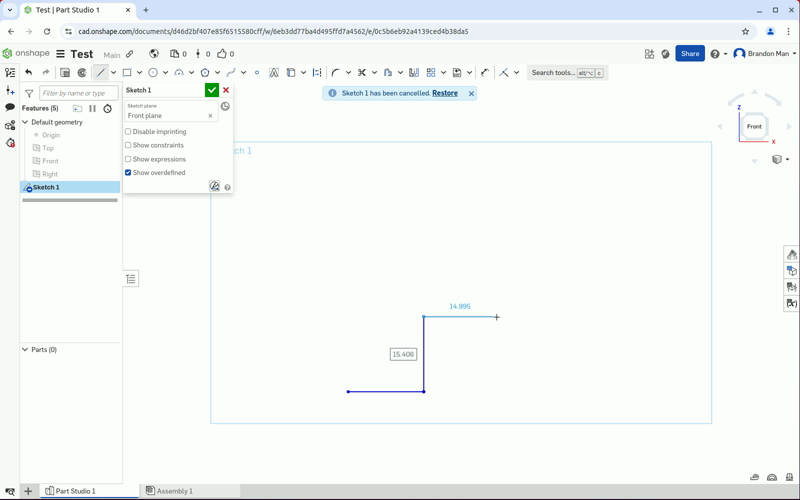
key_up(shift)
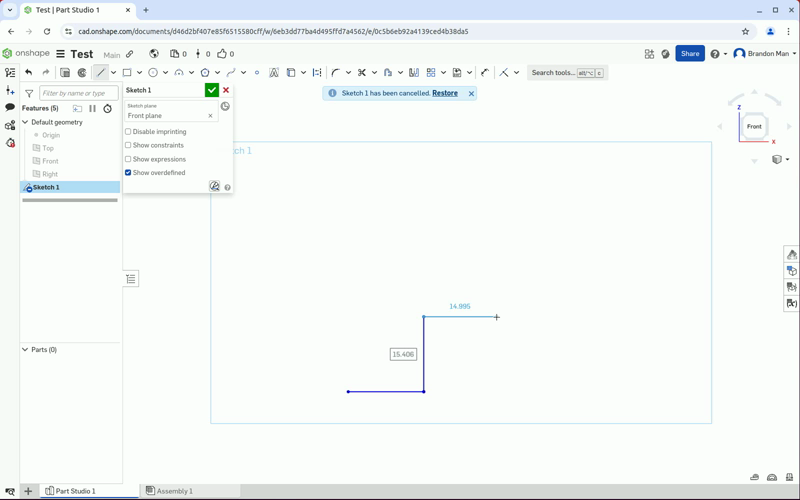
key_down(shift)
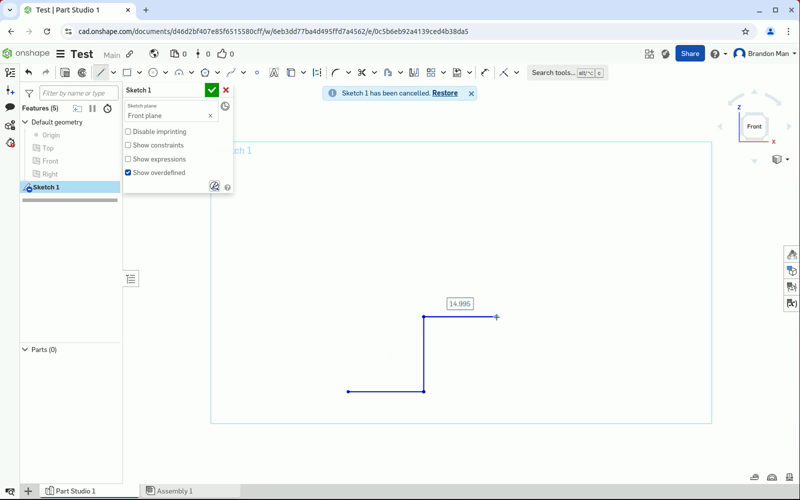
mouse_move(496, 392)
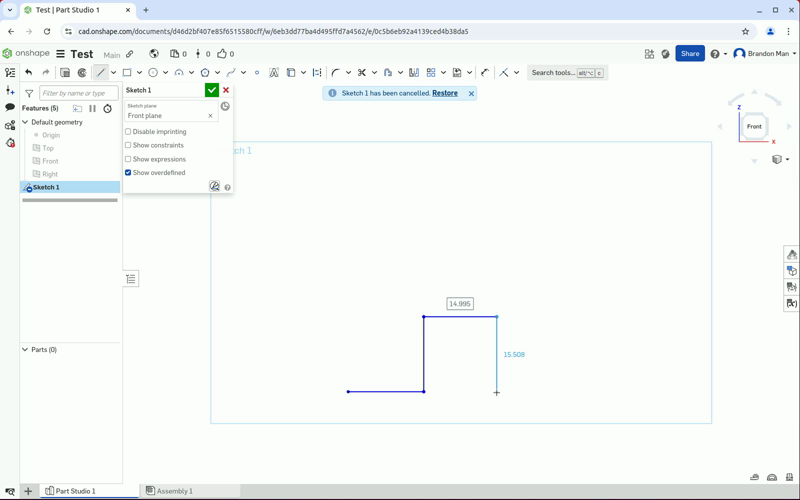
click(496, 392)
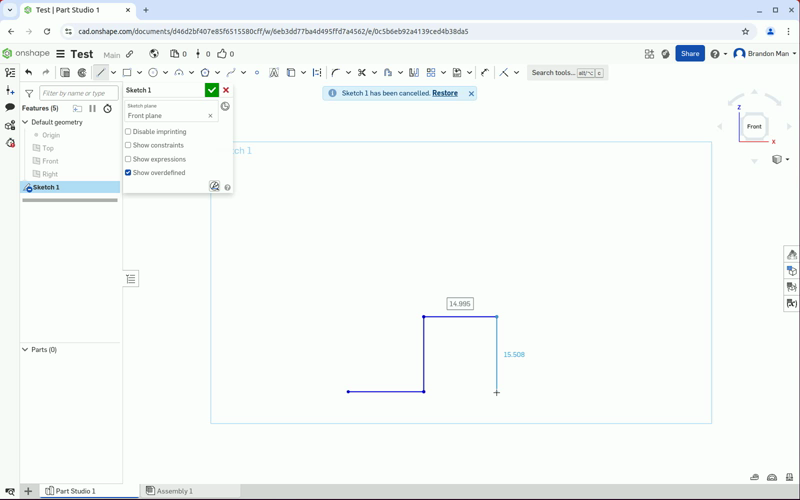
key_up(shift)
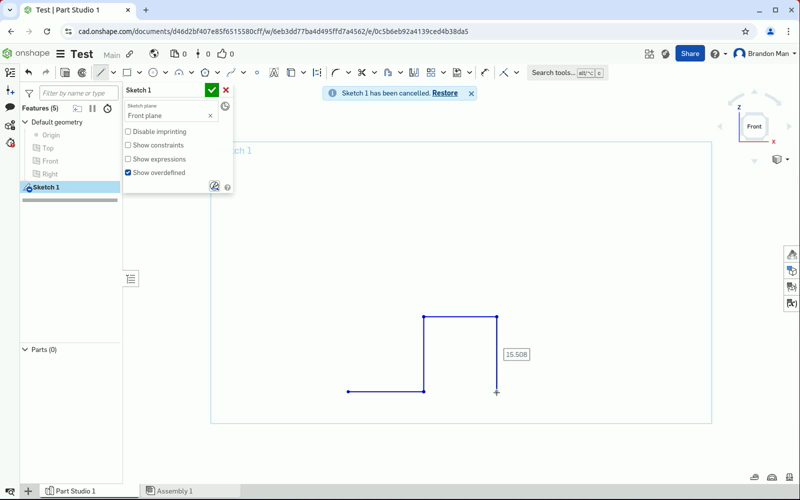
key_down(shift)
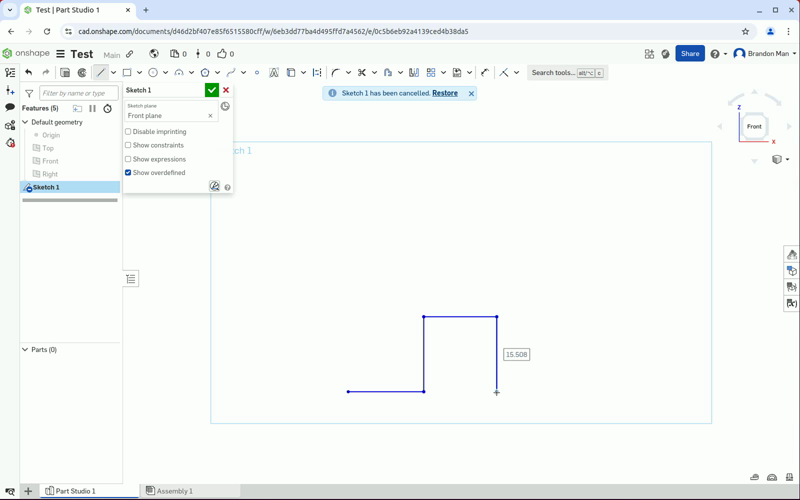
mouse_move(572, 392)
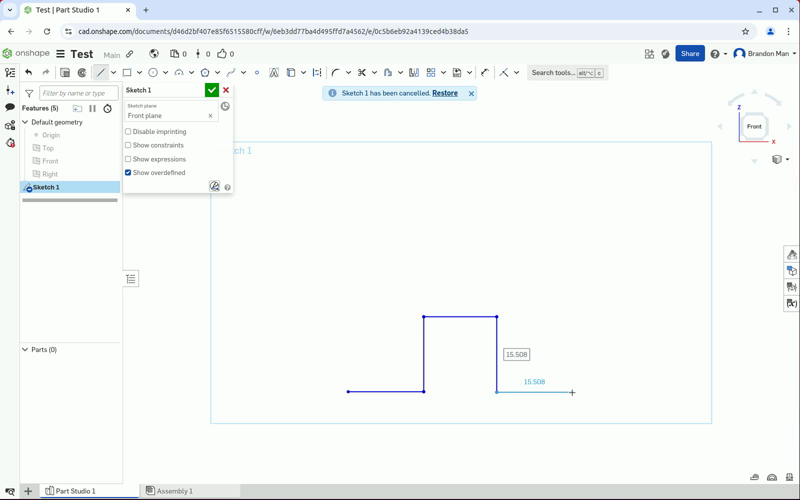
click(572, 392)
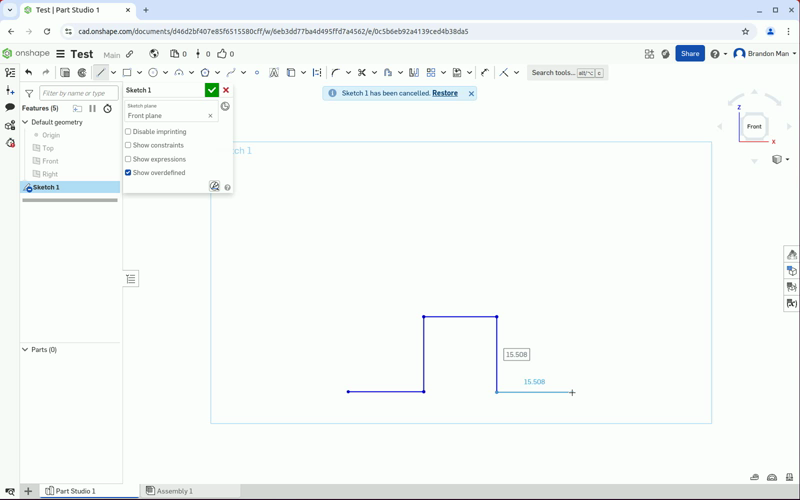
key_up(shift)
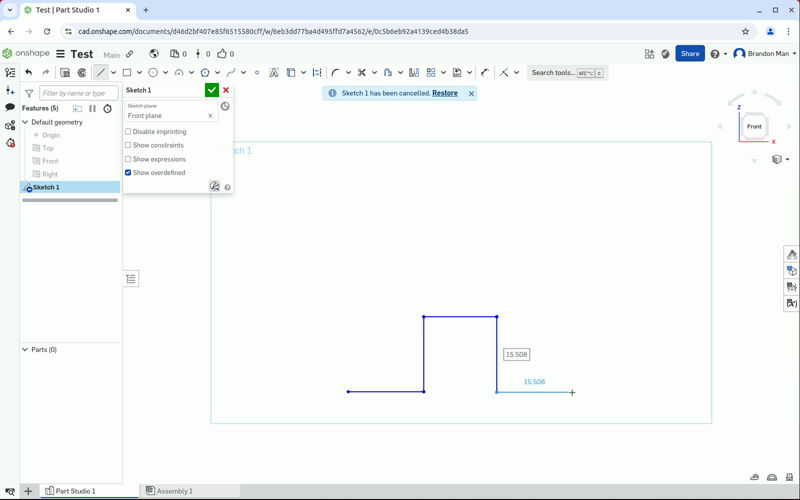
key_down(shift)
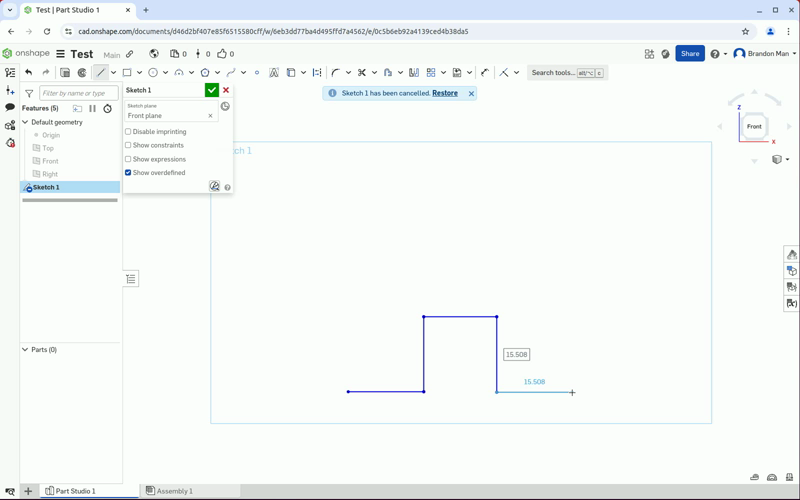
mouse_move(572, 248)
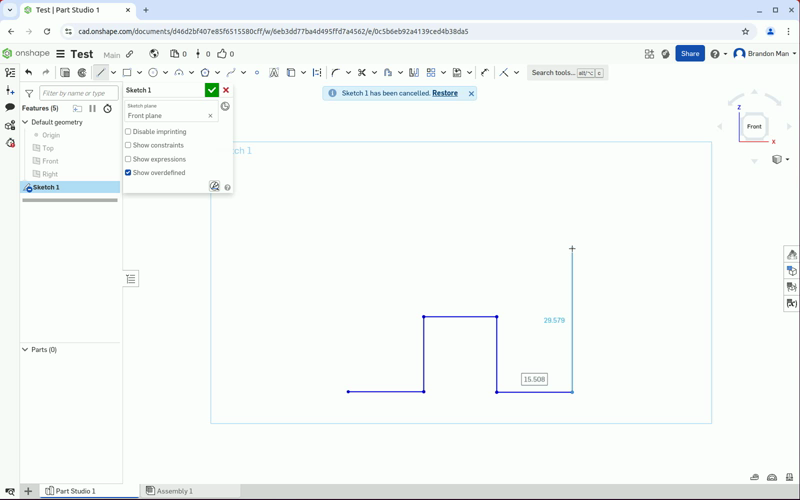
click(572, 248)
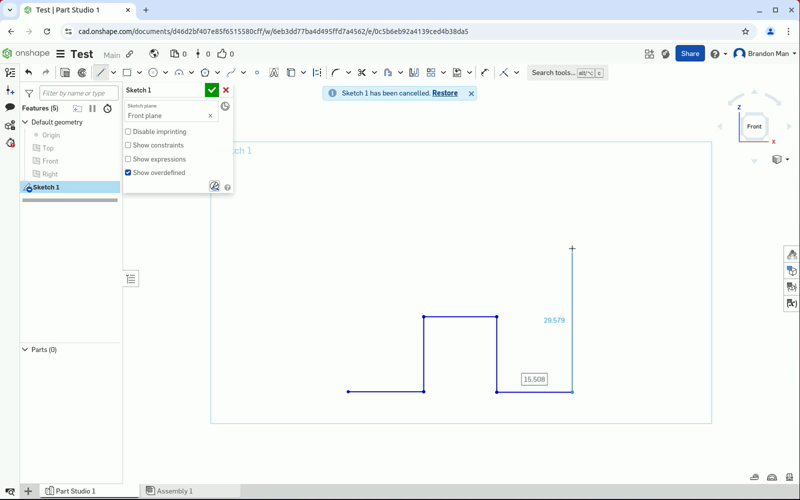
key_up(shift)
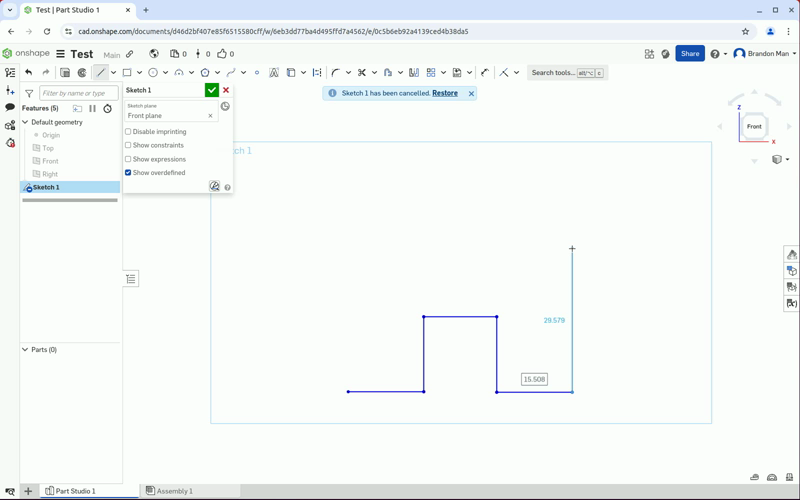
key_down(shift)
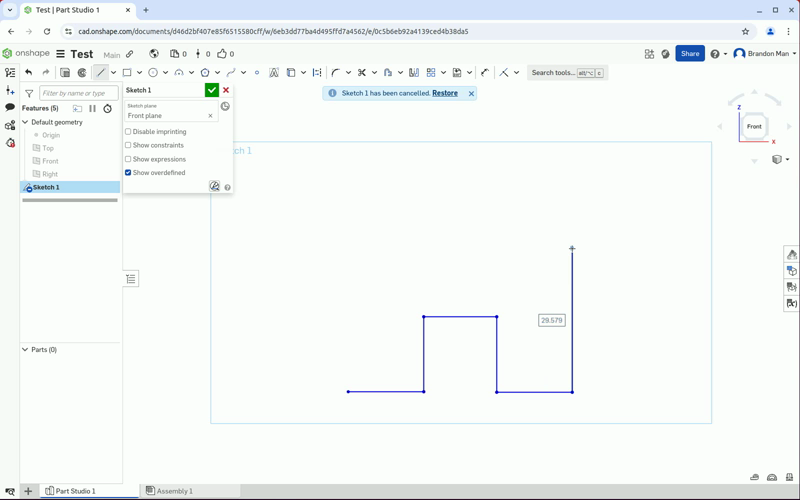
mouse_move(496, 248)
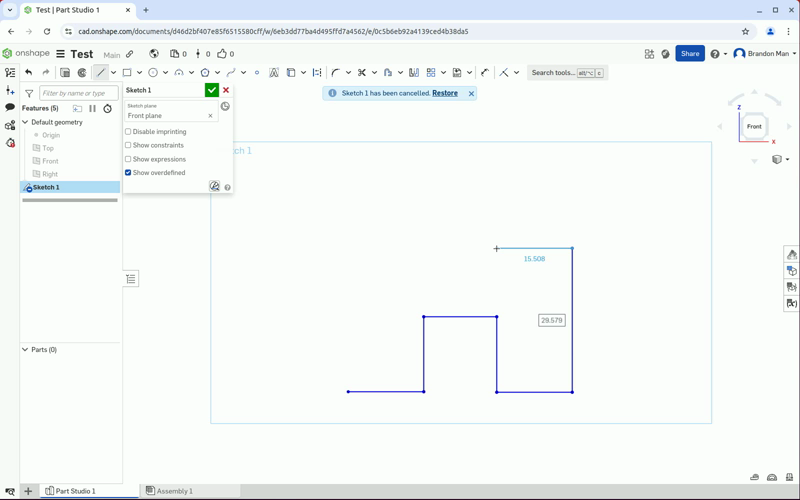
click(496, 248)
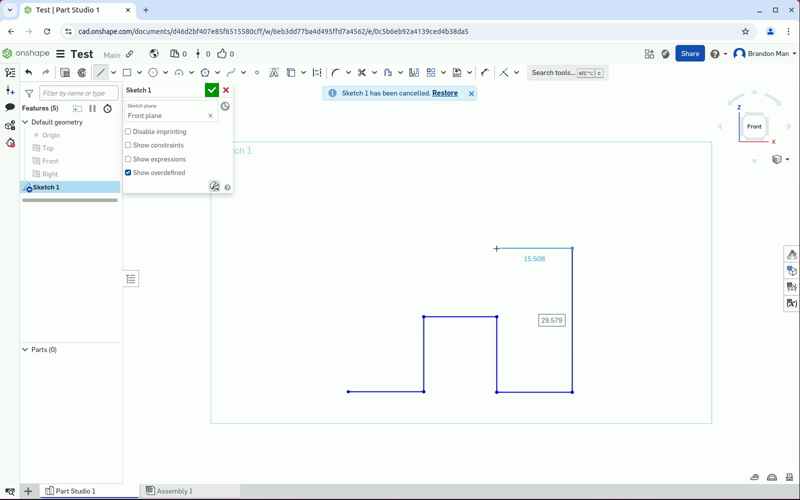
key_up(shift)
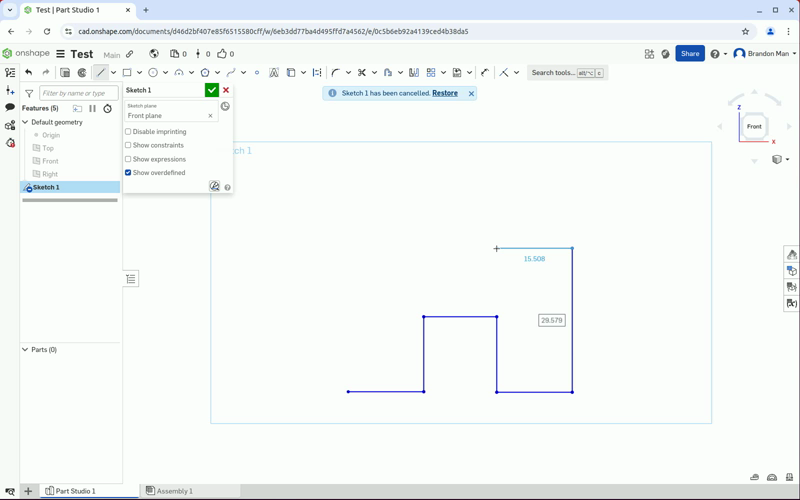
key_down(shift)
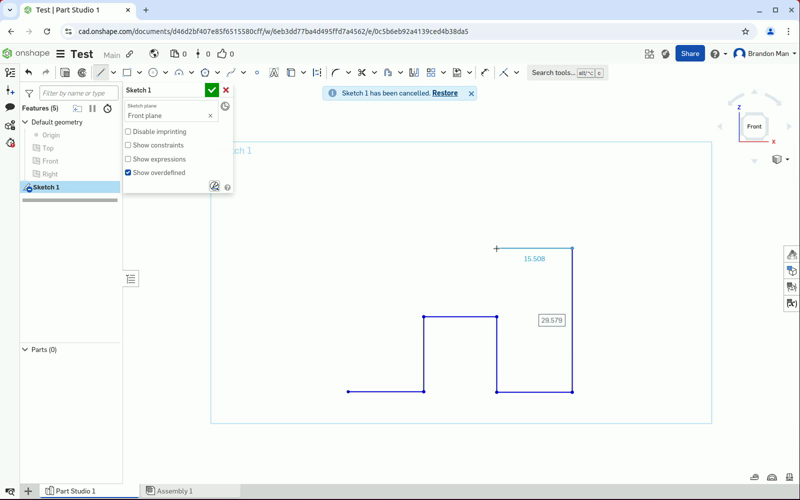
mouse_move(423, 248)
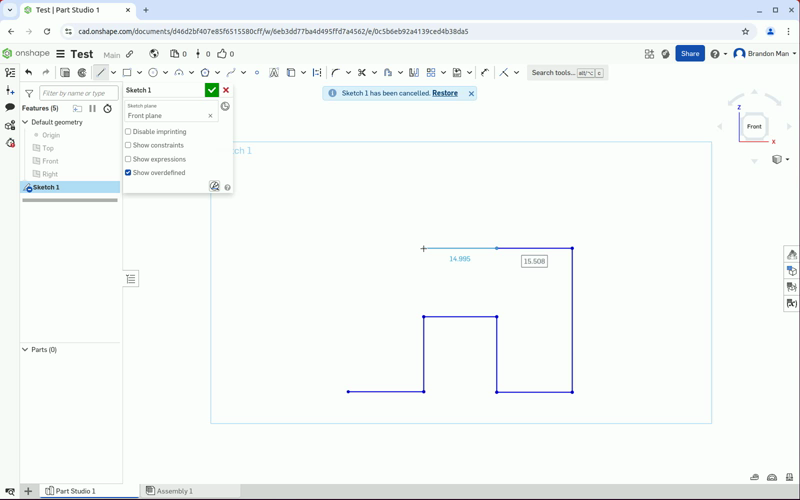
click(423, 248)
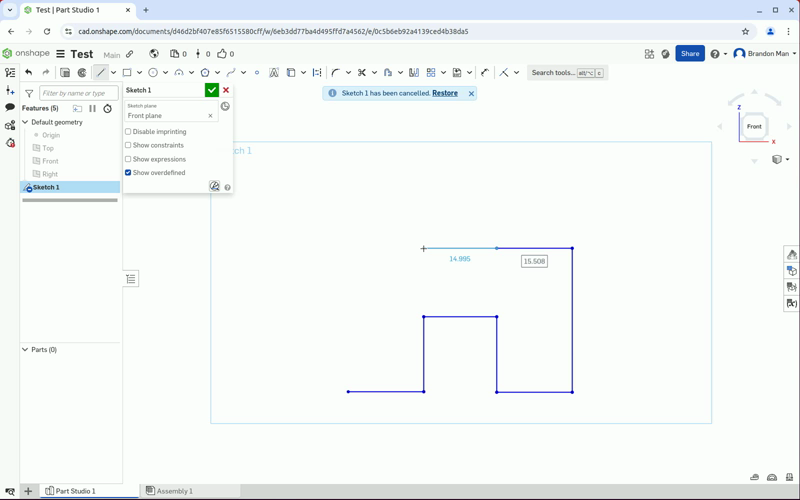
key_up(shift)
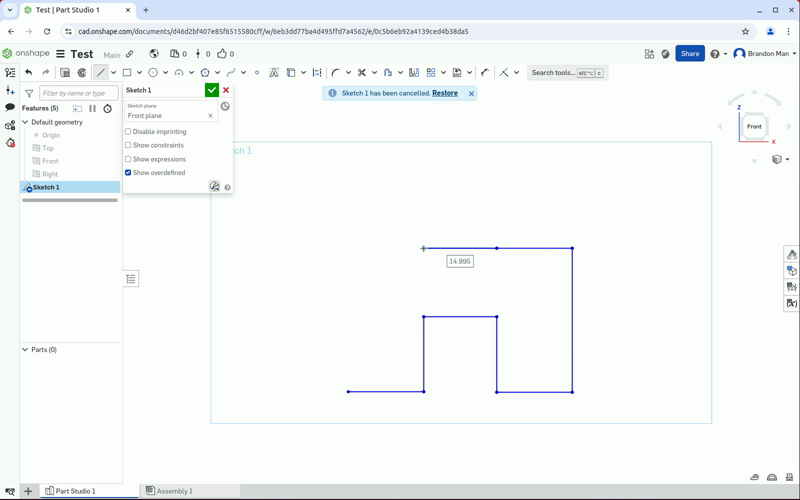
key_down(shift)
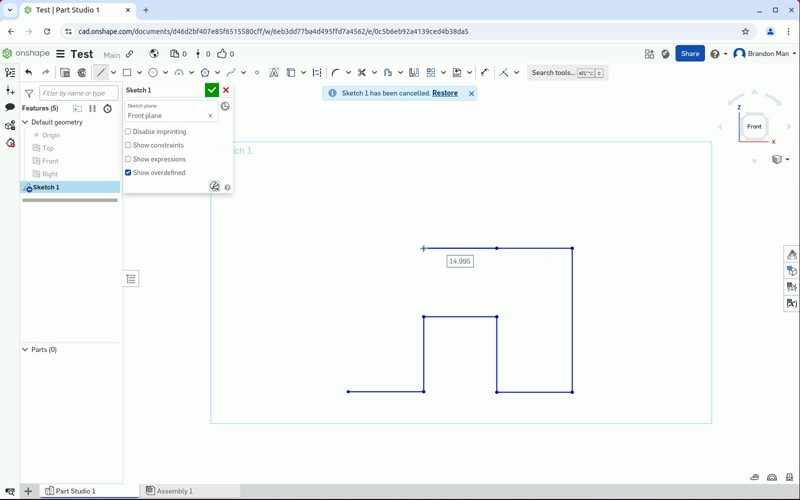
mouse_move(348, 248)
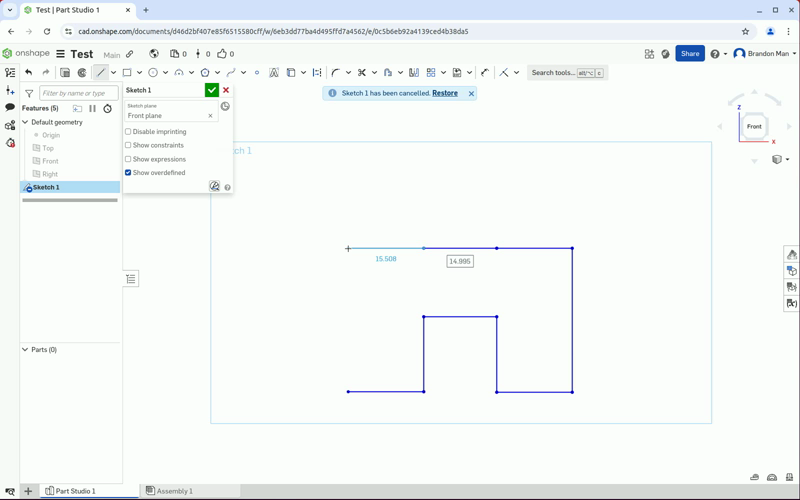
click(348, 248)
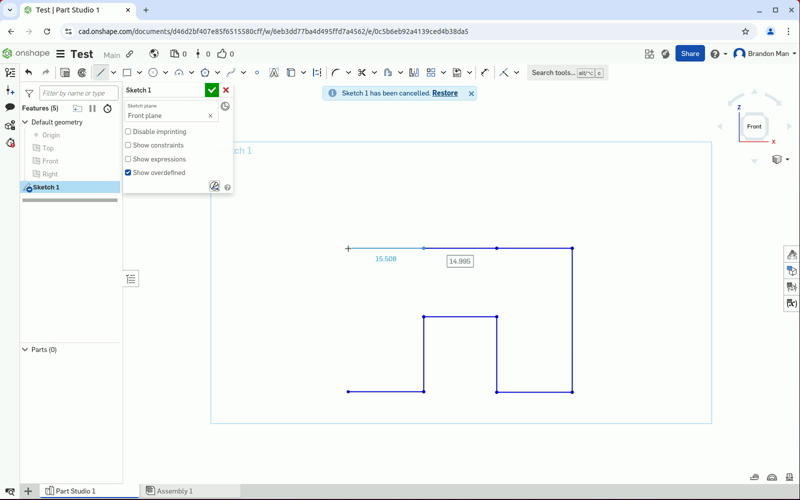
key_up(shift)
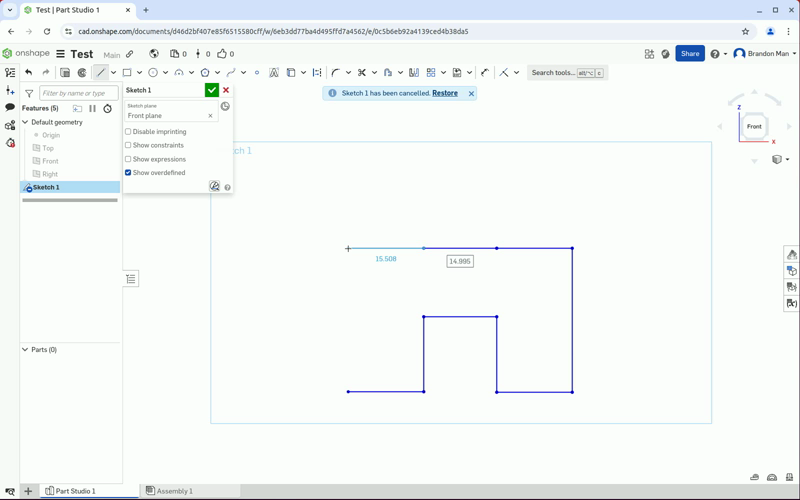
key_down(shift)
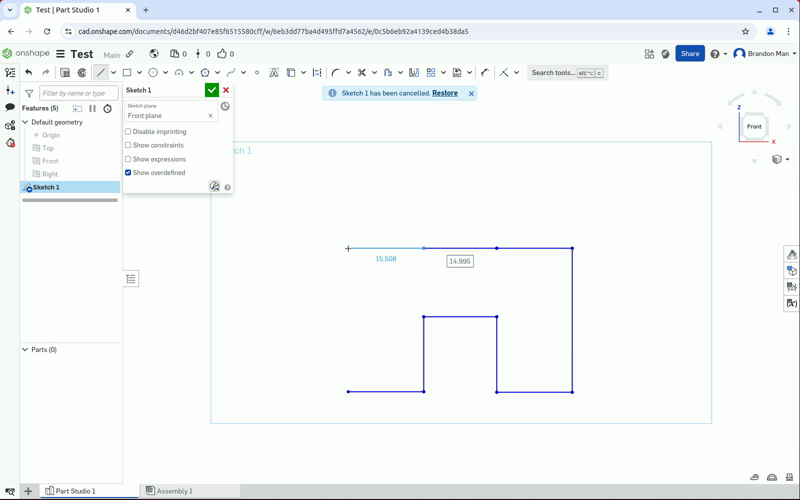
mouse_move(348, 391)
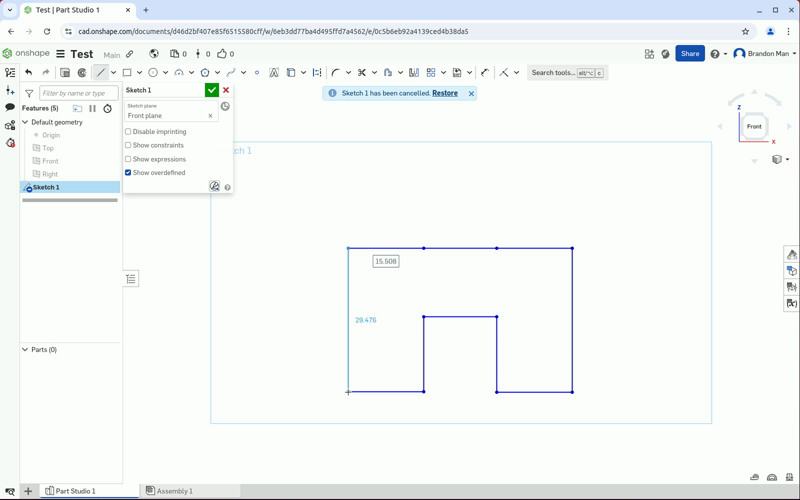
key_up(shift)
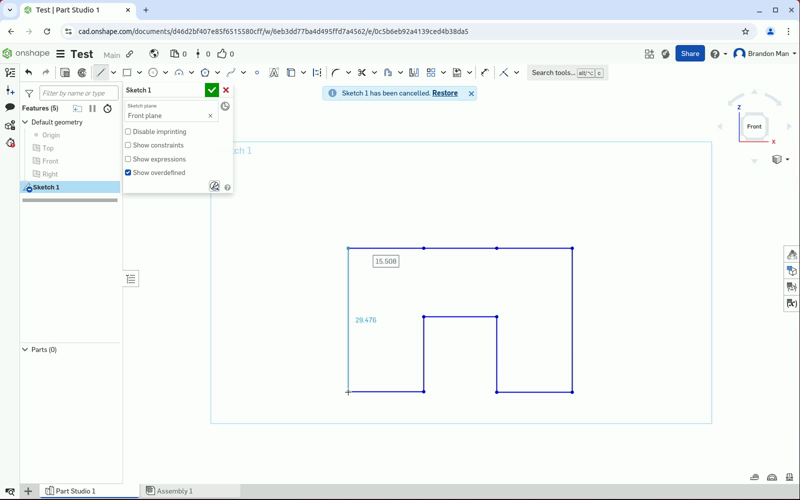
click(348, 391)
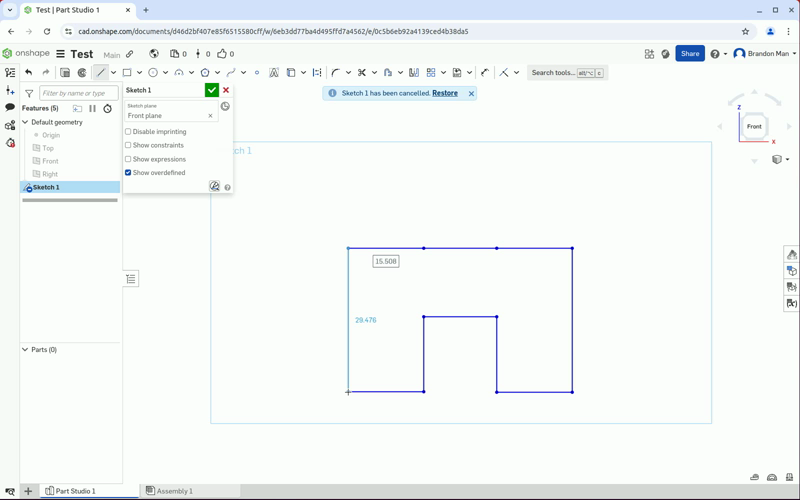
key(esc)
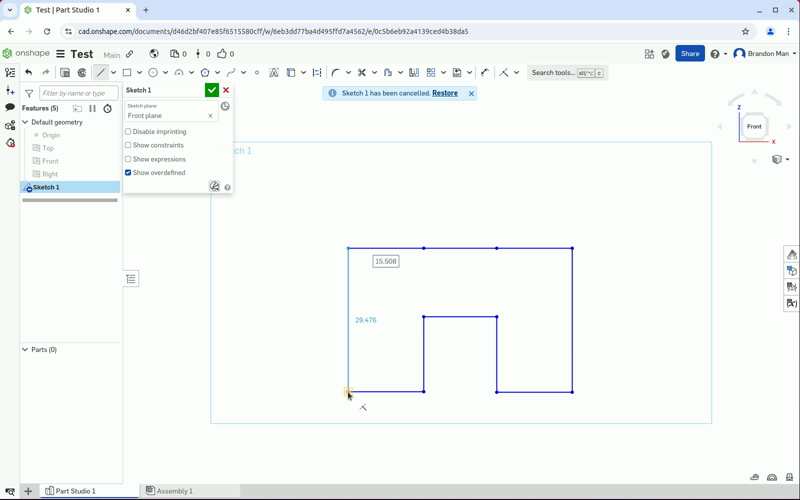
mouse_move(546, 369)
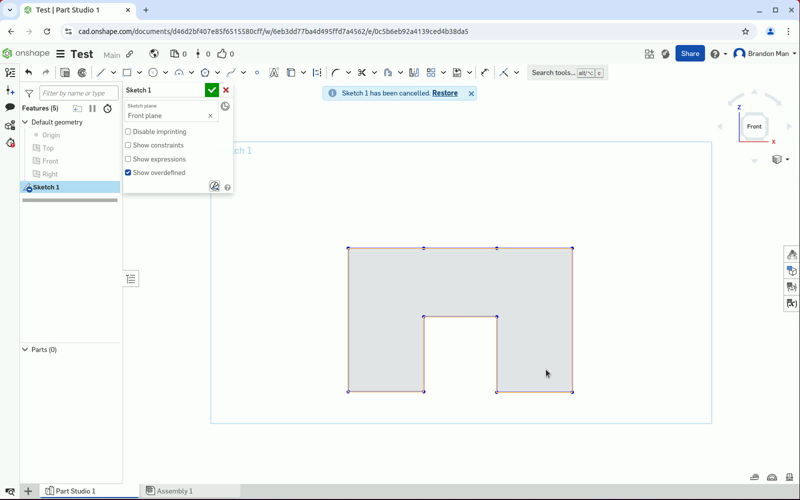
click(546, 369)
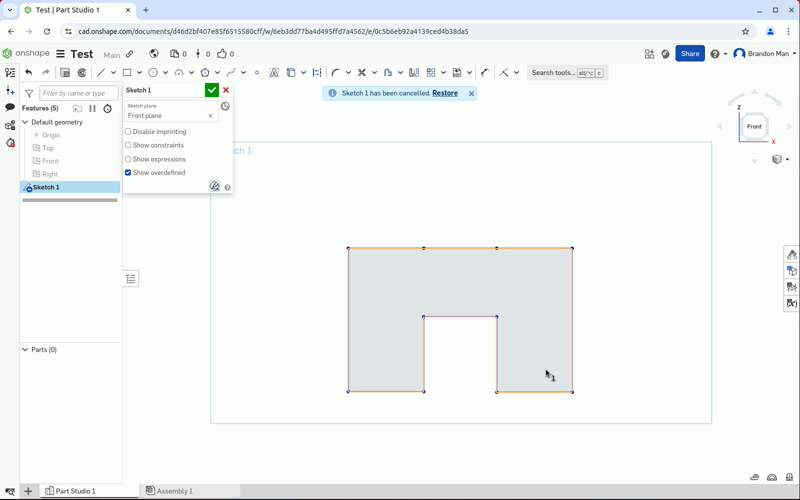
mouse_move(73, 352)
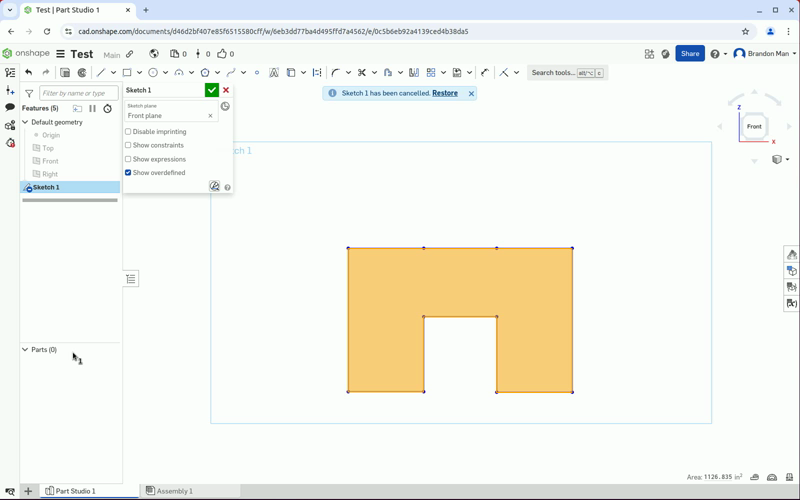
key(shift+y)
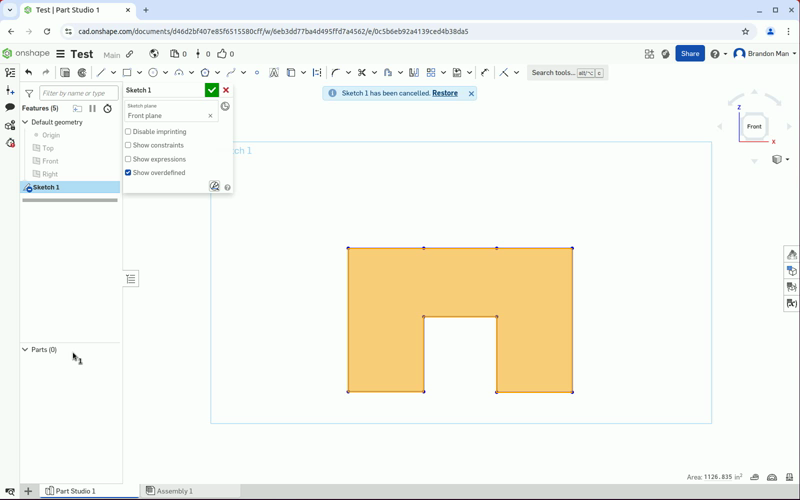
key(shift+e)
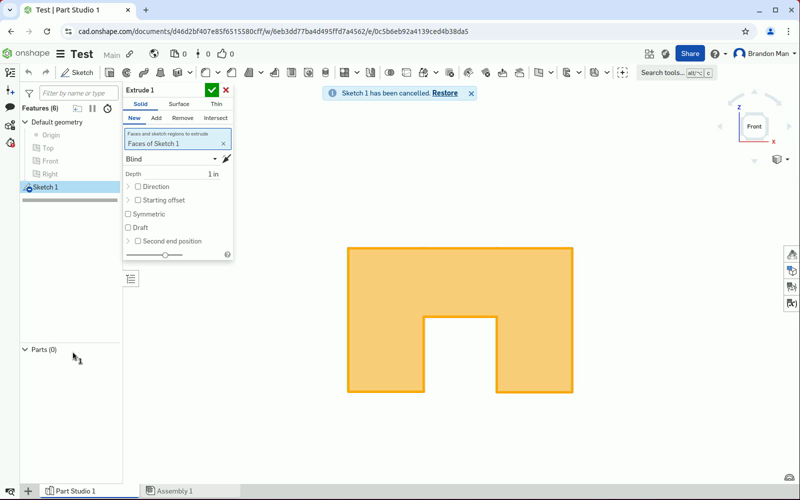
mouse_move(143, 106)
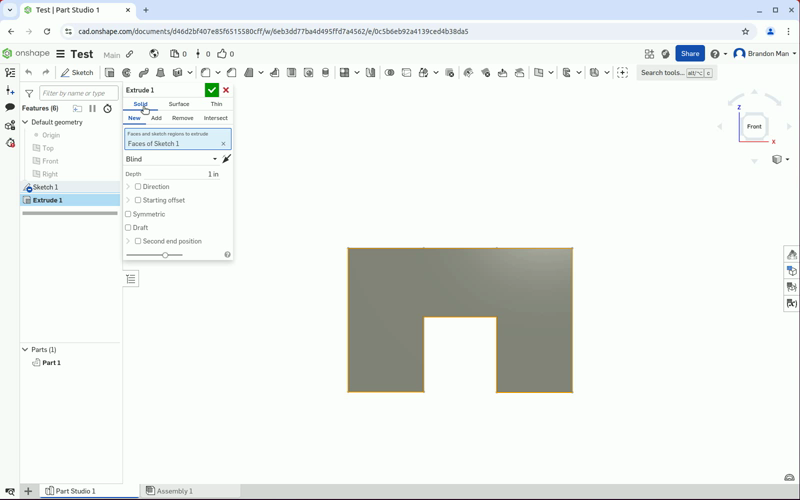
click(143, 106)
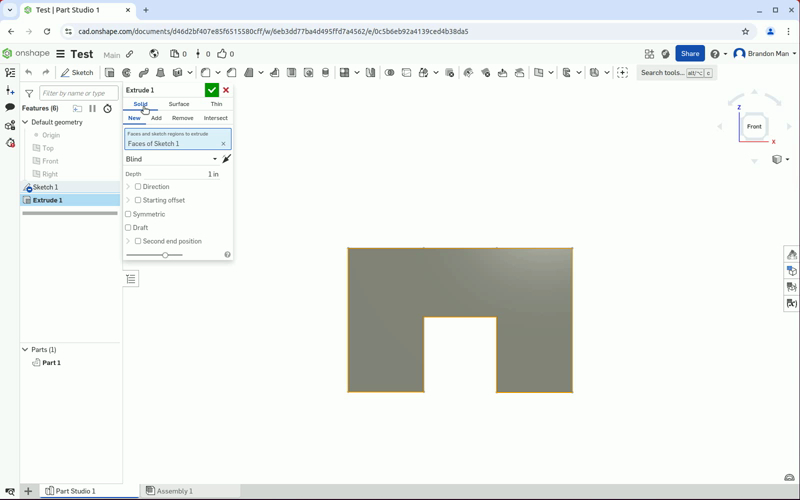
mouse_move(137, 120)
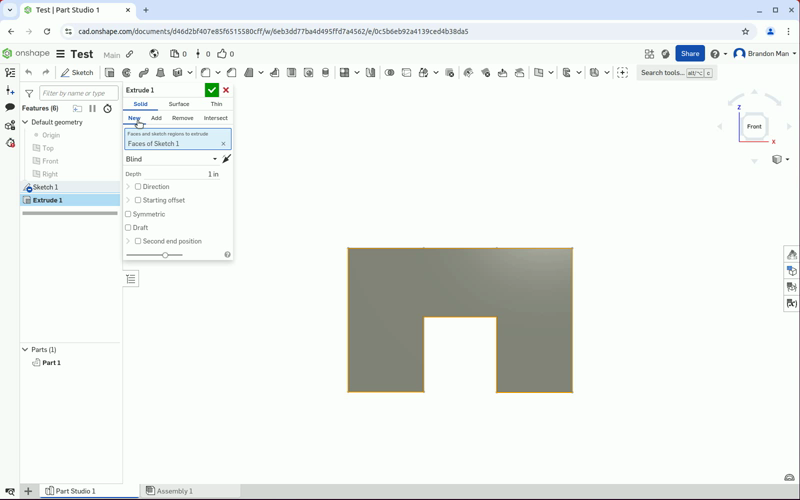
click(137, 120)
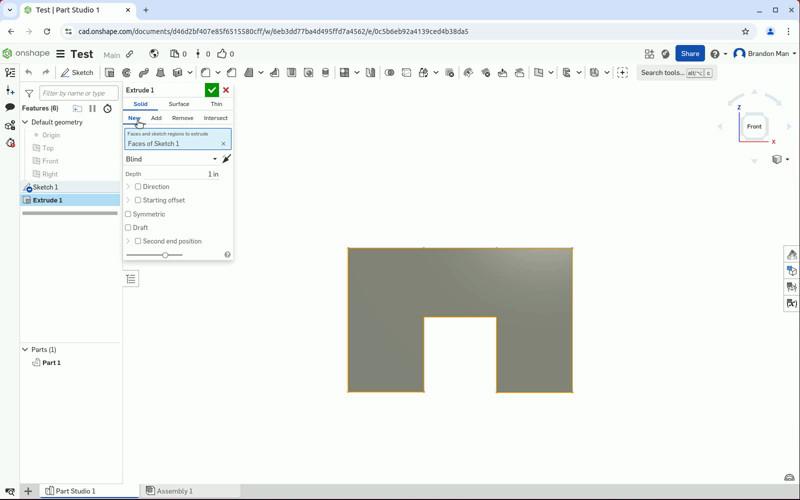
key(tab, 4)
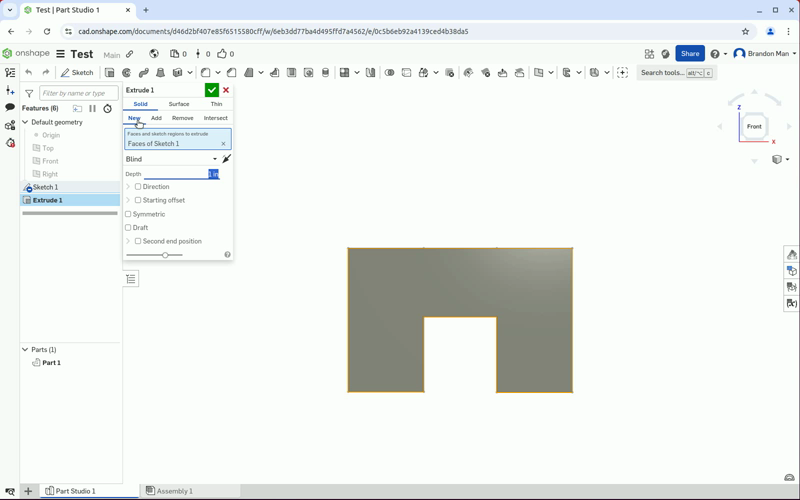
text(19.979)
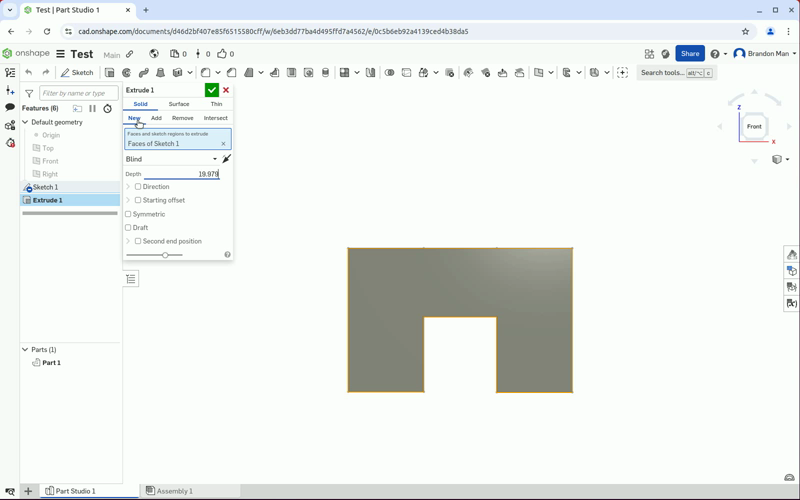
key(enter)
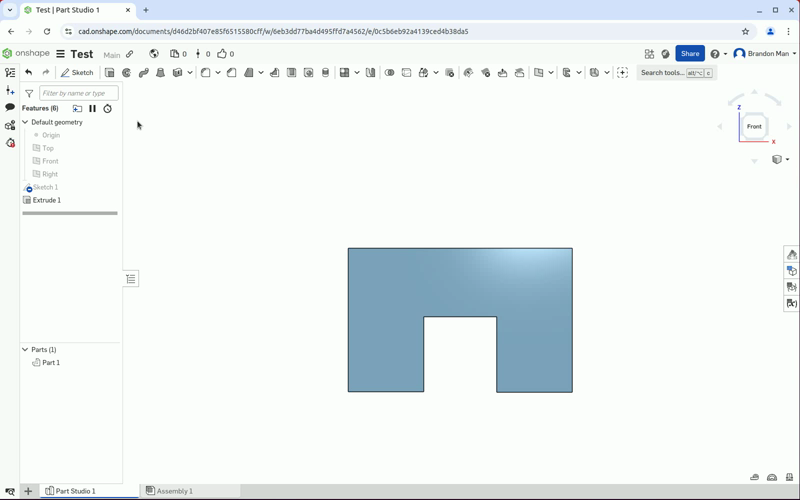
key(shift+h)
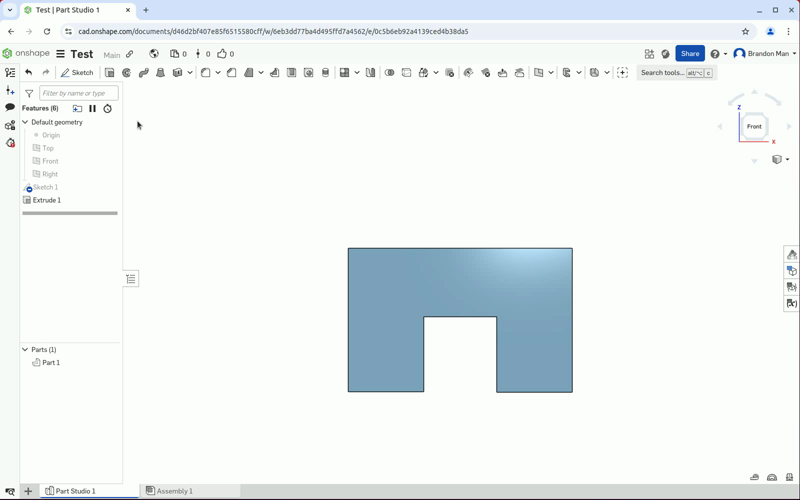
key(shift+h)
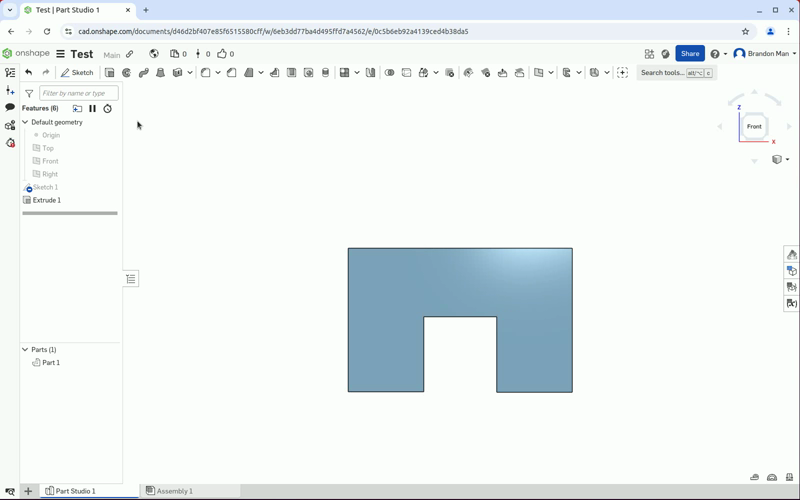
mouse_move(73, 189)
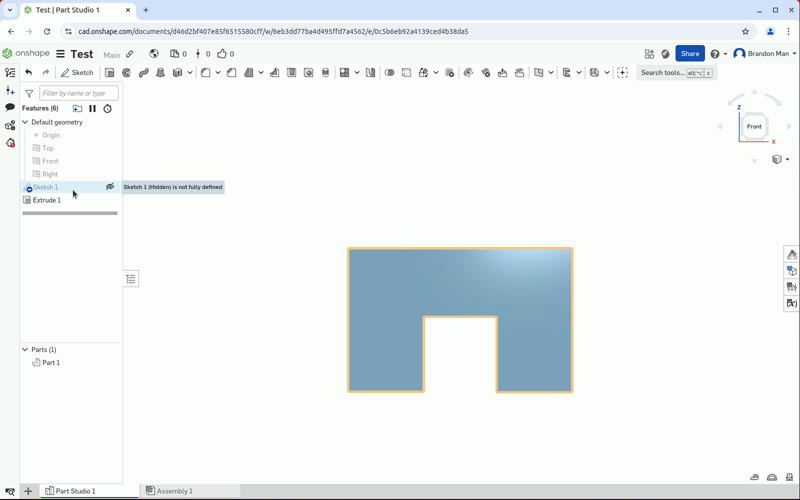
click(73, 189)
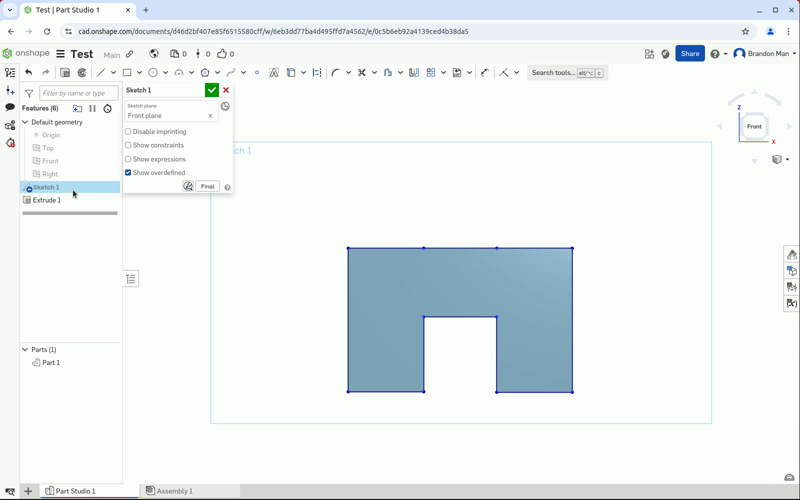
mouse_move(229, 92)
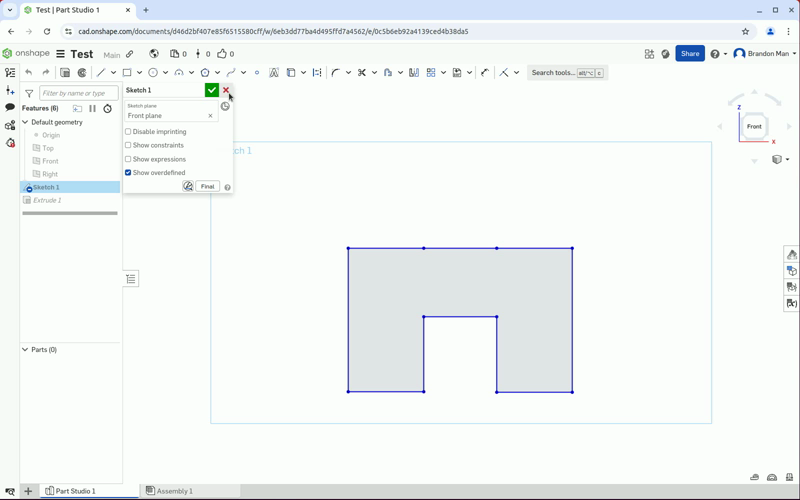
click(229, 92)
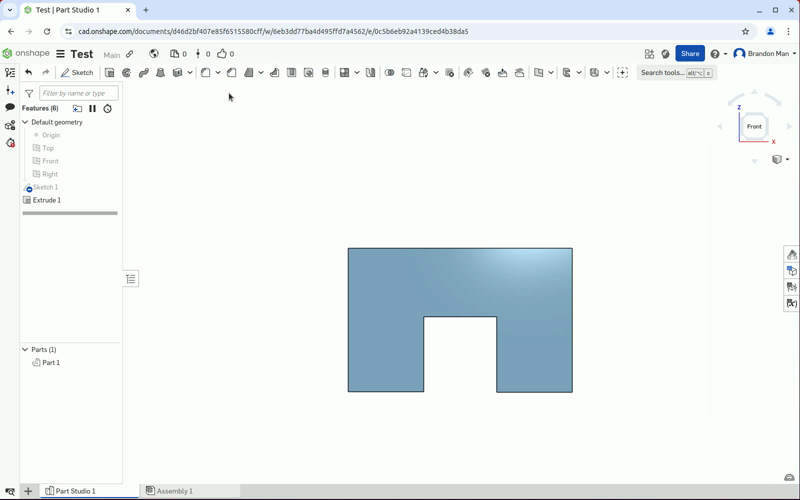
mouse_move(73, 352)
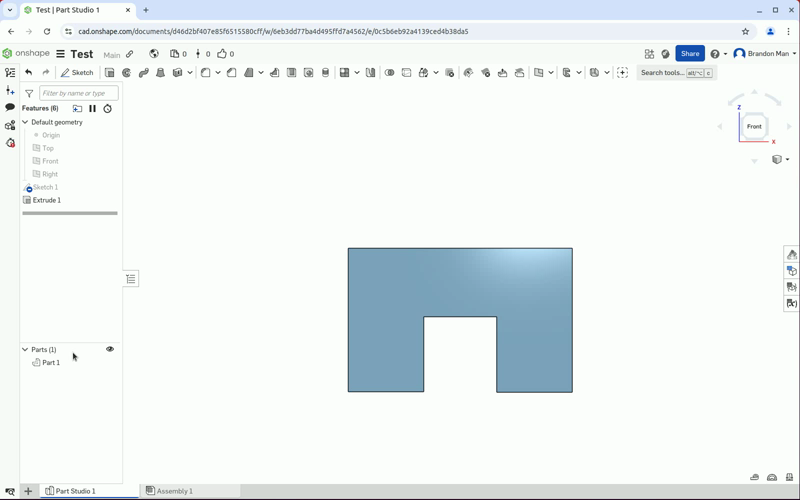
key(y)
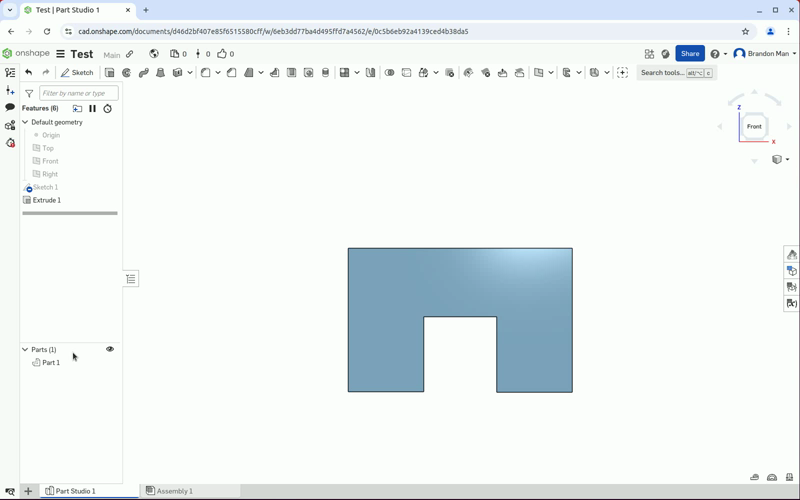
key(shift+p)
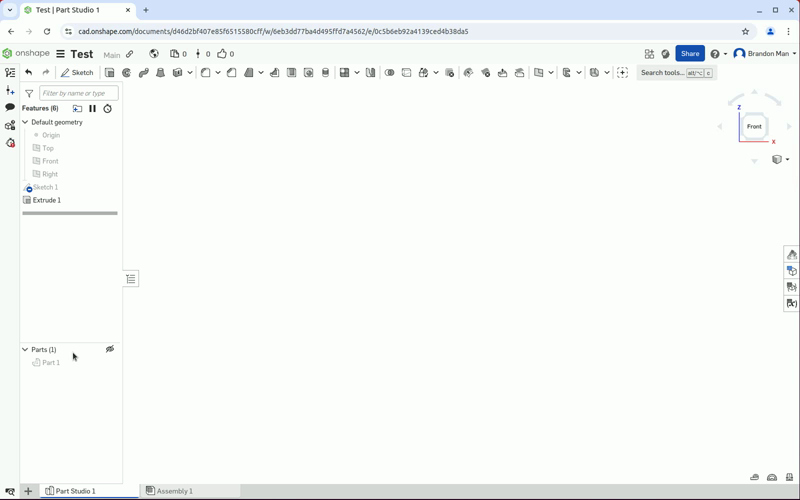
key(space)
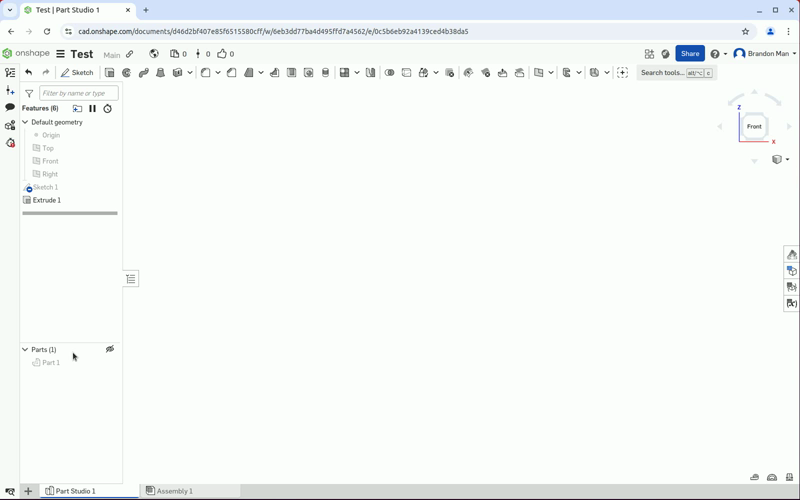
key_down(shift)
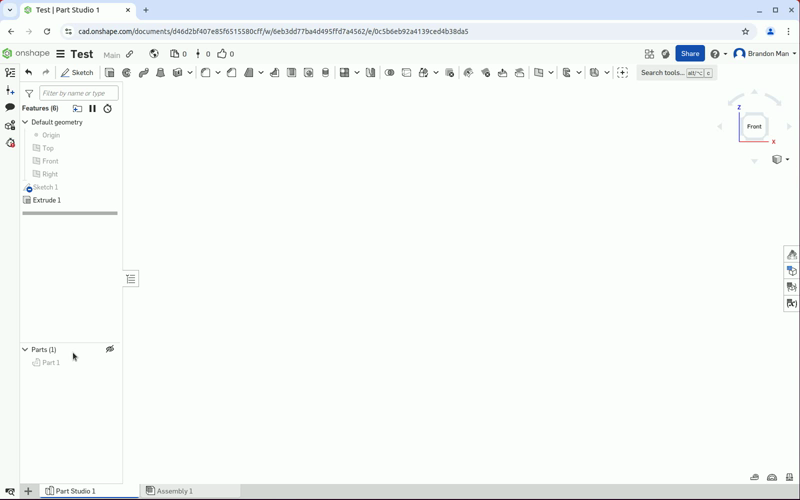
key(down)
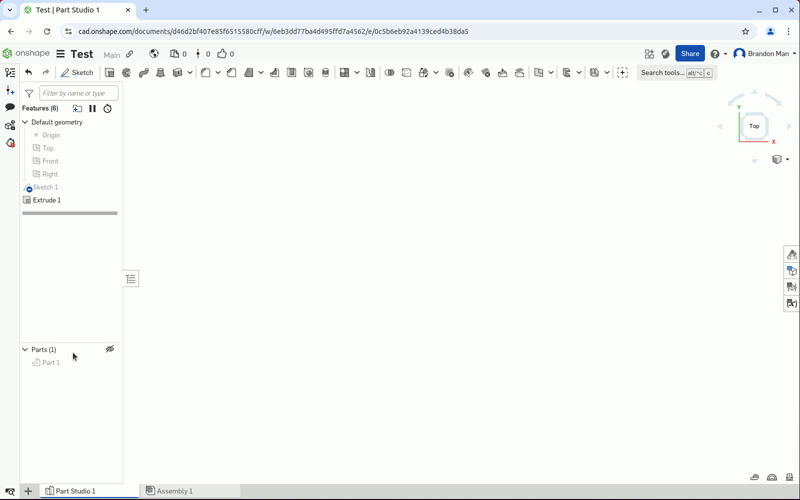
key_up(shift)
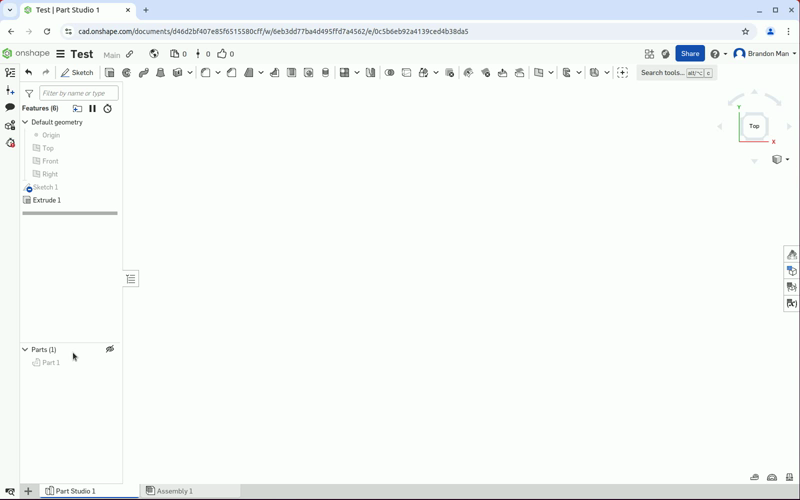
mouse_move(73, 352)
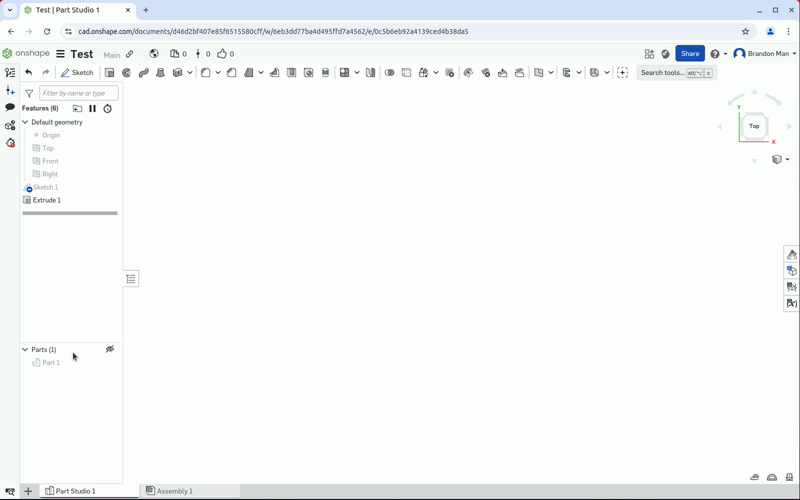
key(shift+y)
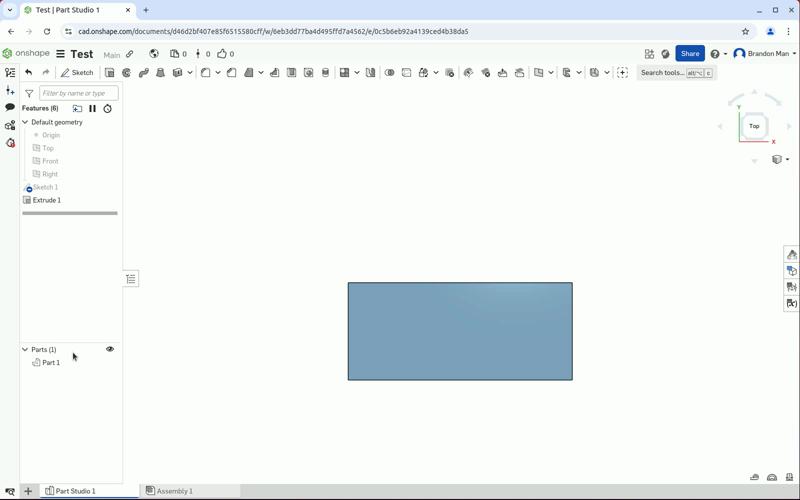
mouse_move(541, 75)
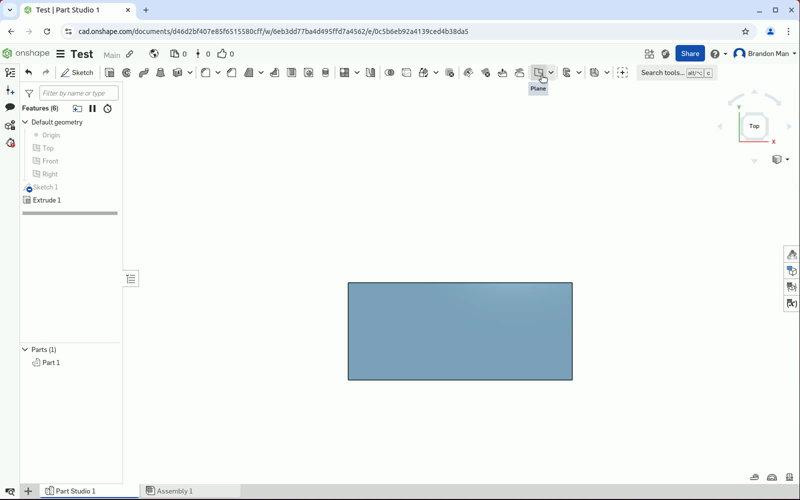
click(541, 75)
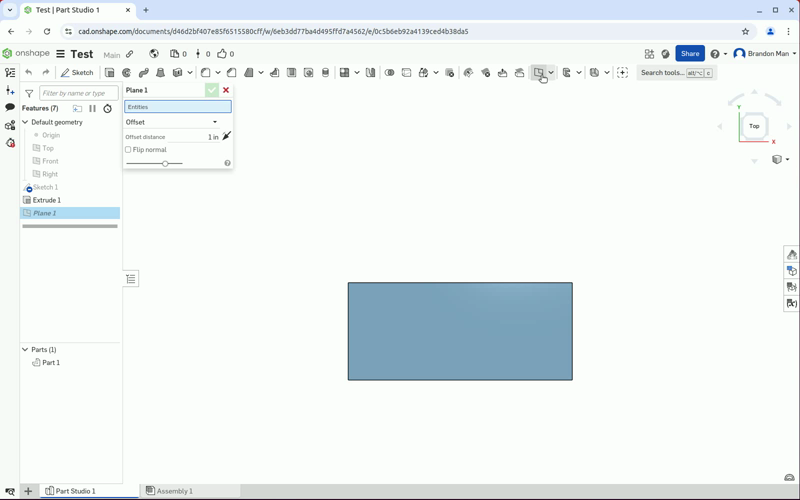
mouse_move(73, 150)
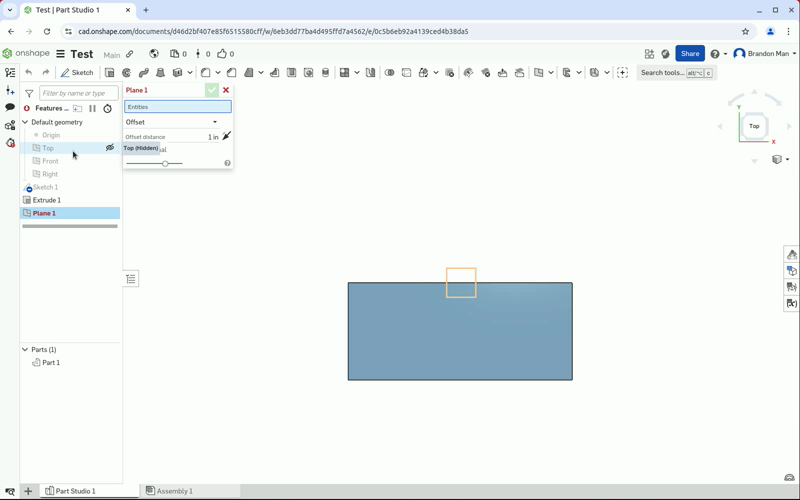
click(73, 150)
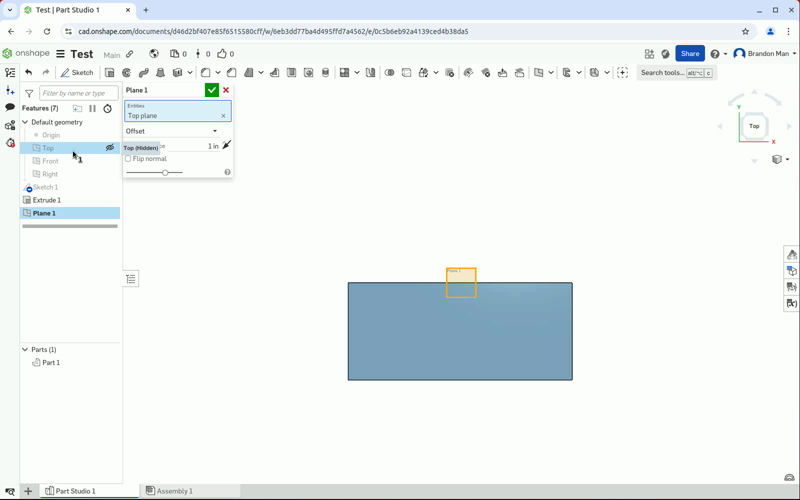
key(tab, 2)
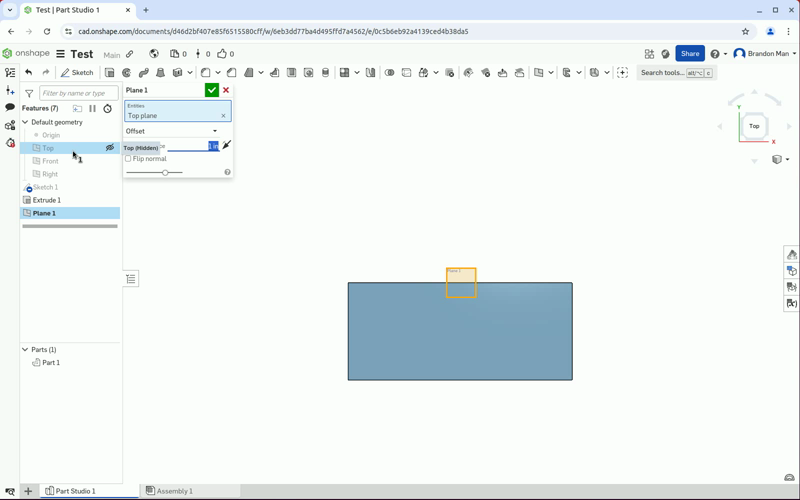
text(6.994)
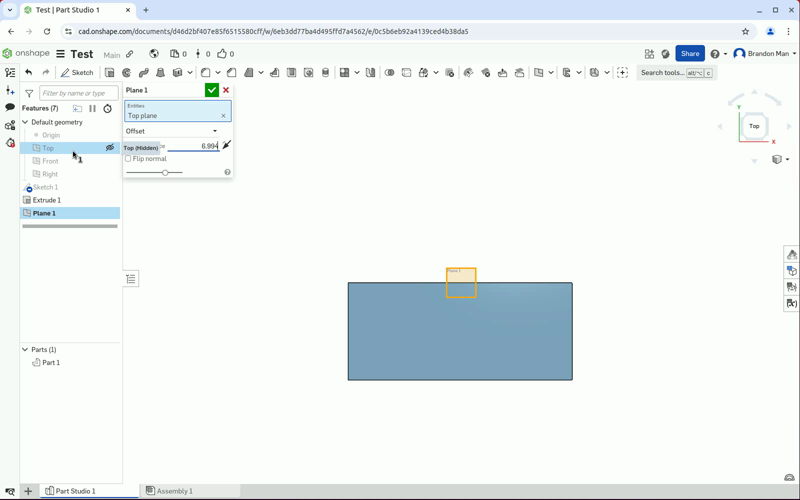
key(enter, 2)
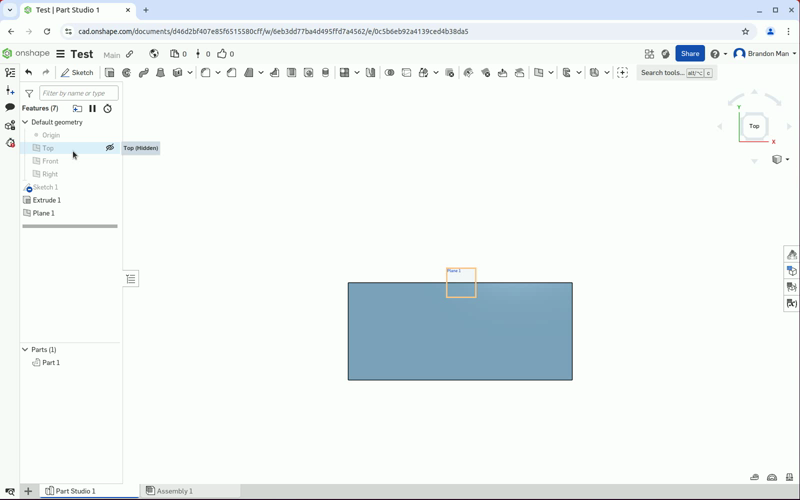
key(shift+s)
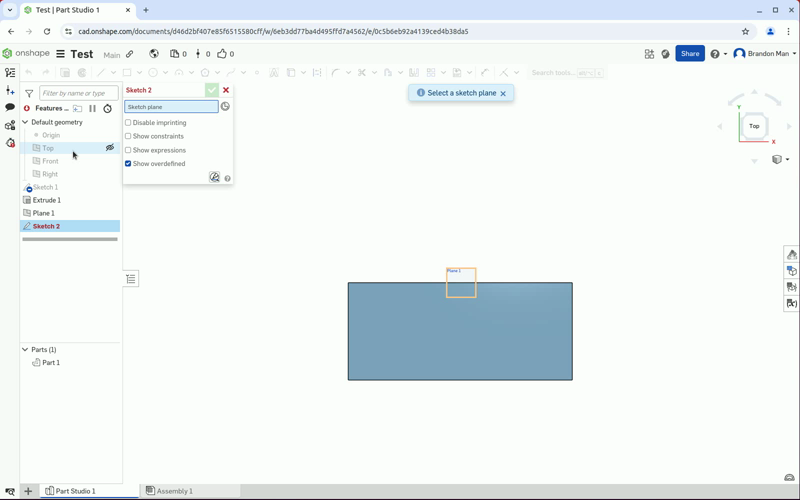
mouse_move(73, 215)
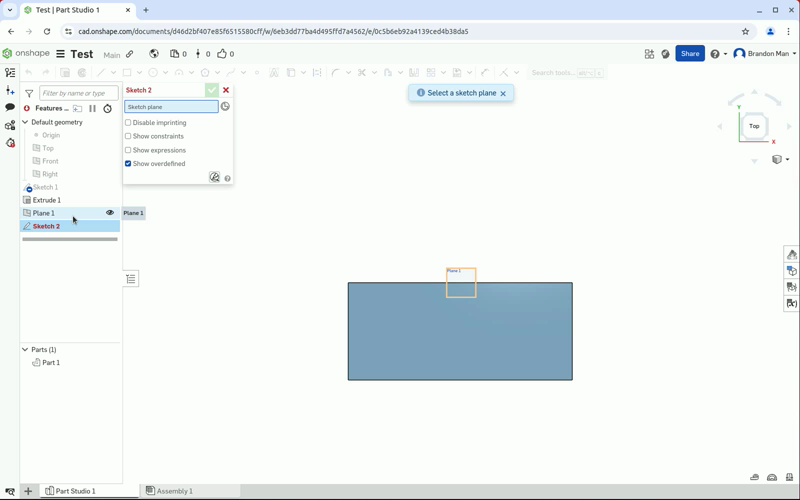
click(73, 215)
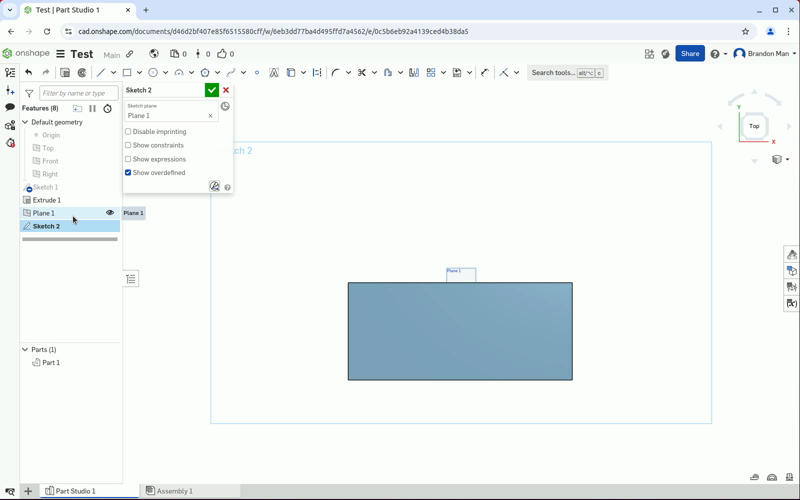
mouse_move(73, 352)
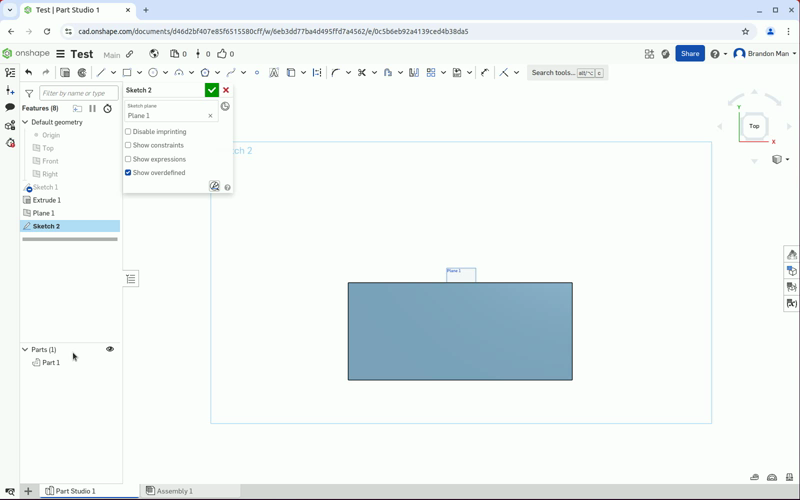
key(y)
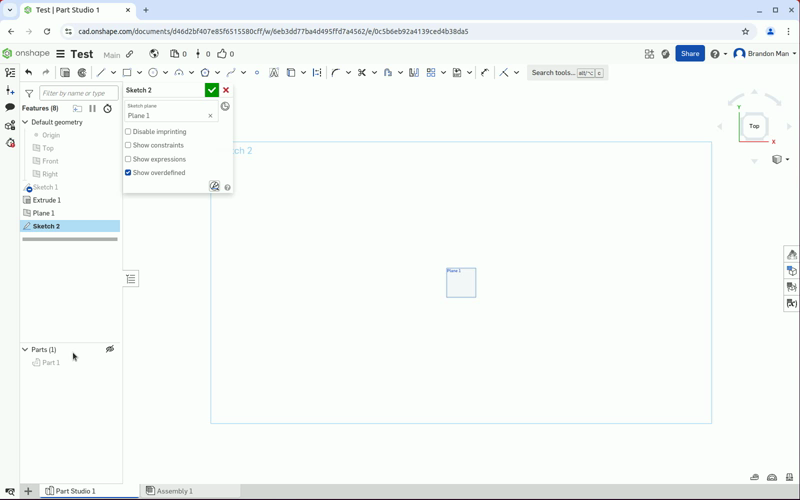
key(c)
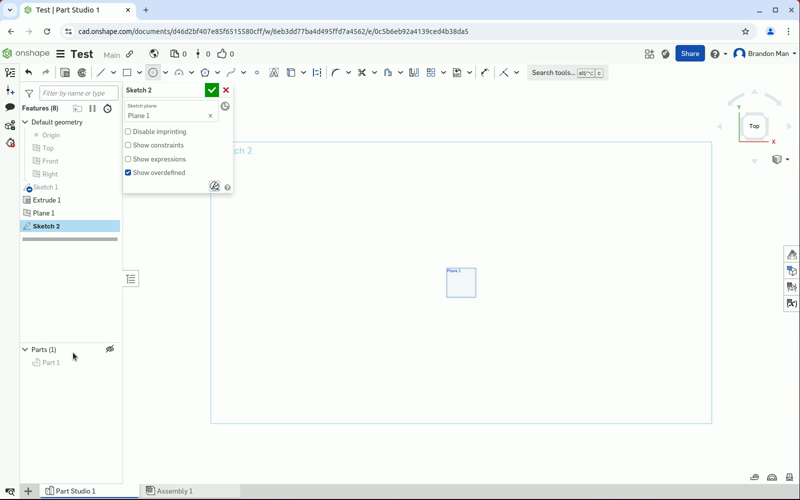
key_down(shift)
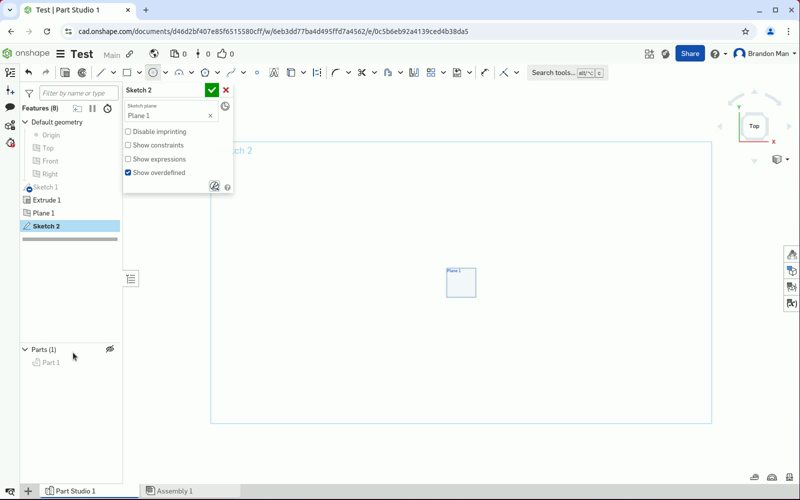
mouse_move(386, 332)
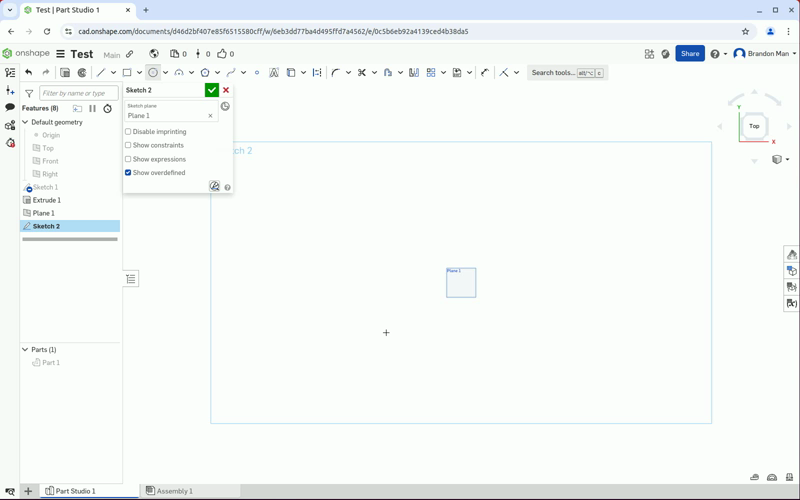
click(386, 332)
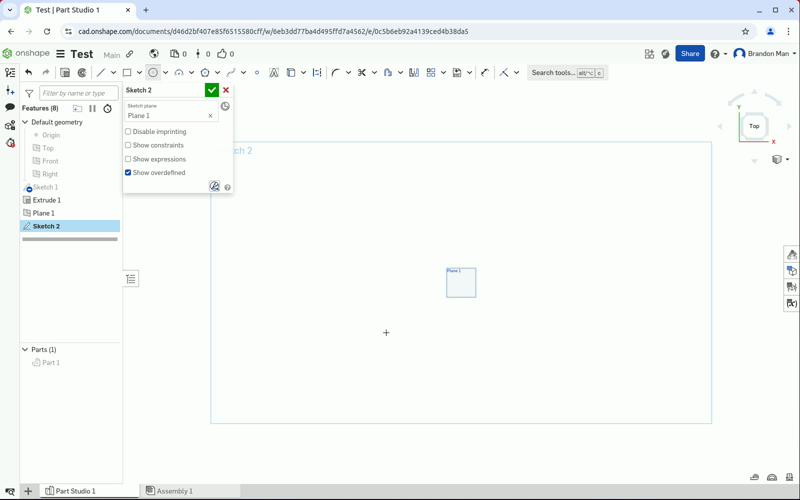
key_up(shift)
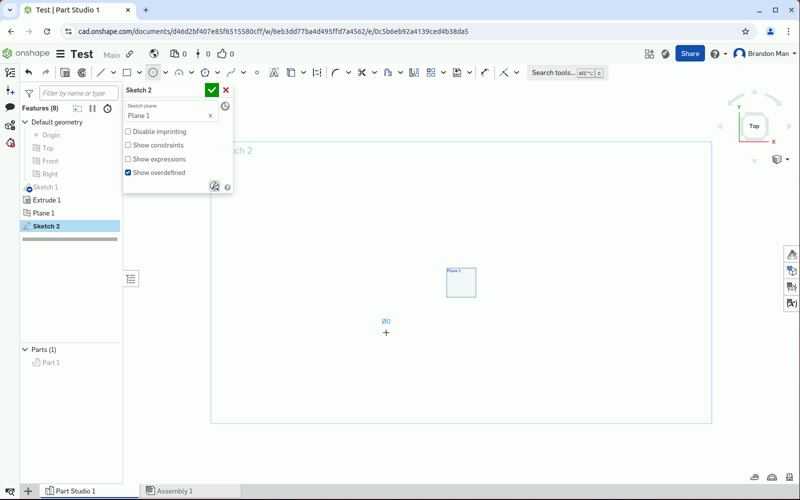
mouse_move(398, 332)
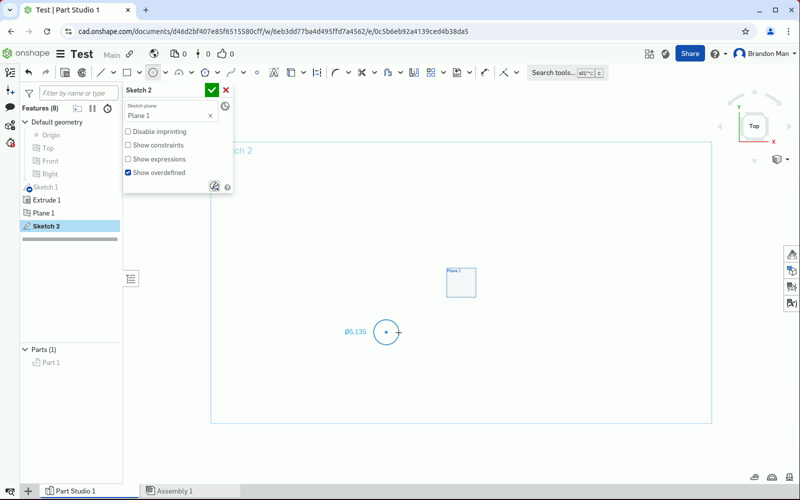
click(398, 332)
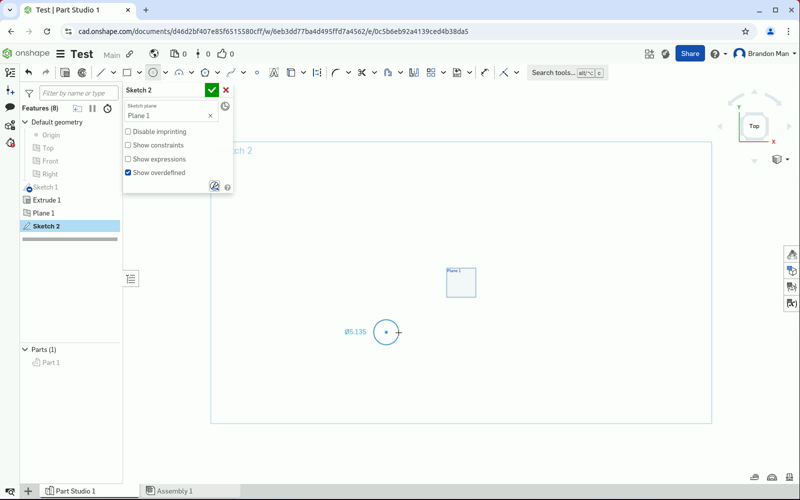
key(esc)
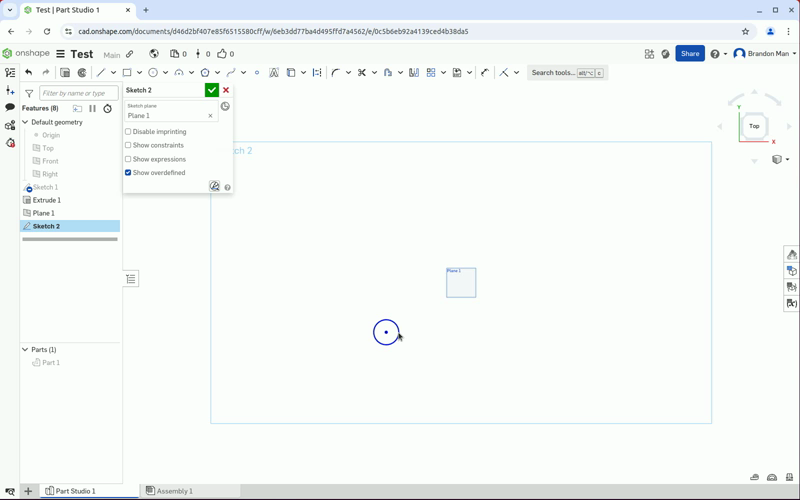
mouse_move(393, 327)
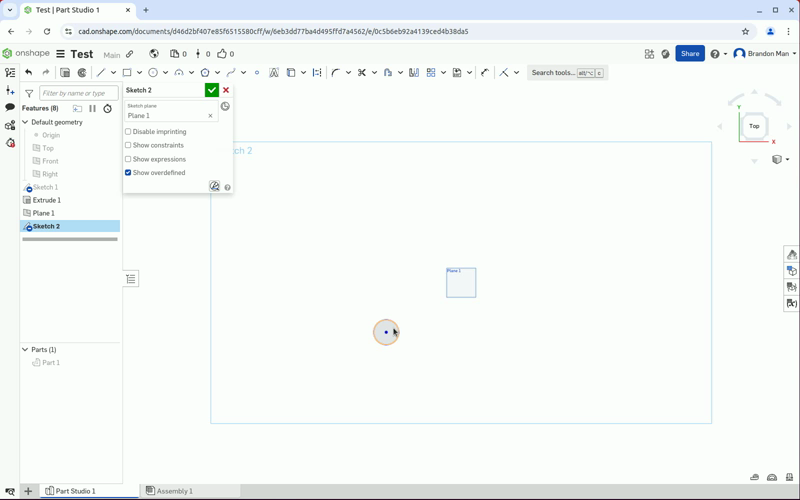
scroll(6)
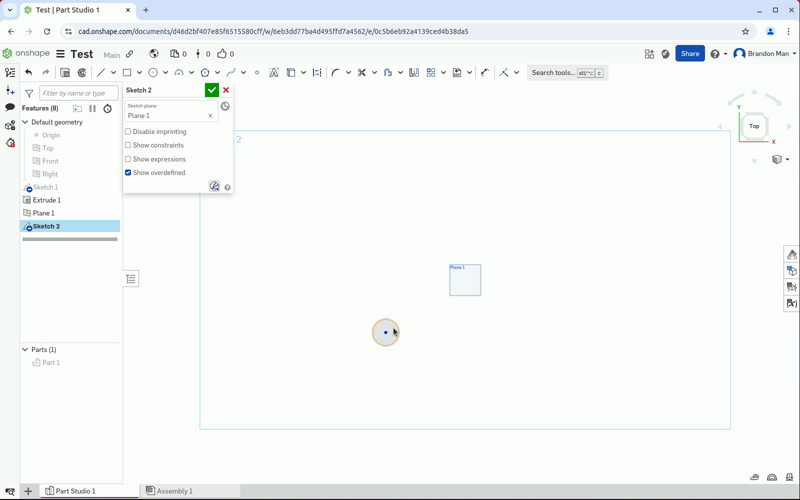
scroll(6)
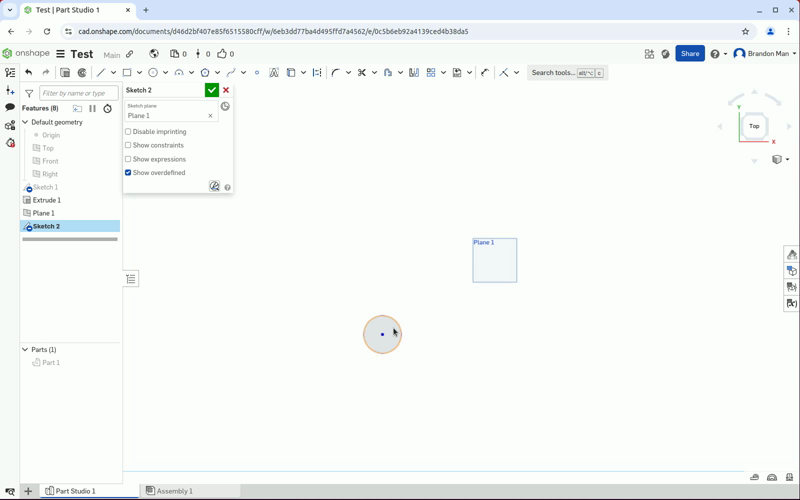
scroll(6)
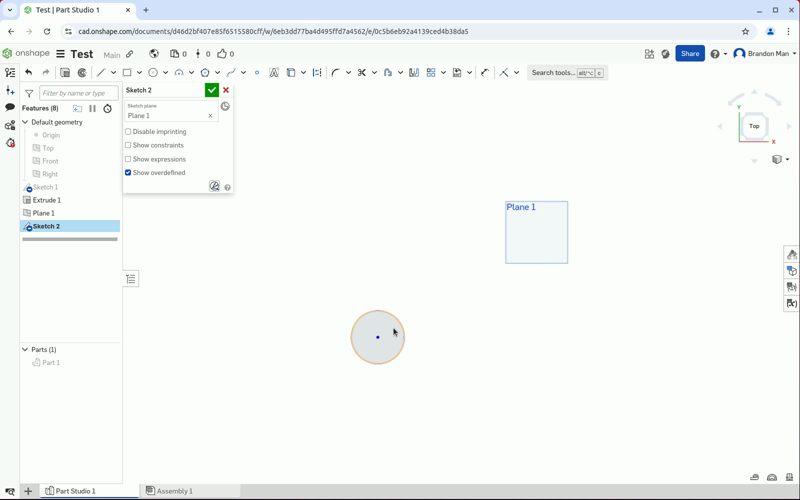
scroll(6)
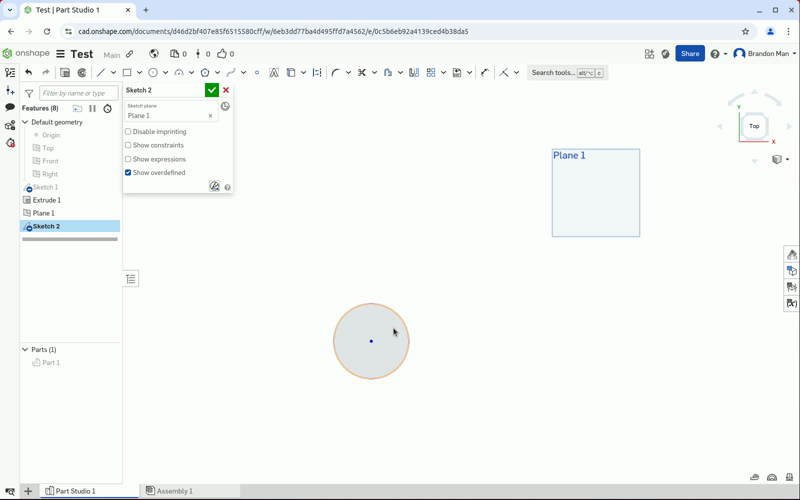
scroll(6)
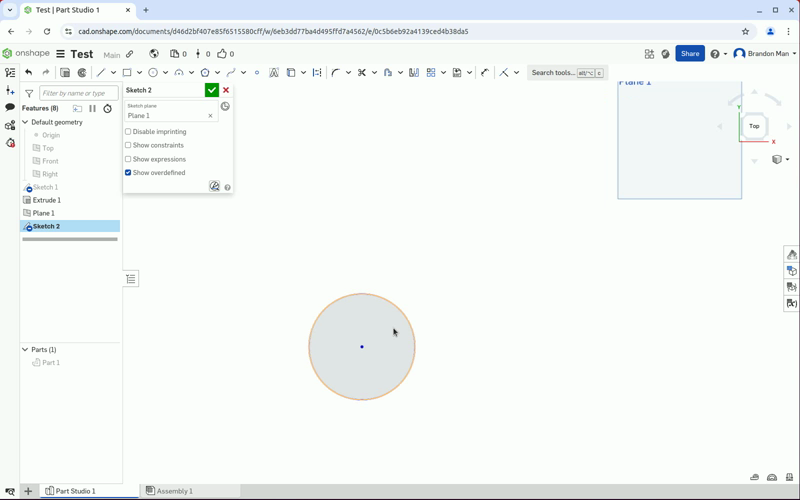
scroll(6)
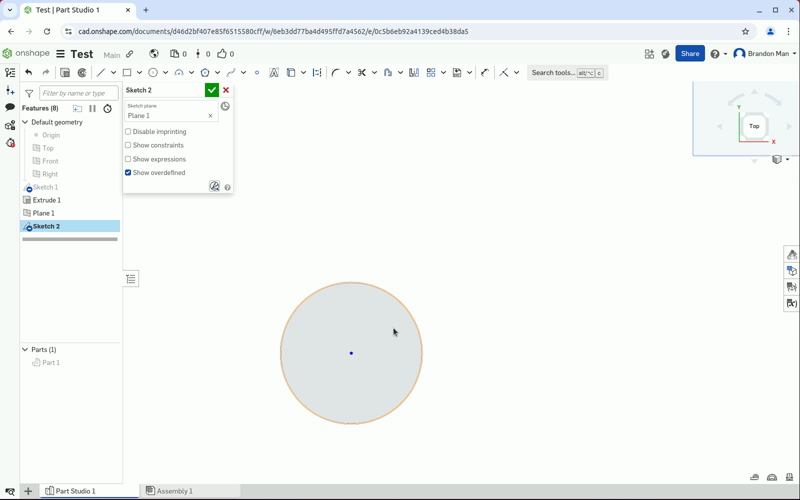
scroll(6)
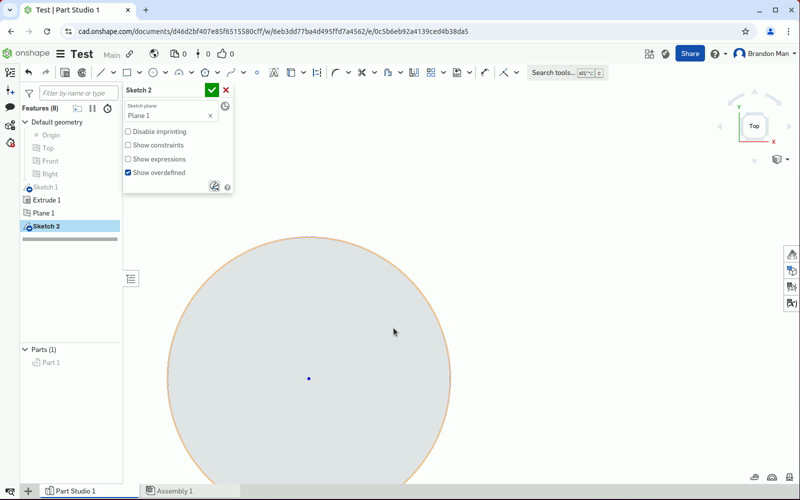
click(393, 327)
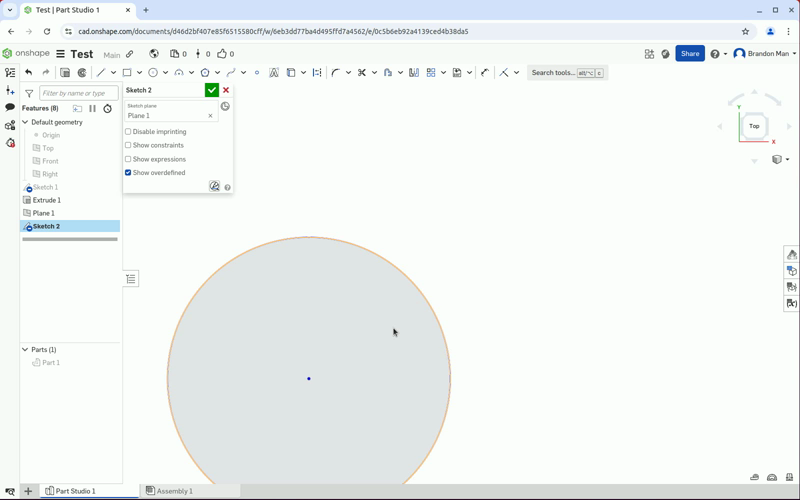
scroll(-6)
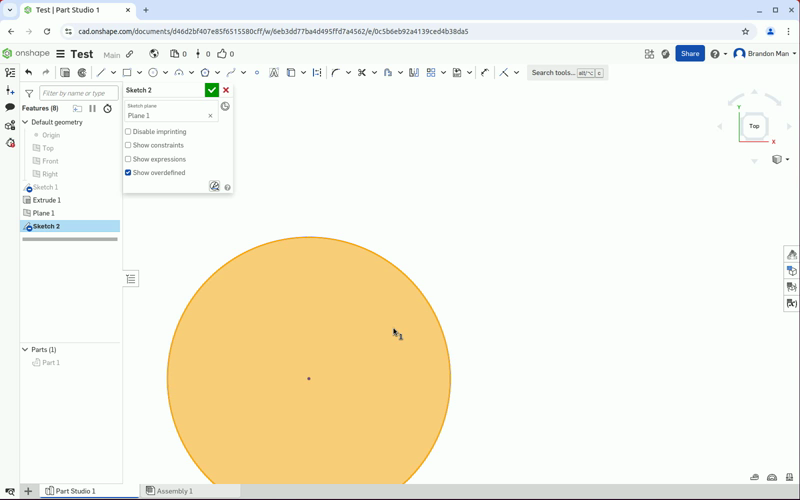
scroll(-6)
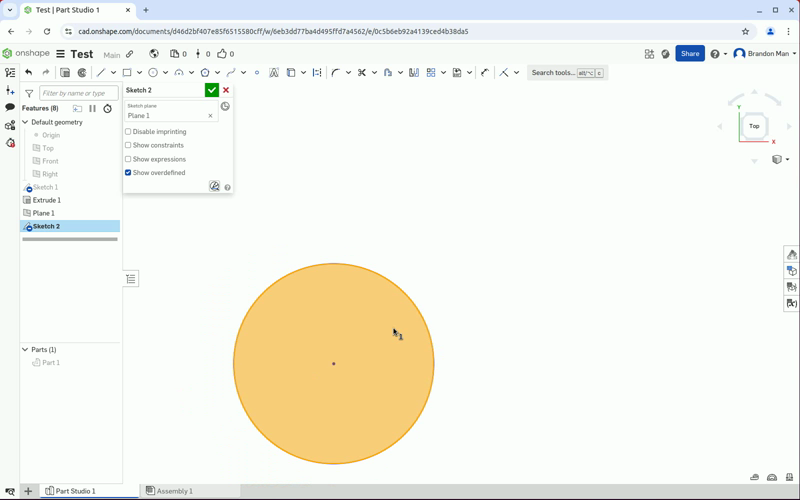
scroll(-6)
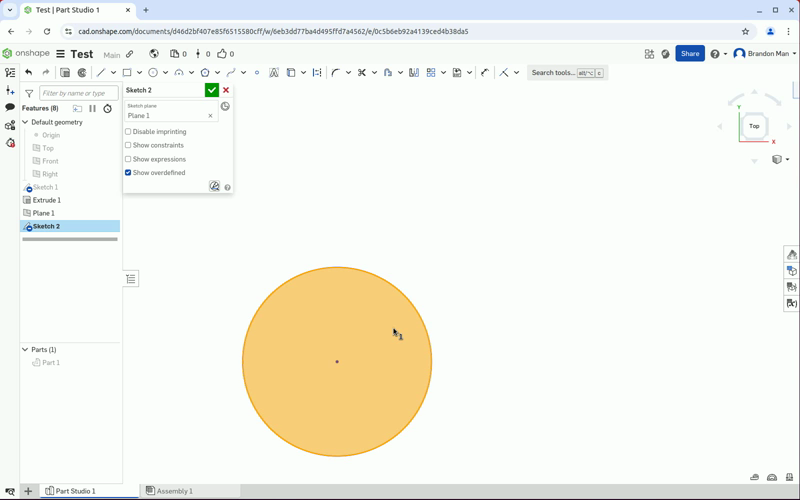
scroll(-6)
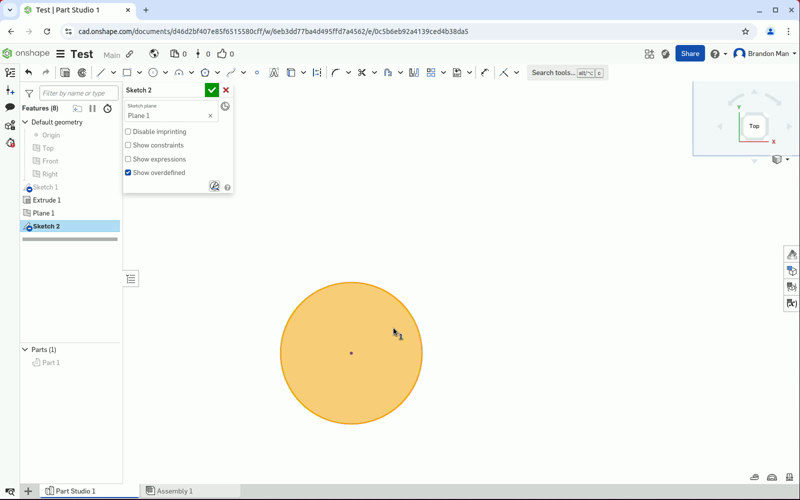
scroll(-6)
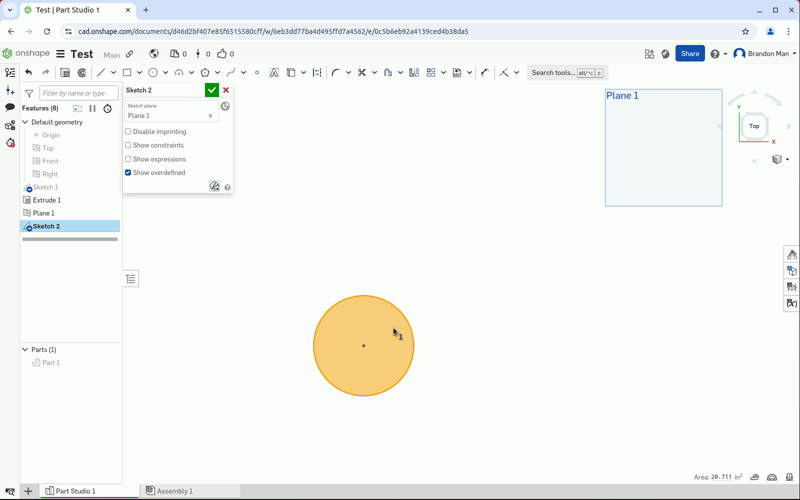
scroll(-6)
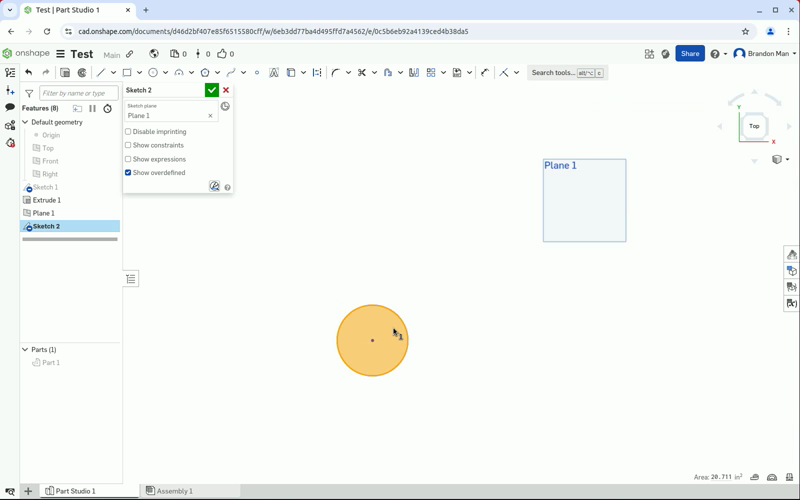
scroll(-6)
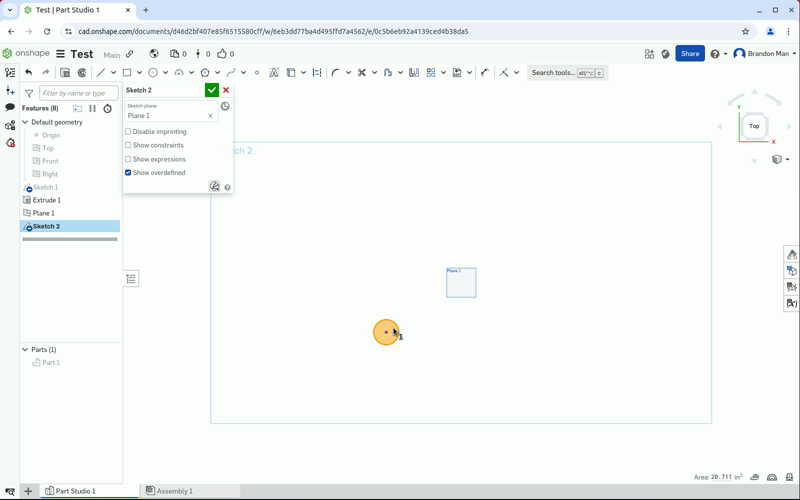
mouse_move(73, 352)
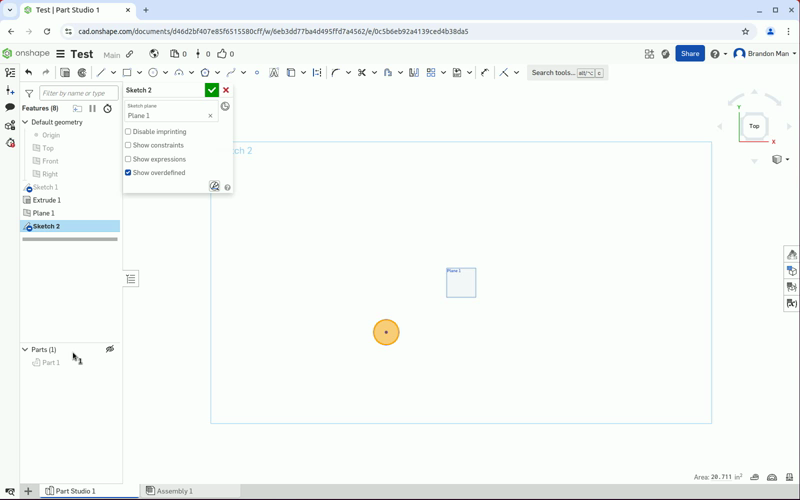
key(shift+y)
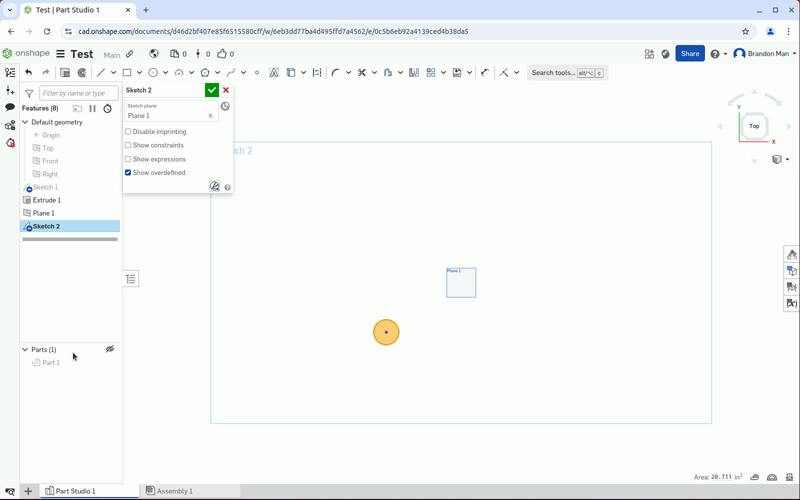
key(shift+e)
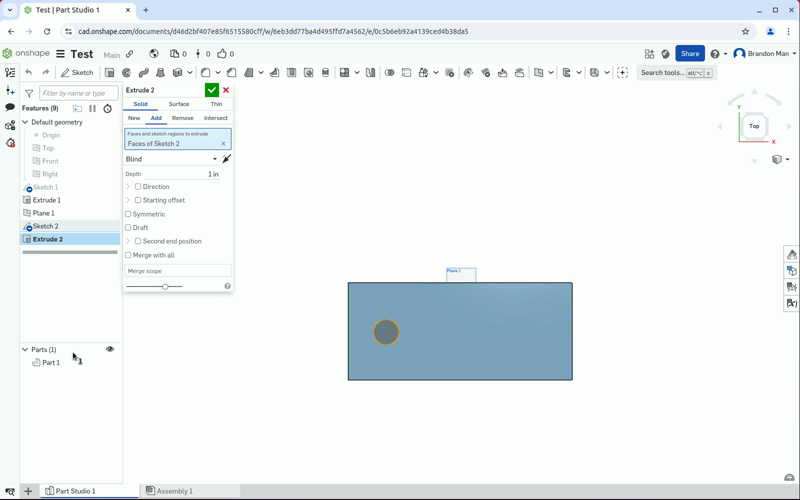
mouse_move(143, 106)
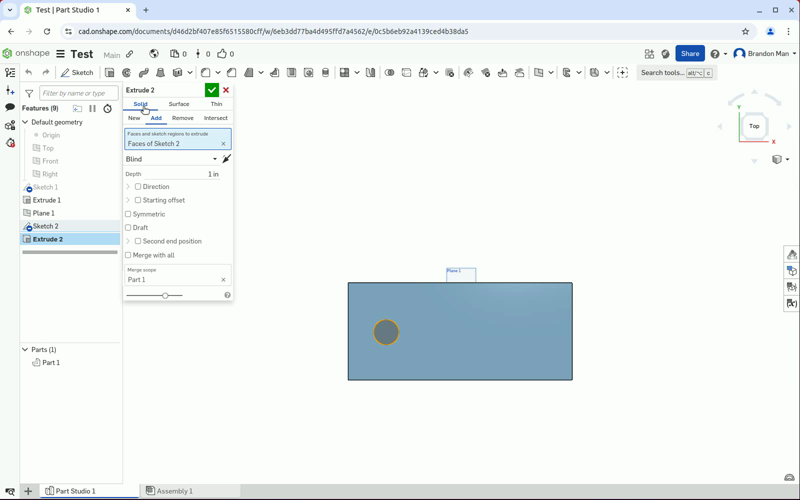
click(143, 106)
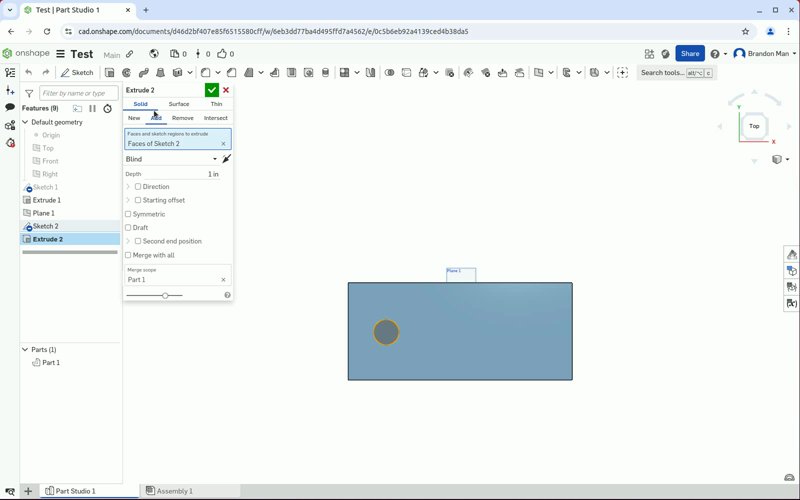
mouse_move(186, 120)
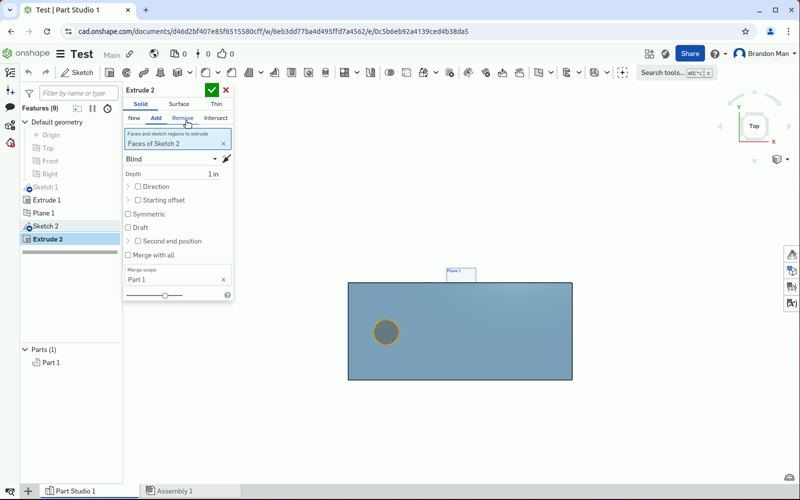
click(186, 120)
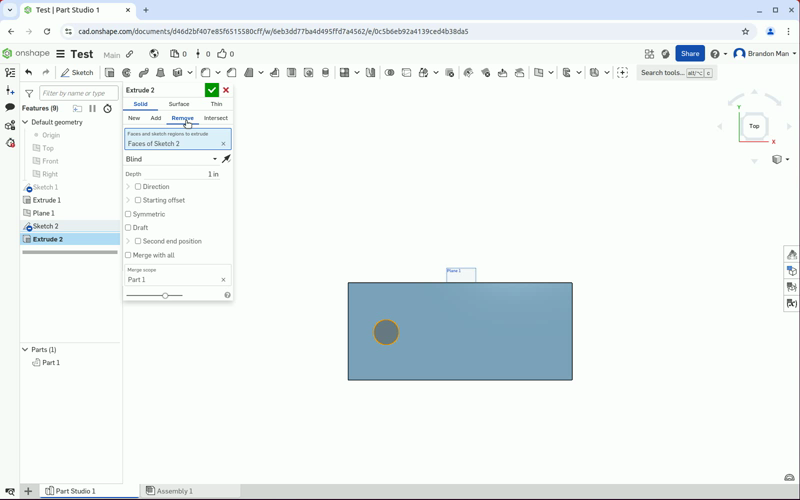
key(tab, 4)
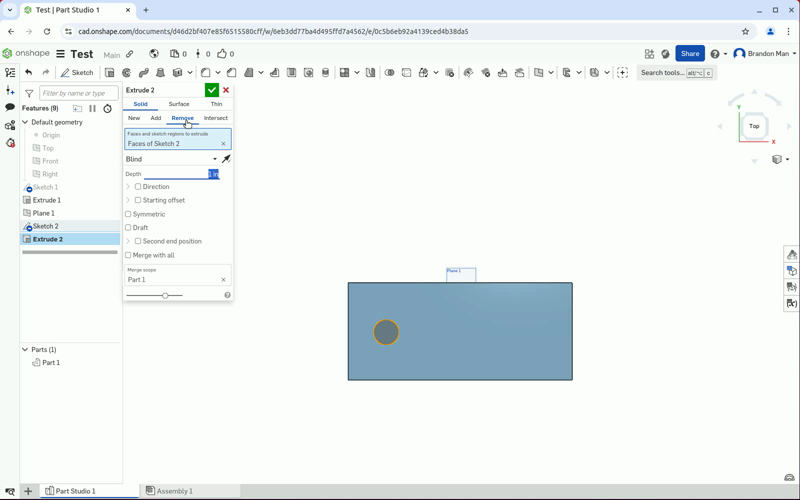
text(30.811)
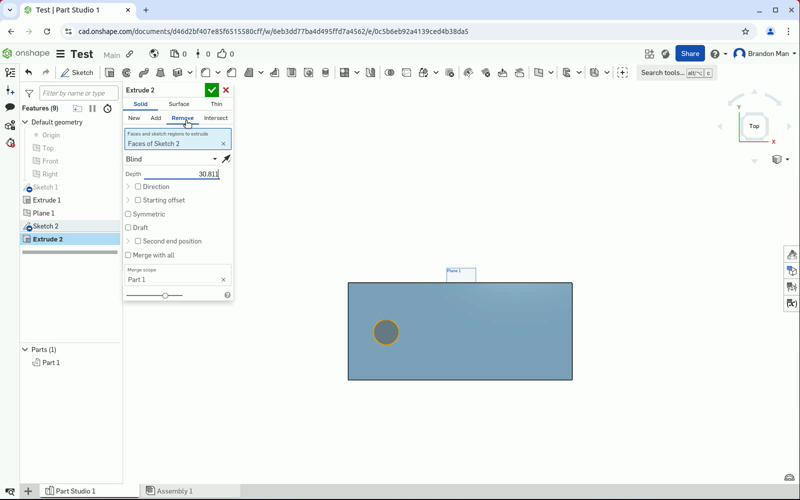
key(tab, 6)
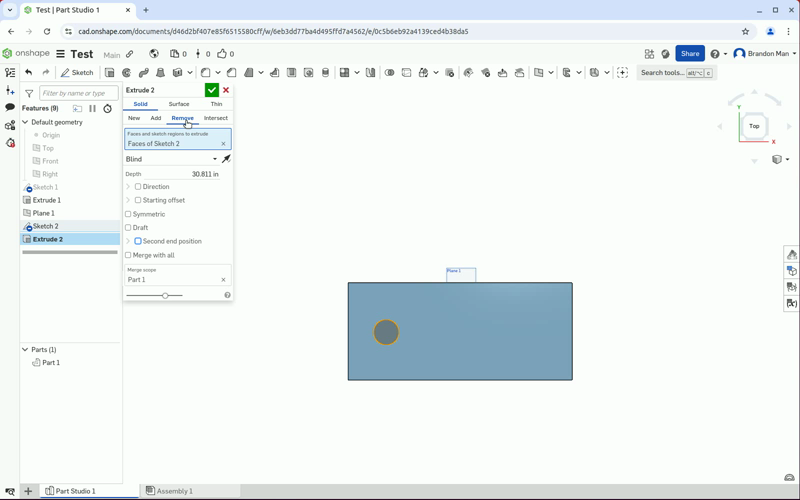
key(space)
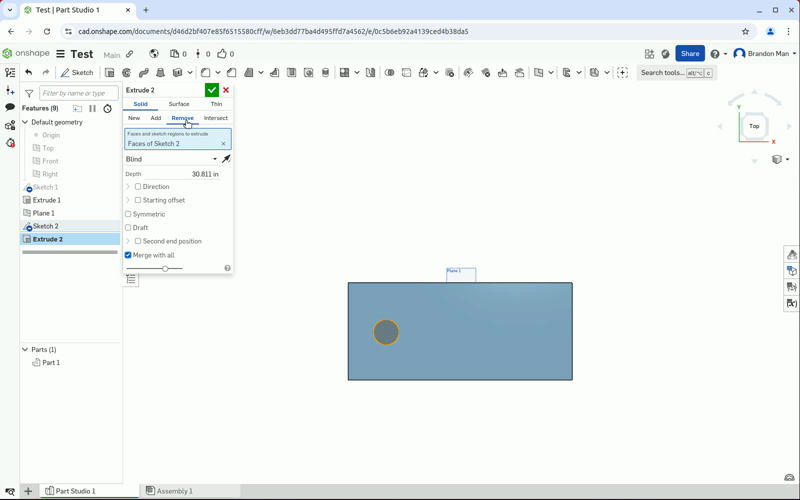
key(enter)
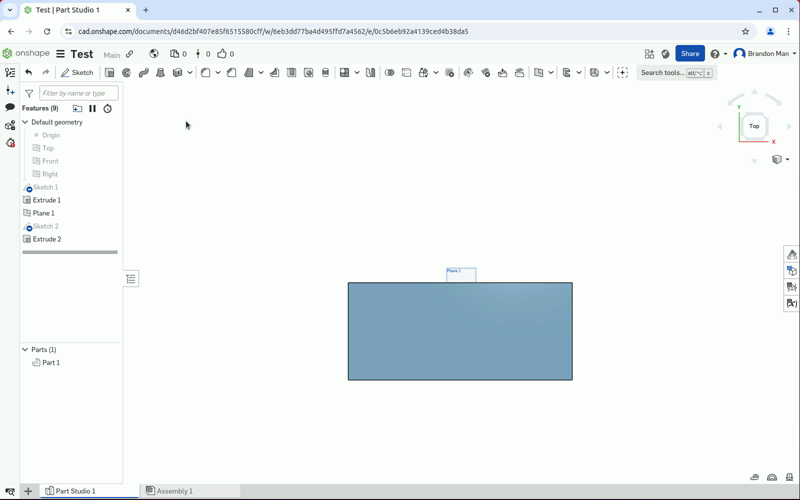
key(shift+h)
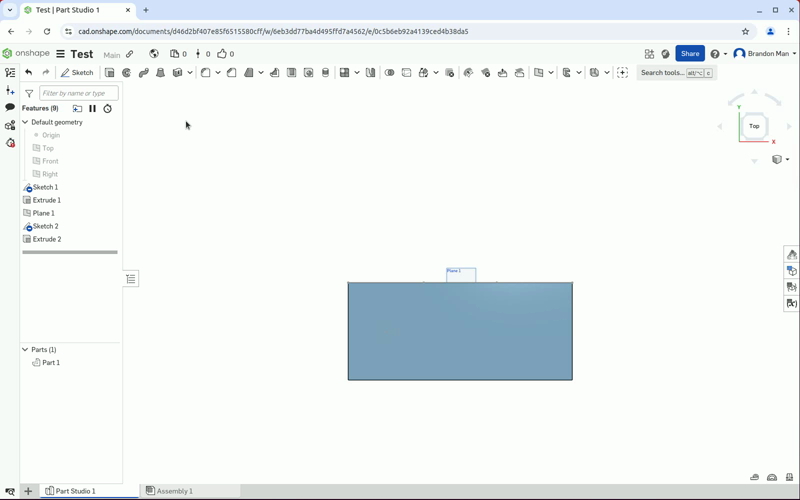
key(shift+h)
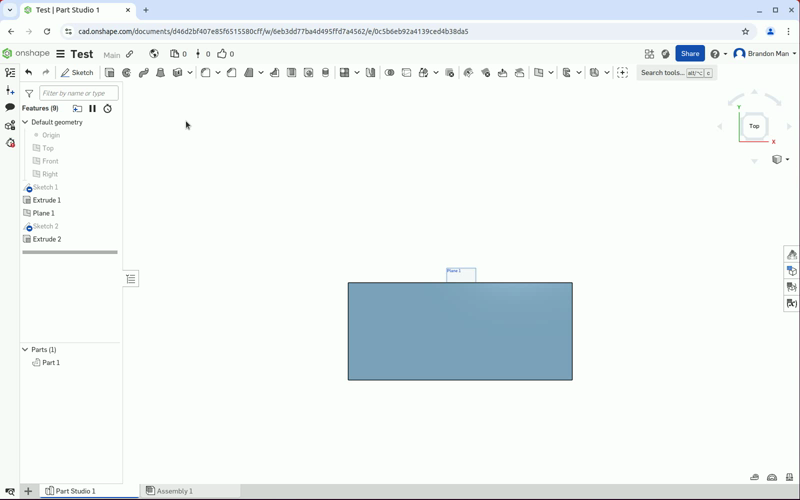
mouse_move(73, 189)
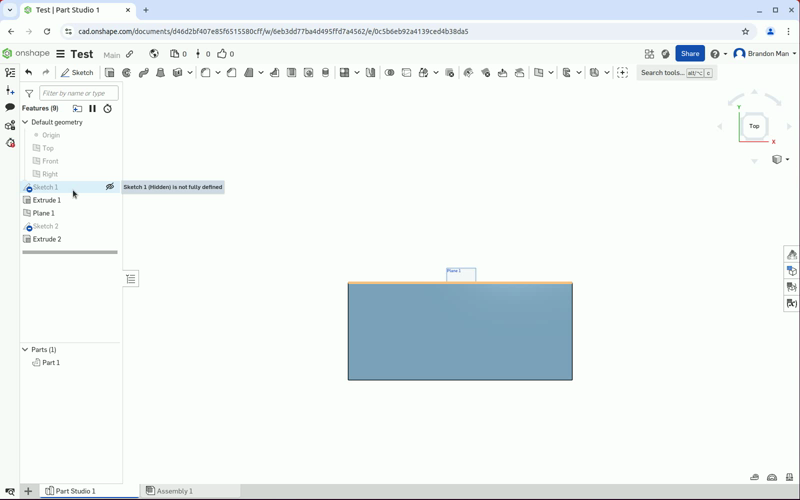
click(73, 189)
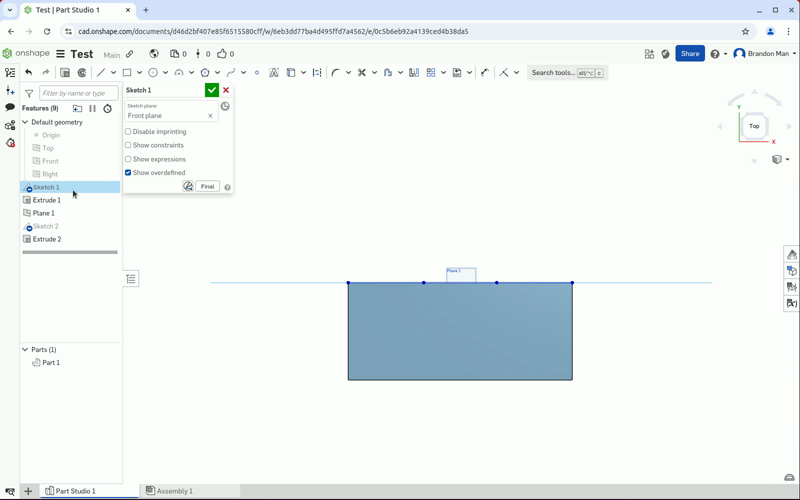
mouse_move(229, 92)
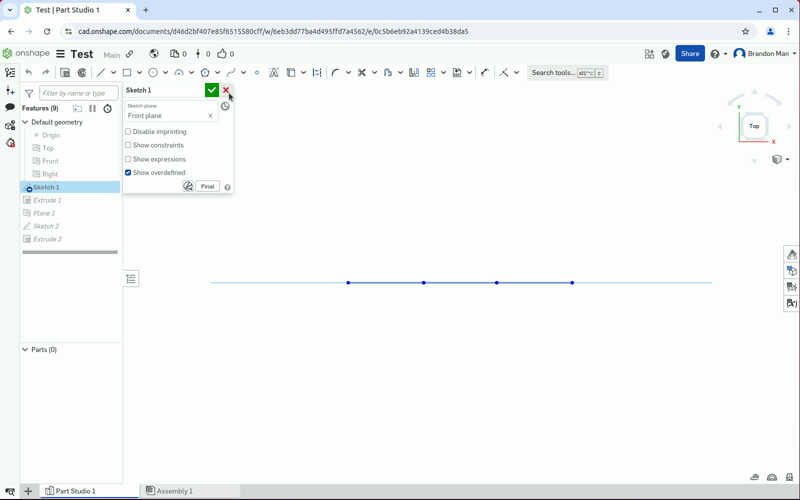
click(229, 92)
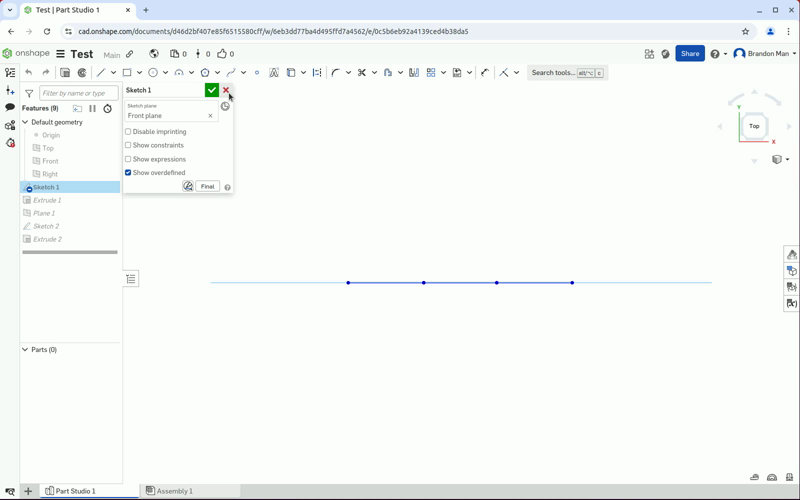
key(shift+s)
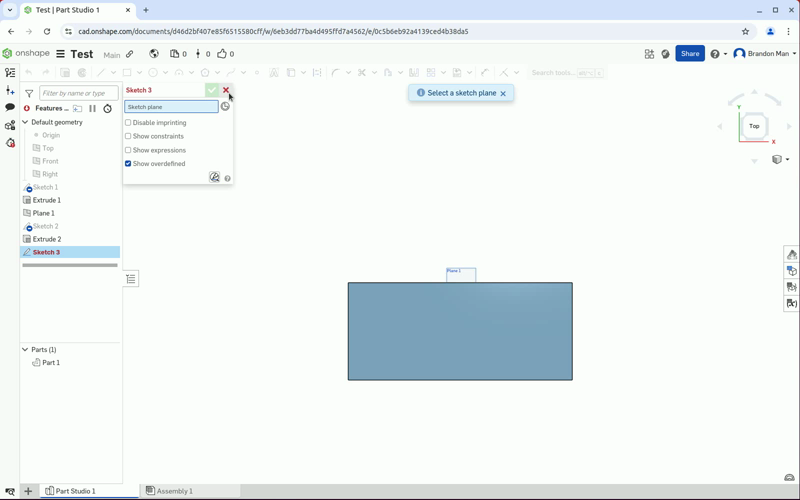
mouse_move(73, 215)
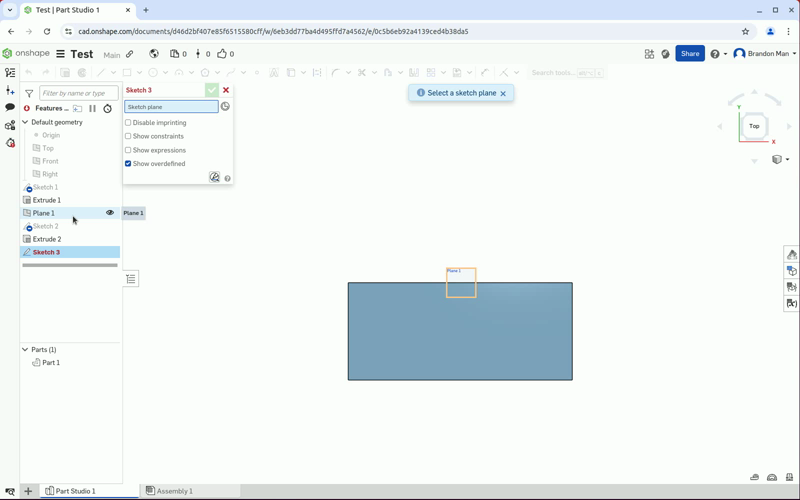
click(73, 215)
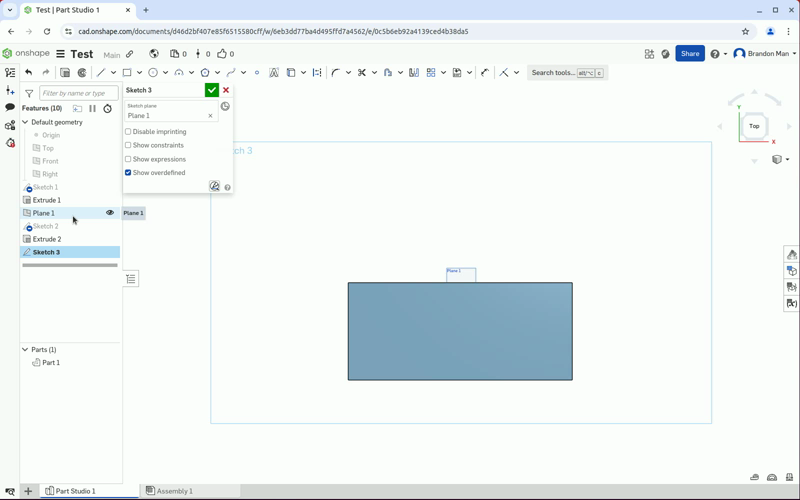
mouse_move(73, 352)
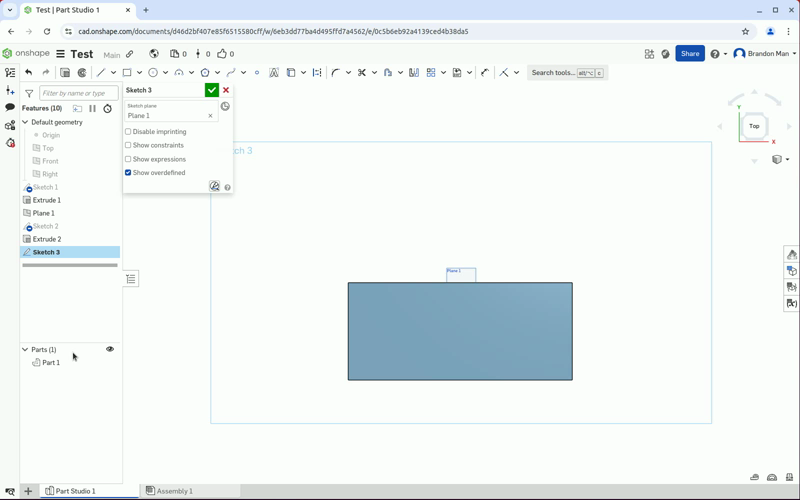
key(y)
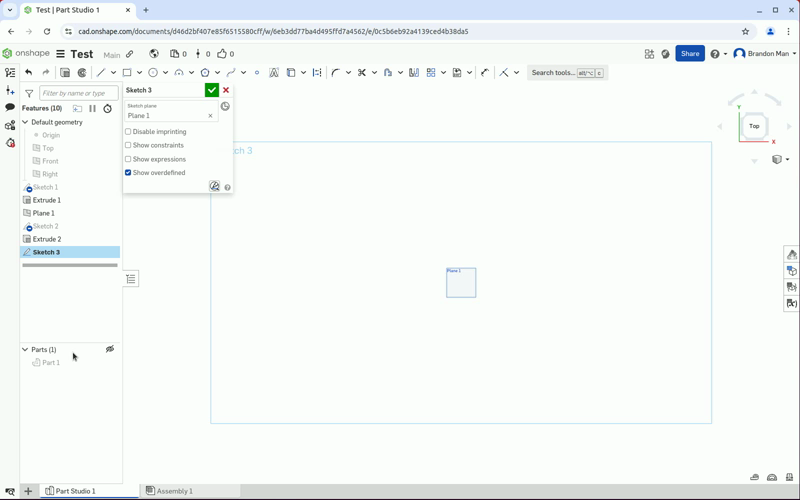
key(c)
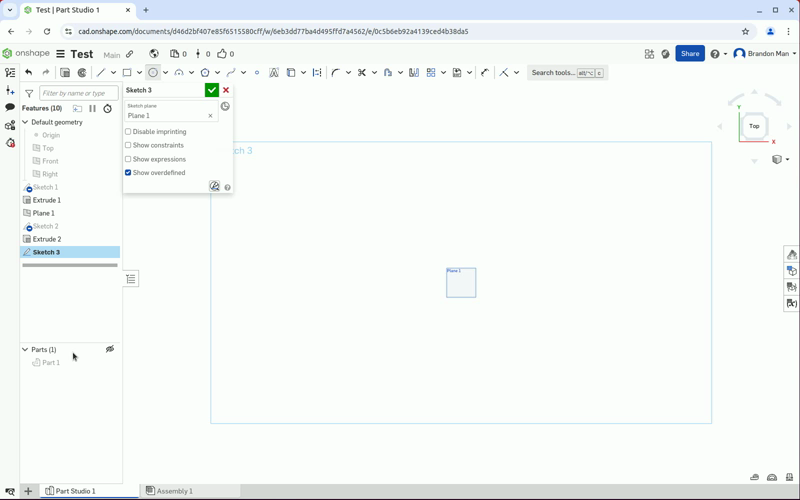
key_down(shift)
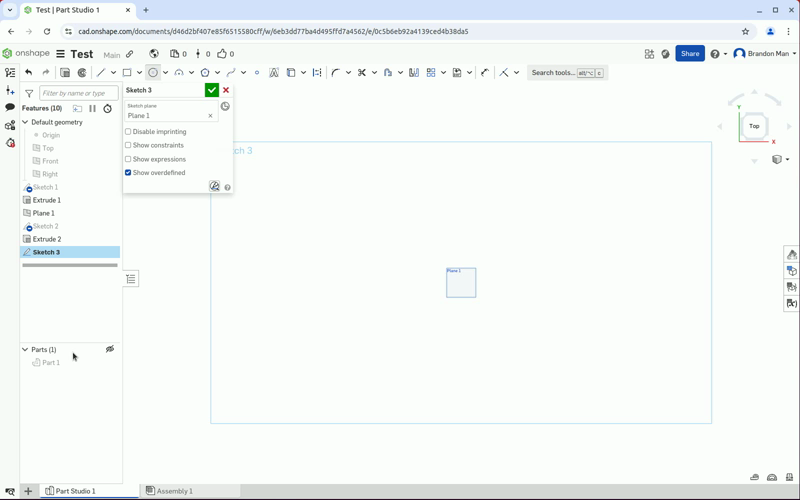
mouse_move(536, 332)
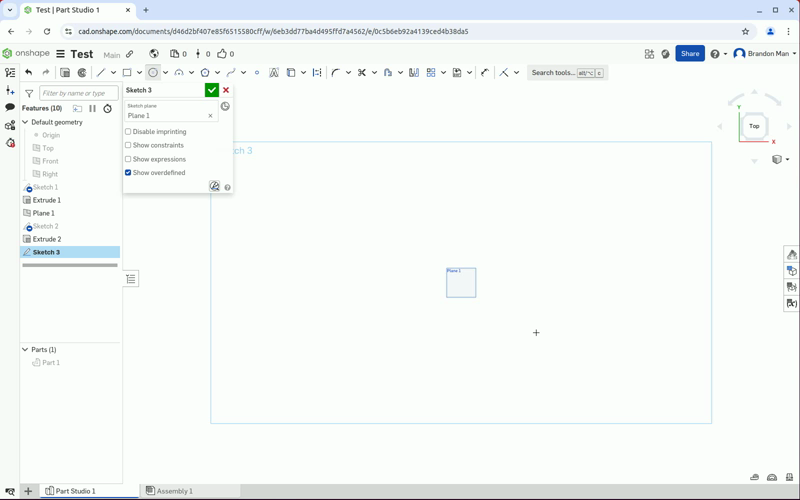
click(536, 332)
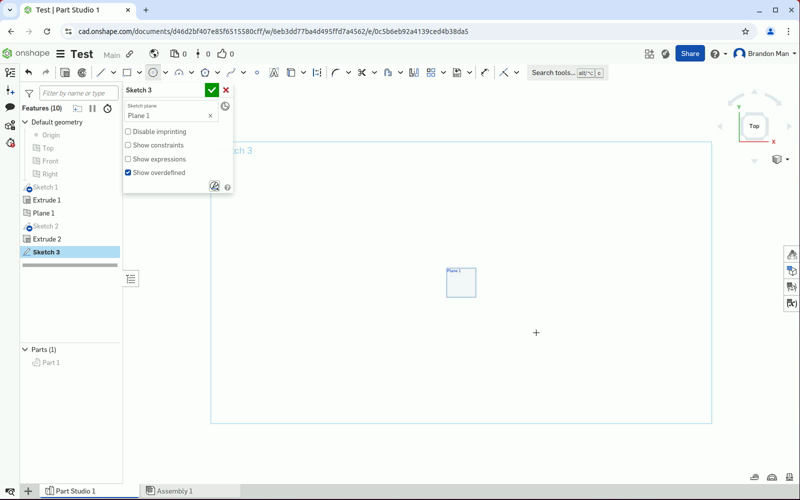
key_up(shift)
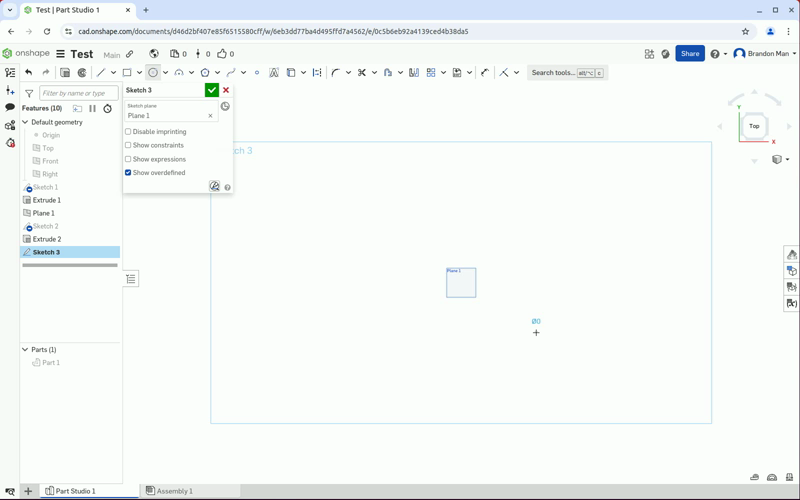
mouse_move(548, 332)
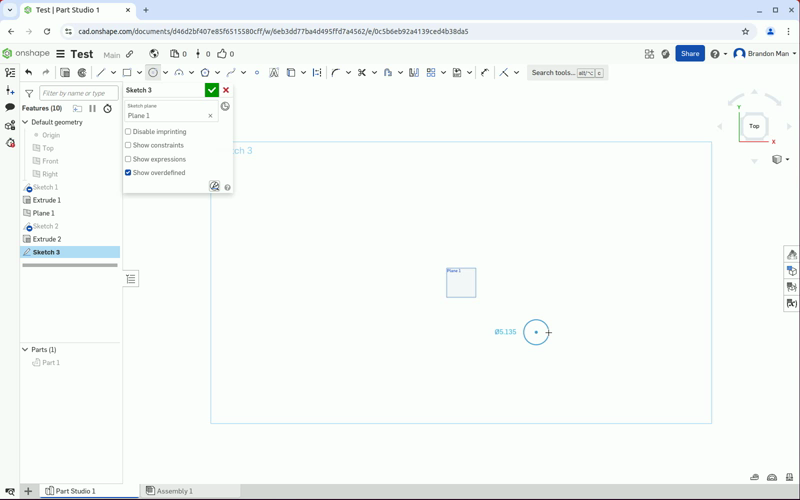
click(548, 332)
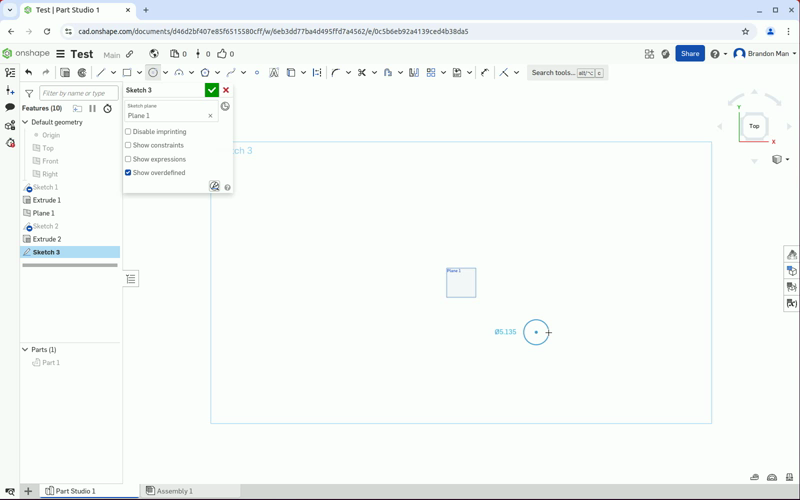
key(esc)
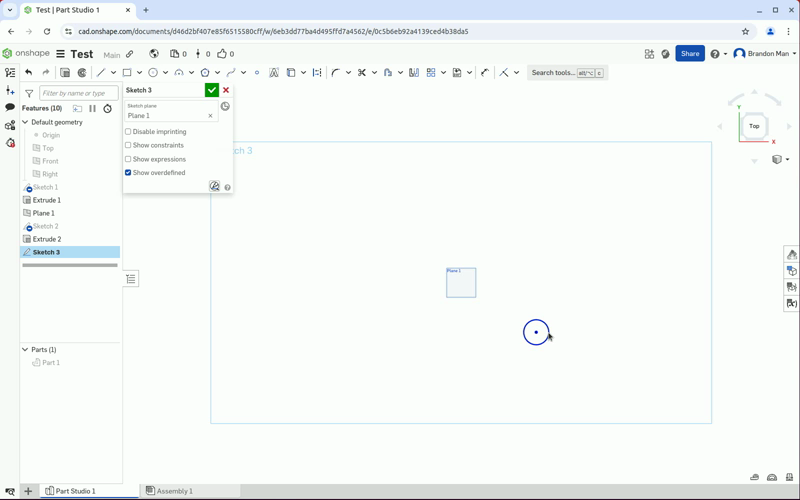
mouse_move(541, 337)
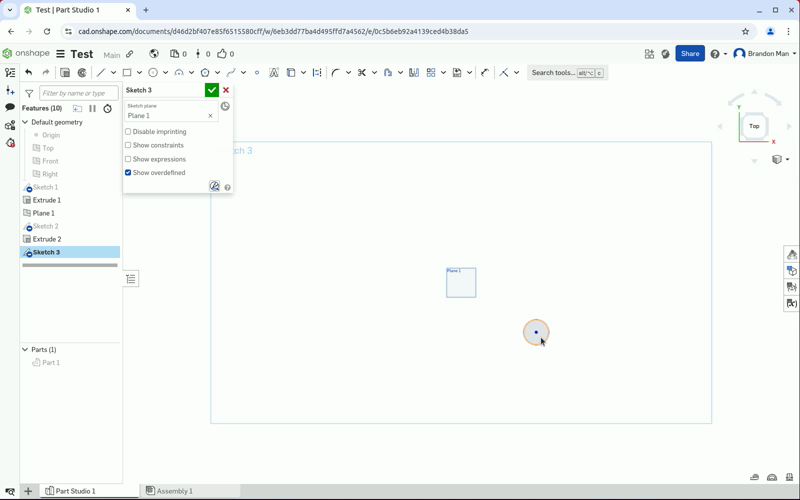
scroll(6)
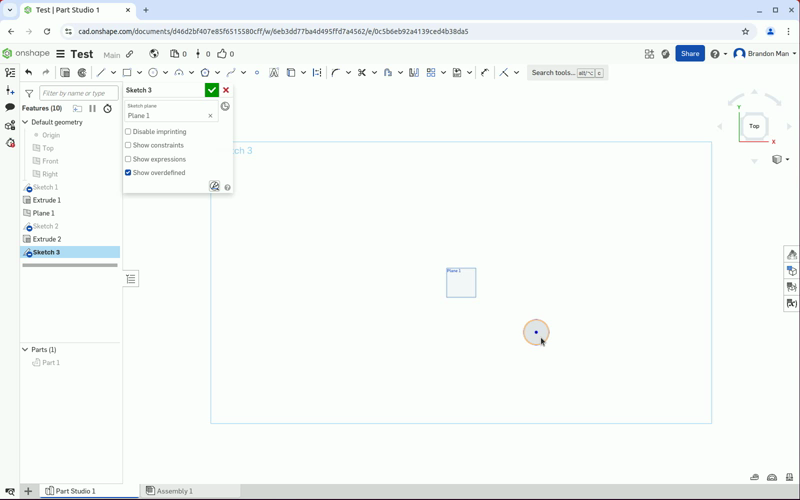
scroll(6)
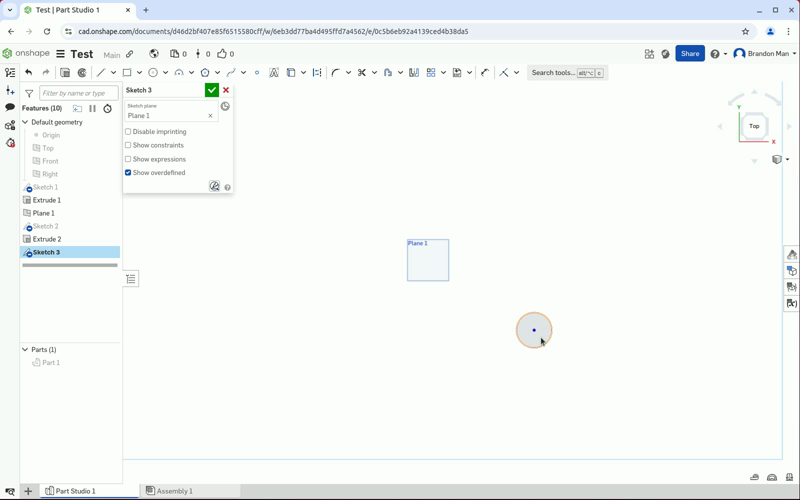
scroll(6)
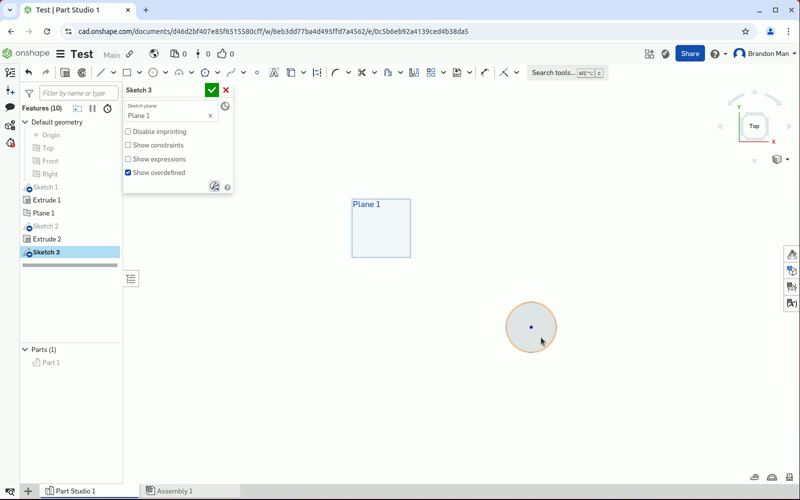
scroll(6)
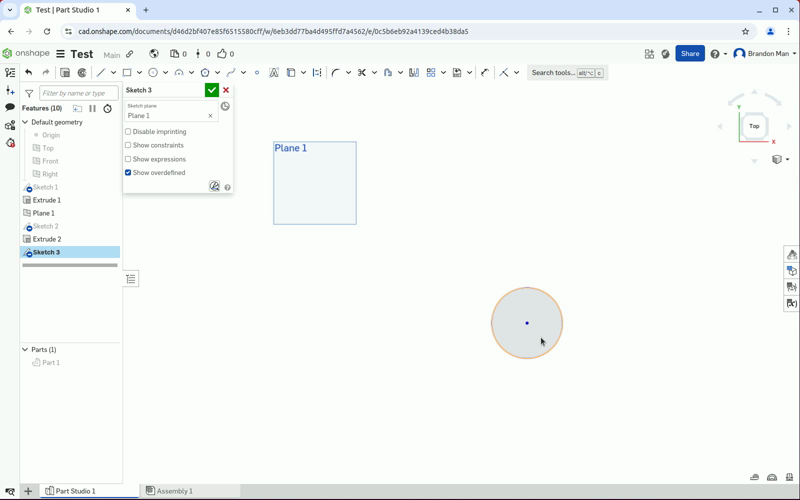
scroll(6)
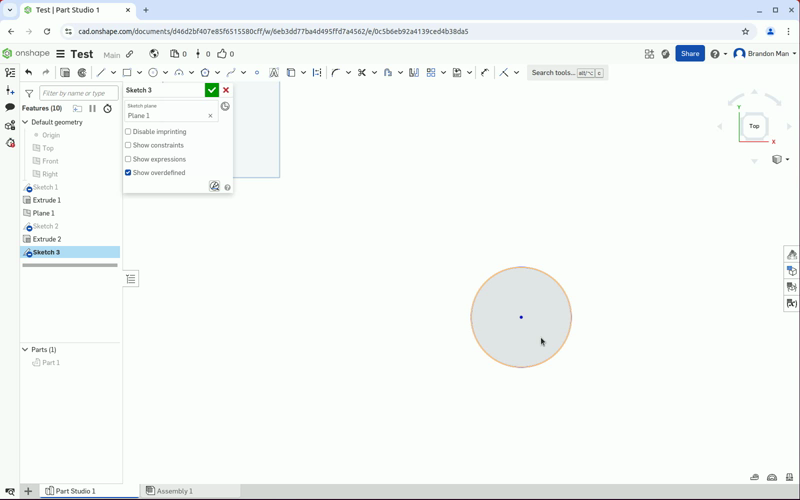
scroll(6)
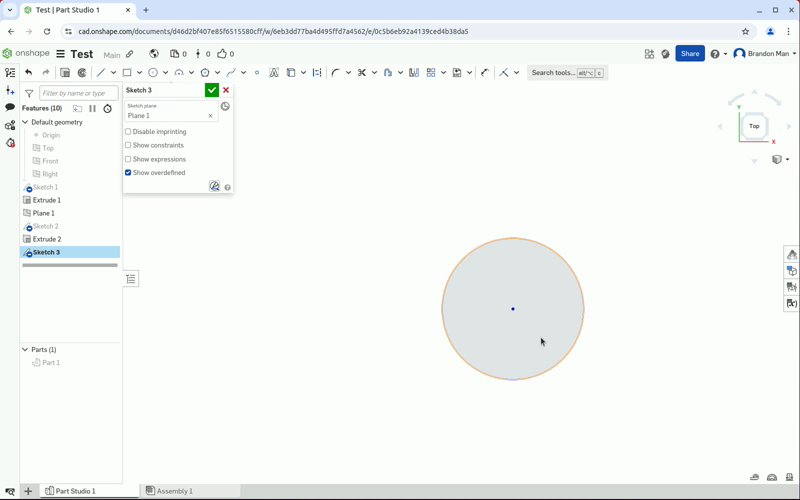
scroll(6)
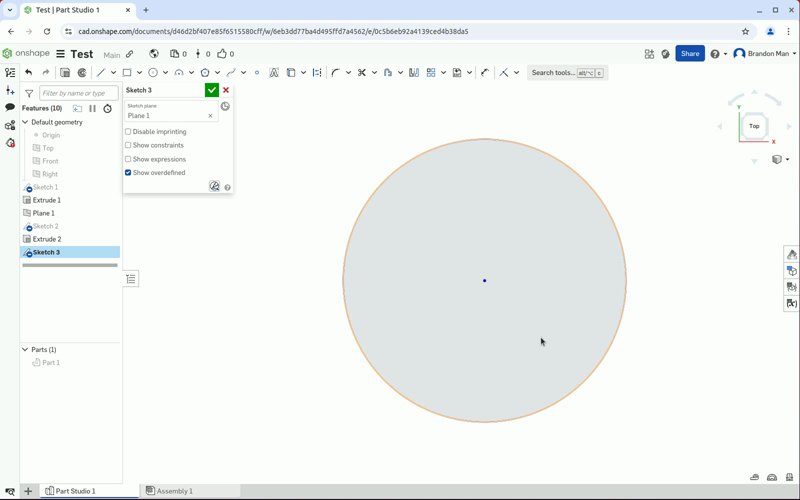
click(541, 337)
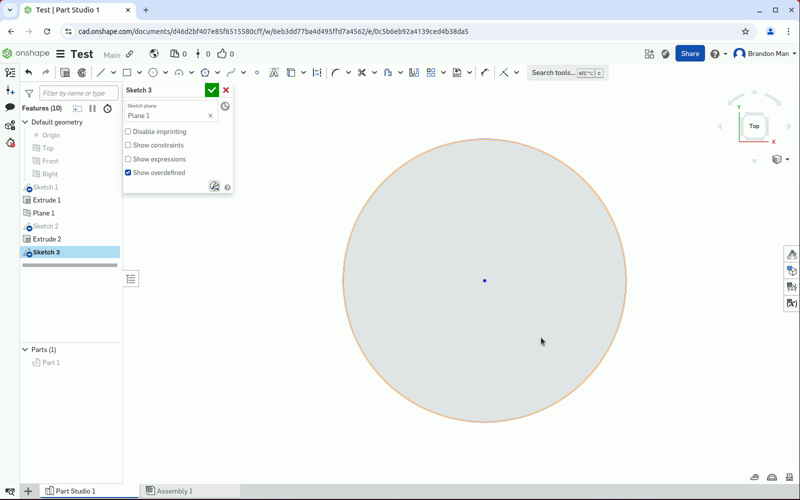
scroll(-6)
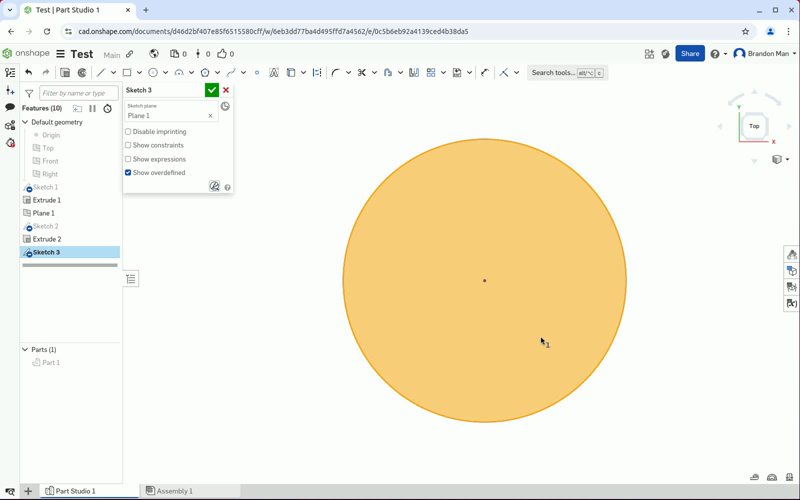
scroll(-6)
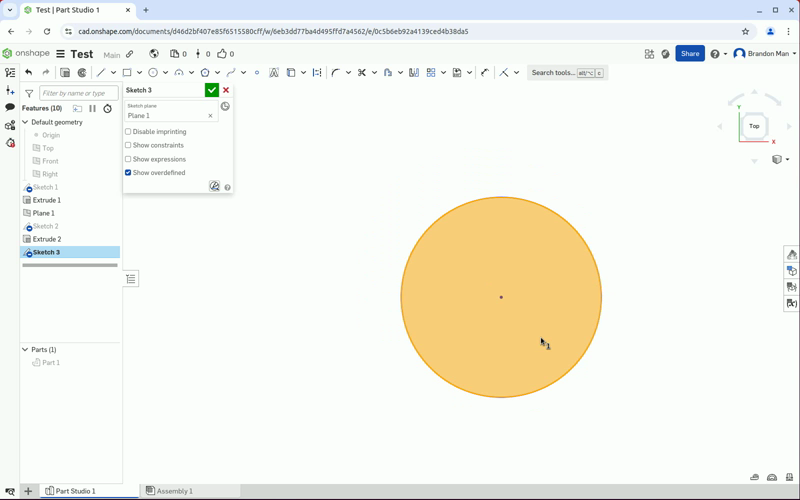
scroll(-6)
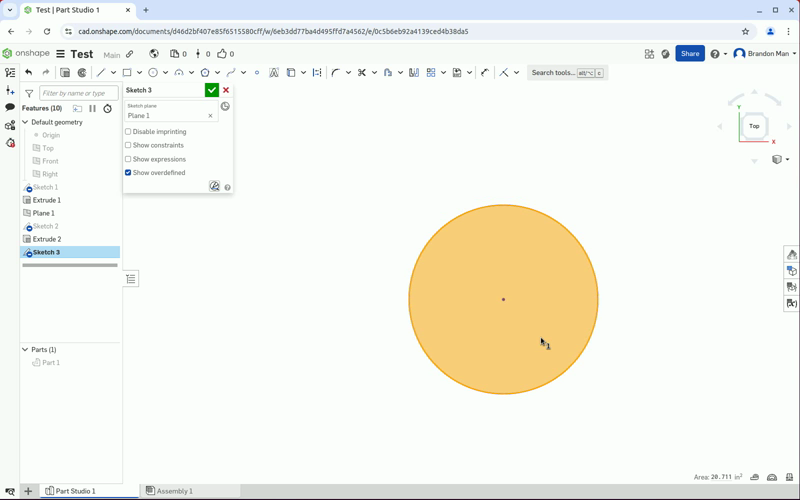
scroll(-6)
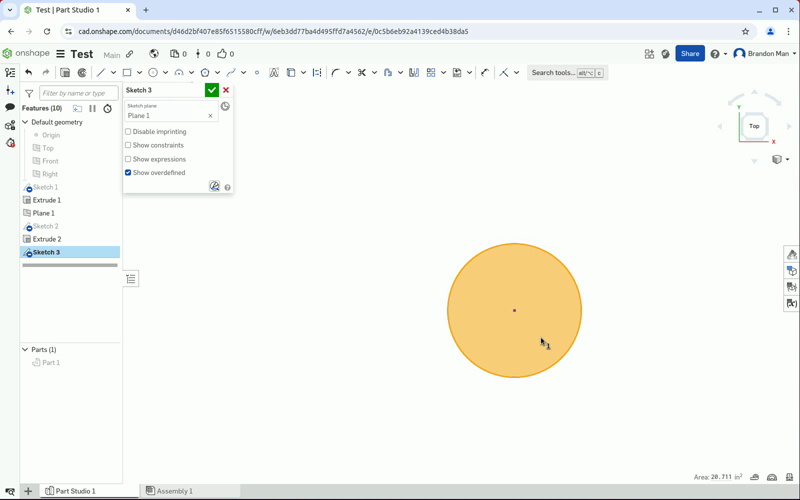
scroll(-6)
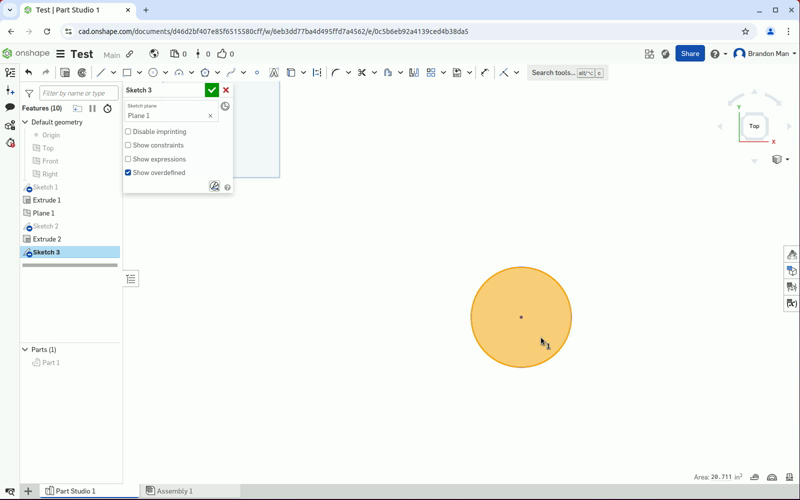
scroll(-6)
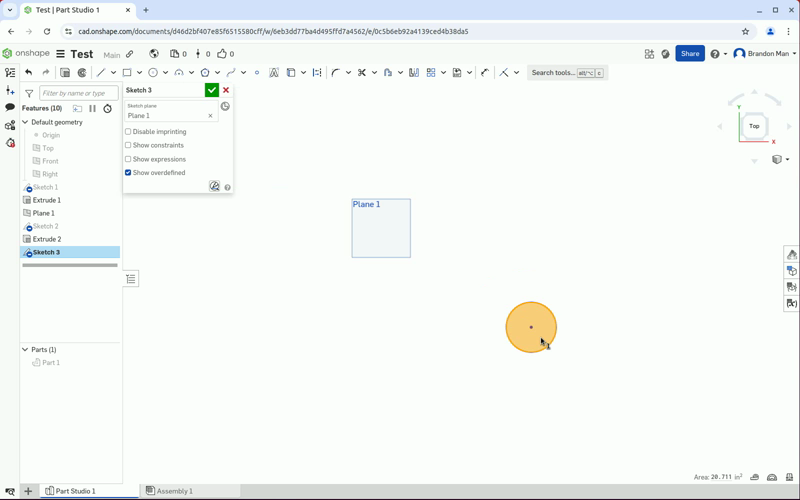
scroll(-6)
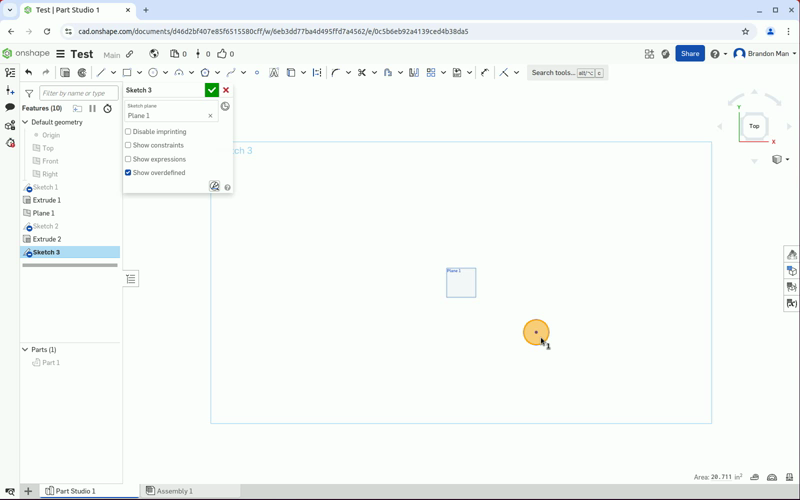
mouse_move(73, 352)
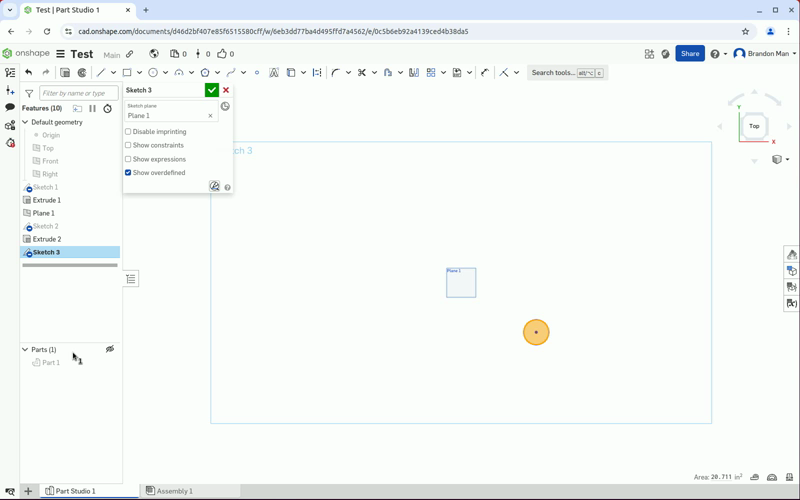
key(shift+y)
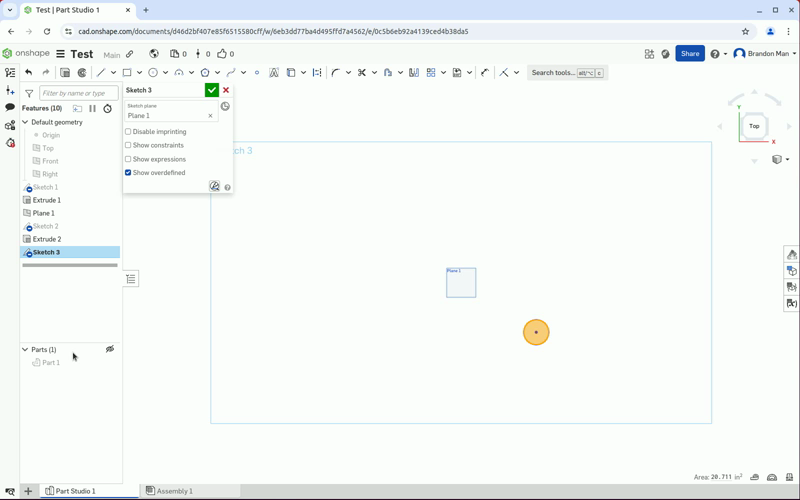
key(shift+e)
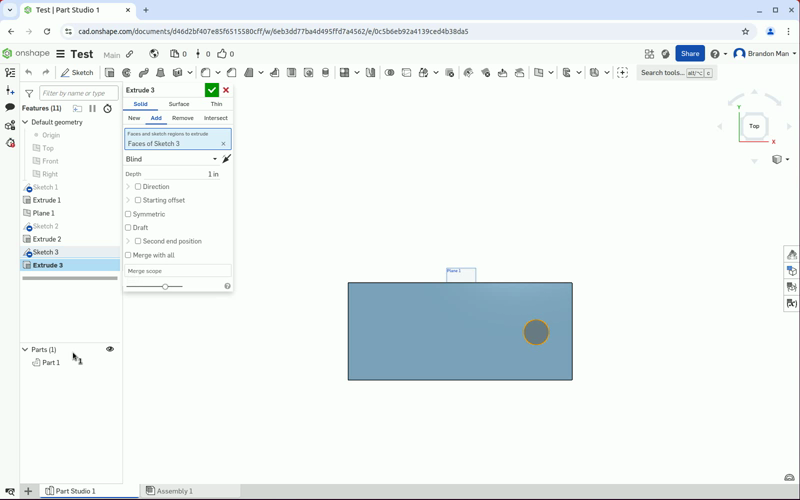
mouse_move(143, 106)
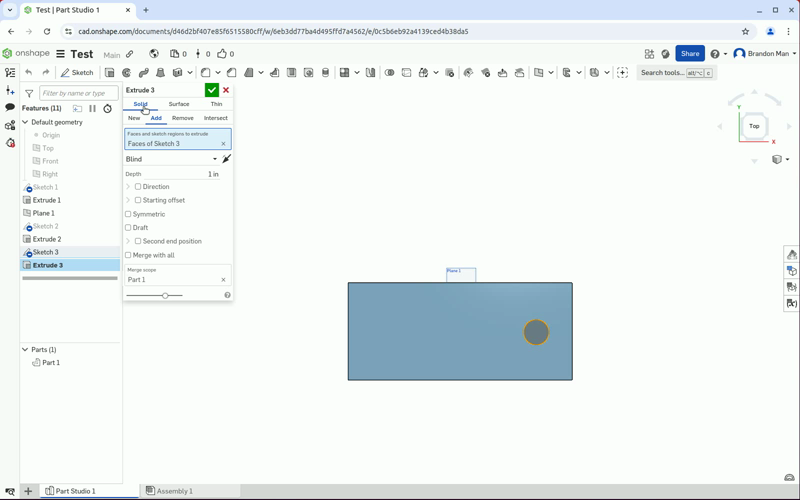
click(143, 106)
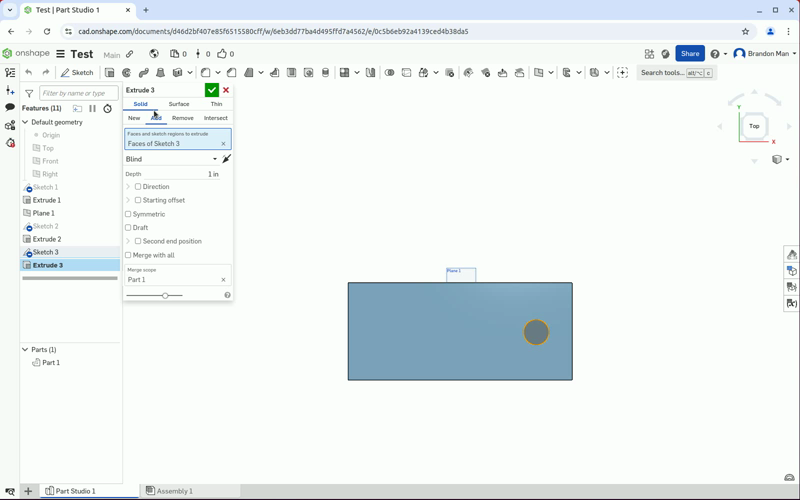
mouse_move(186, 120)
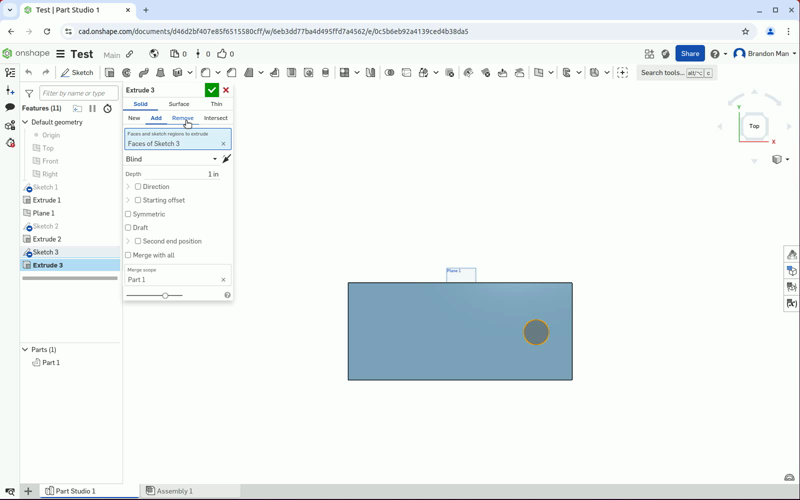
click(186, 120)
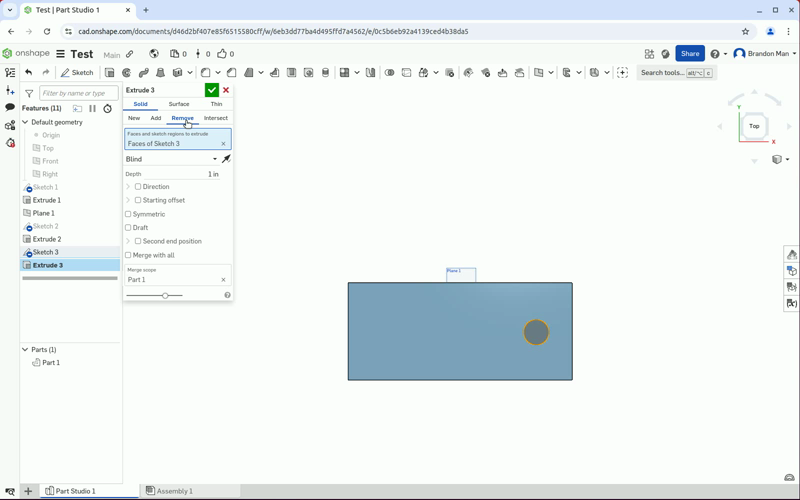
key(tab, 4)
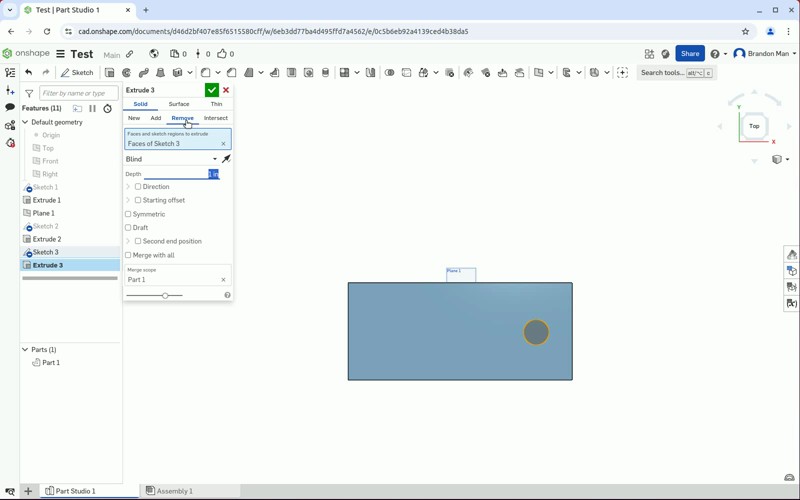
text(30.811)
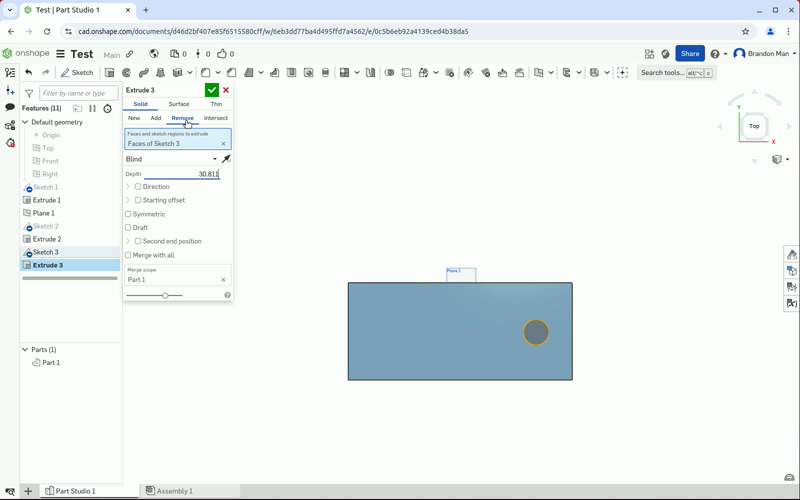
key(tab, 6)
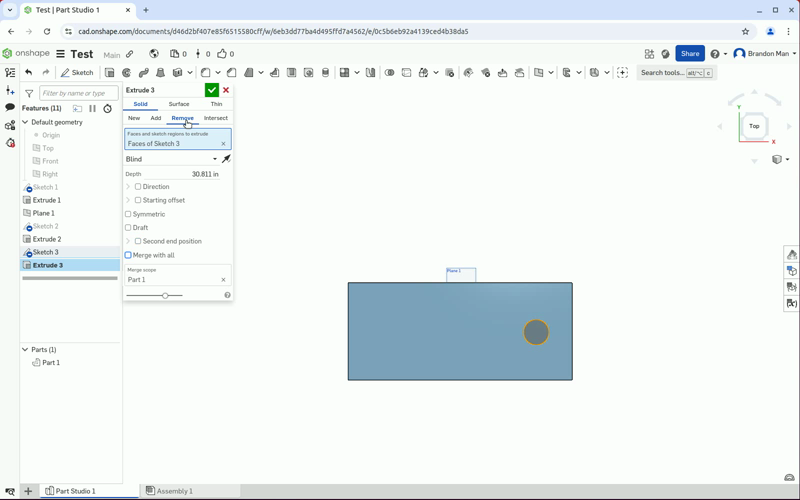
key(space)
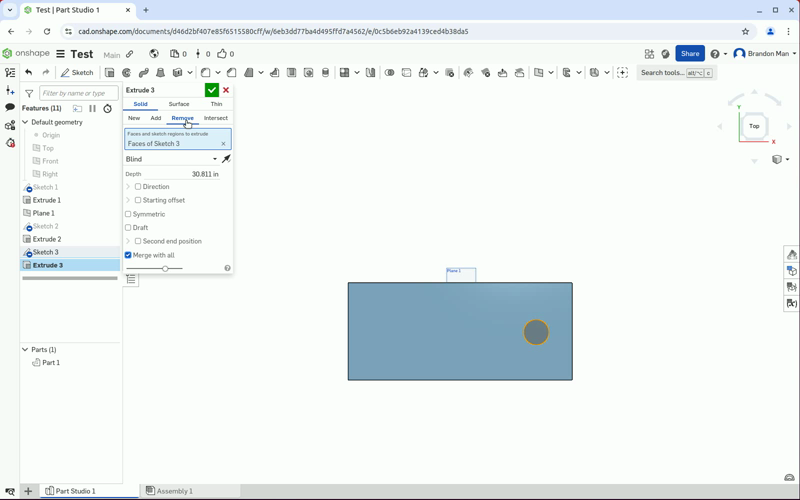
key(enter)
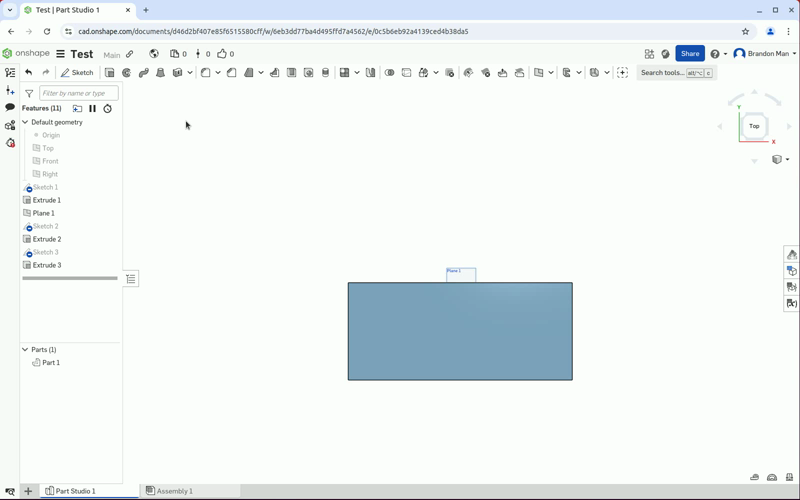
key(shift+h)
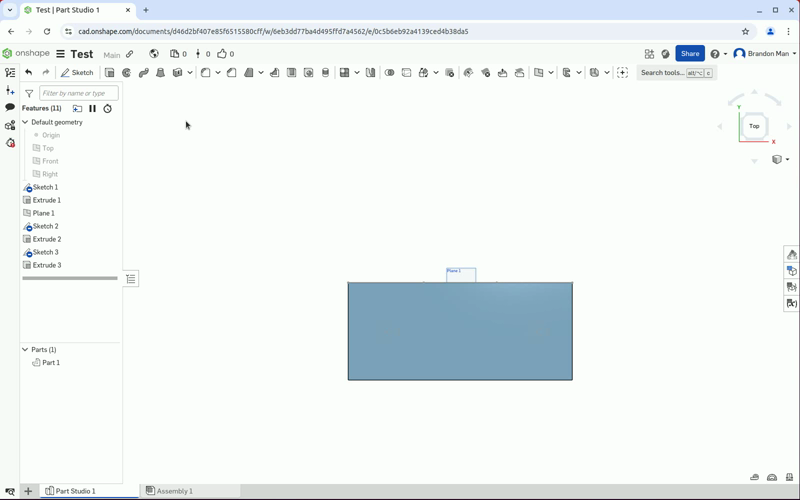
key(shift+h)
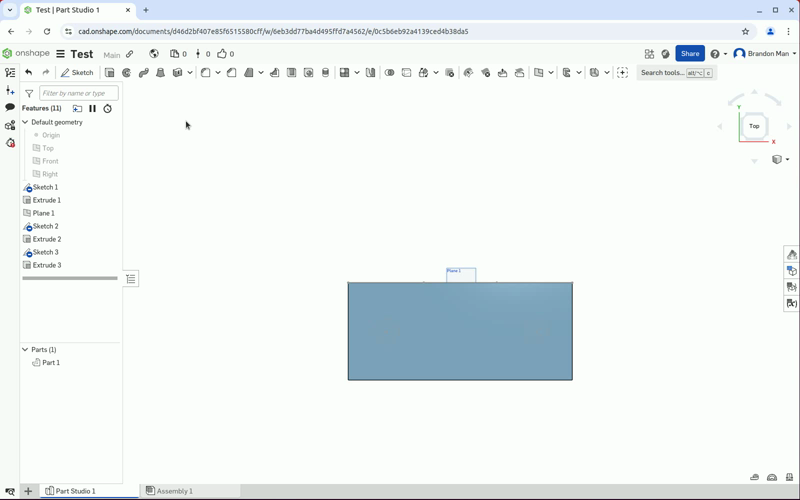
key(shift+7)
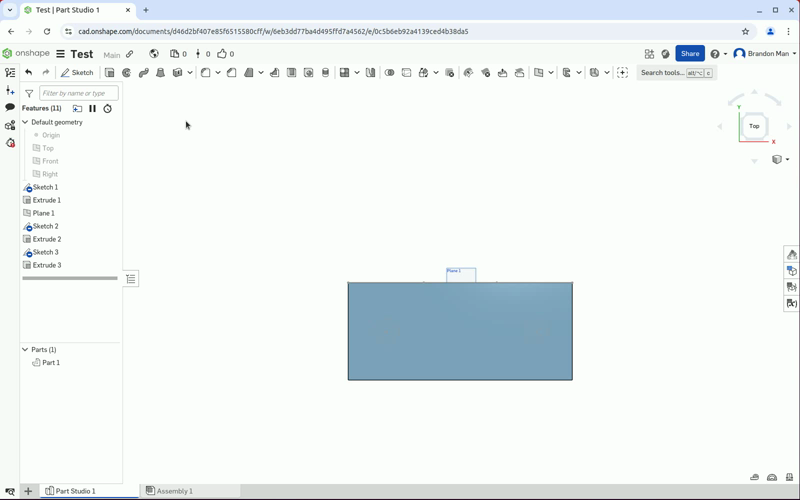
key(up, 3)
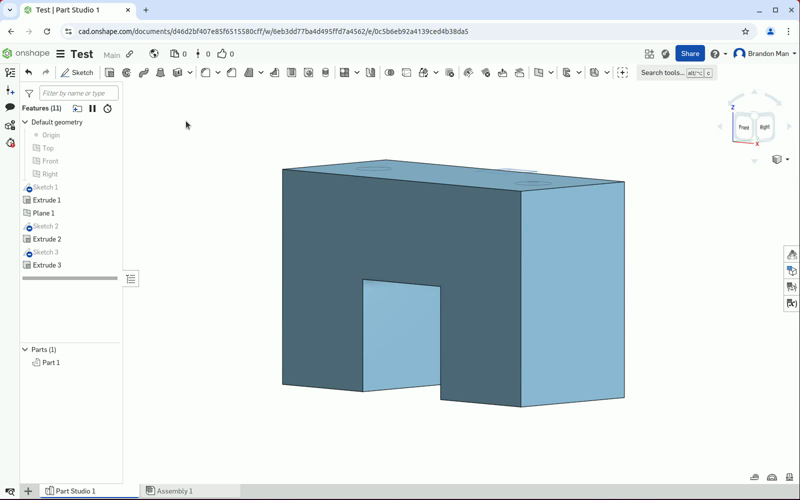
key(left, 3)
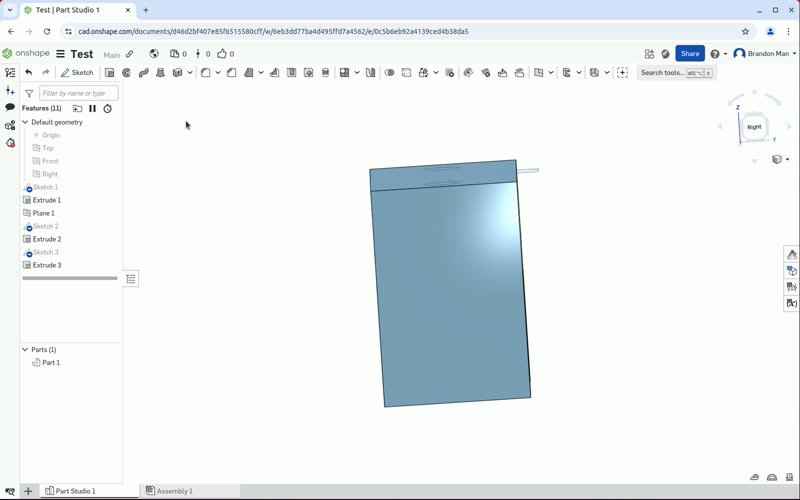
key(right, 3)
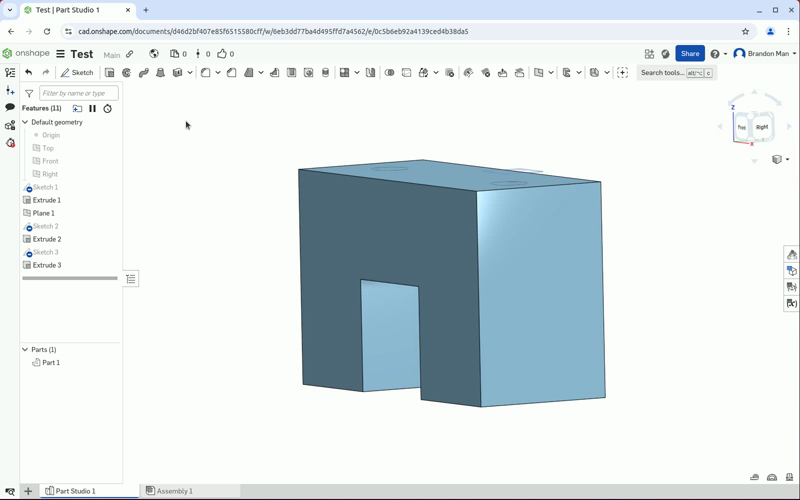
key(down, 3)
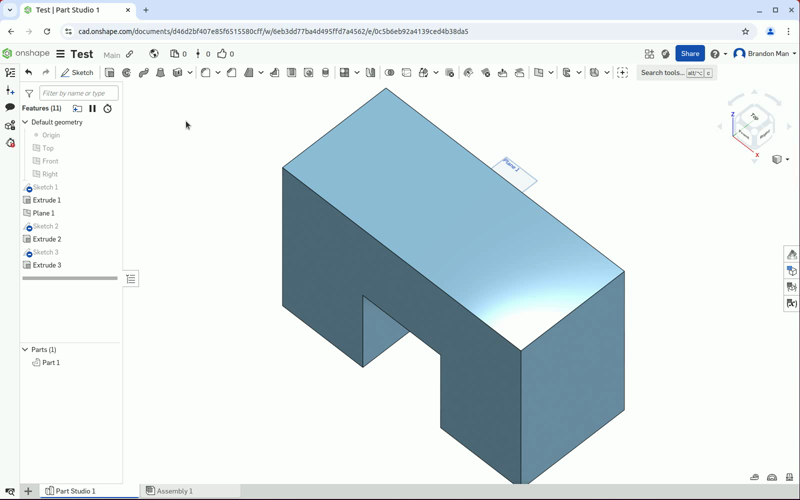
mouse_move(73, 189)
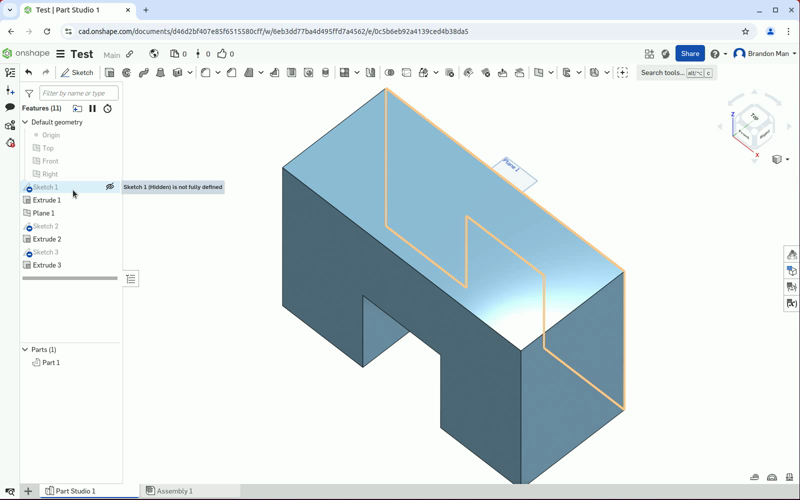
click(73, 189)